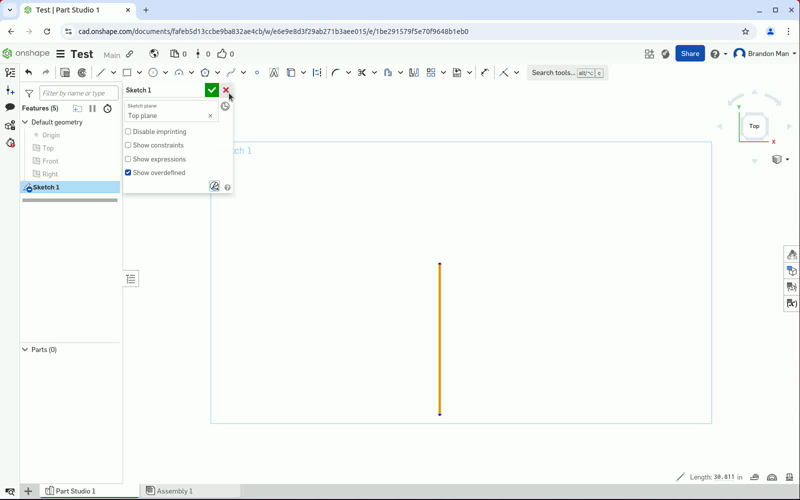
key(shift+h)
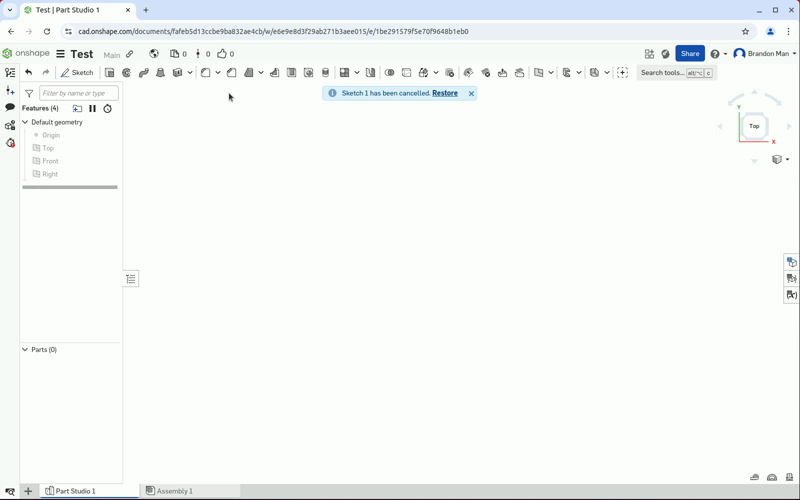
mouse_move(73, 352)
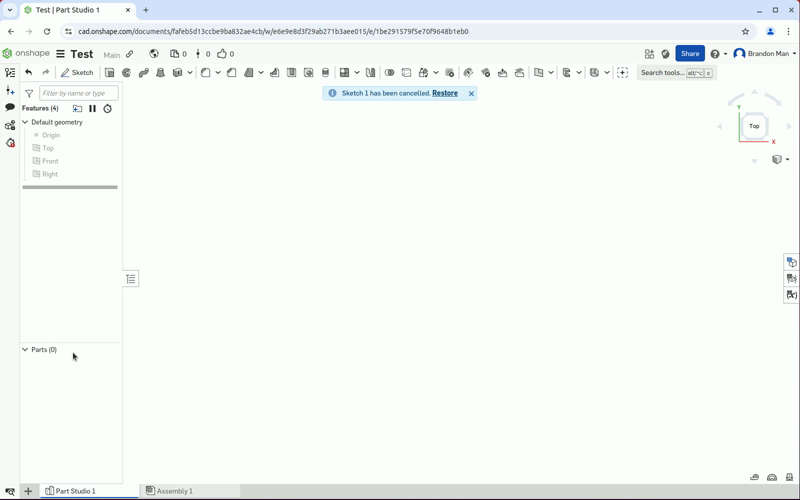
key(y)
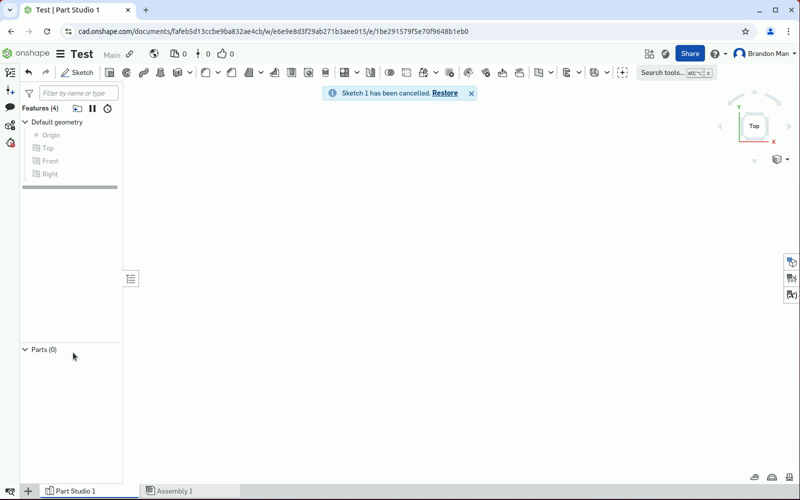
key(shift+p)
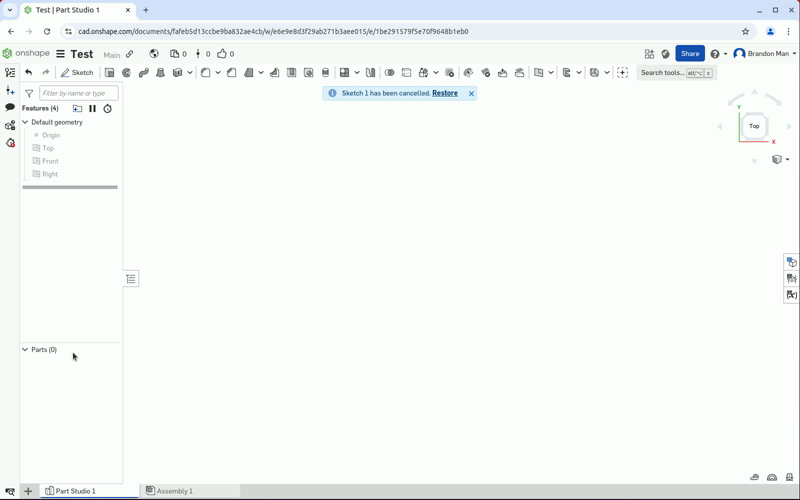
key(space)
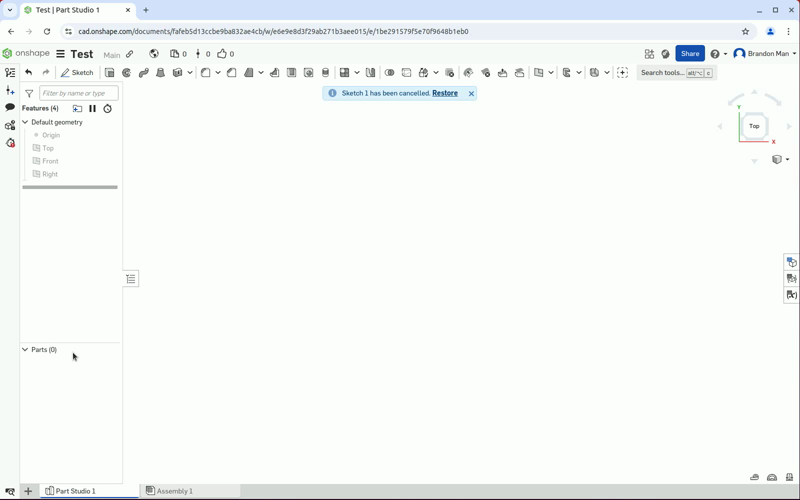
key_down(shift)
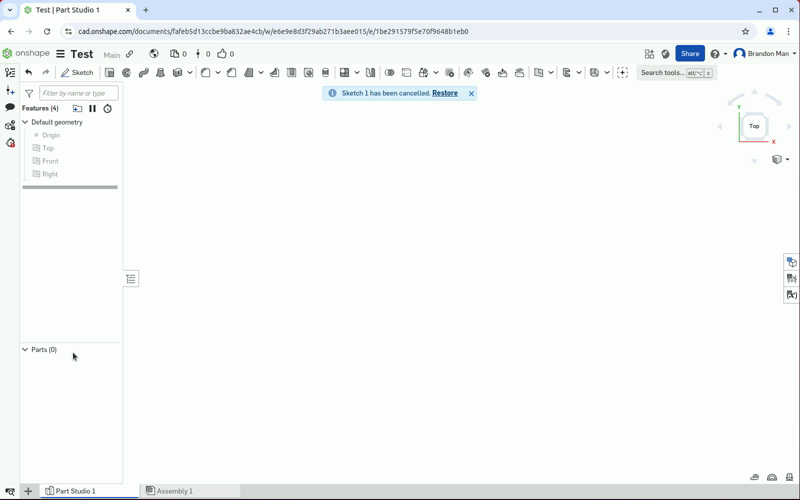
key(up)
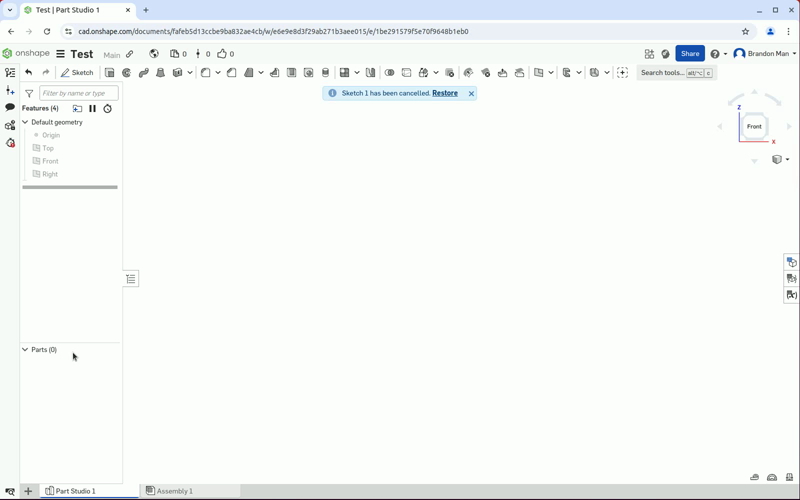
key_up(shift)
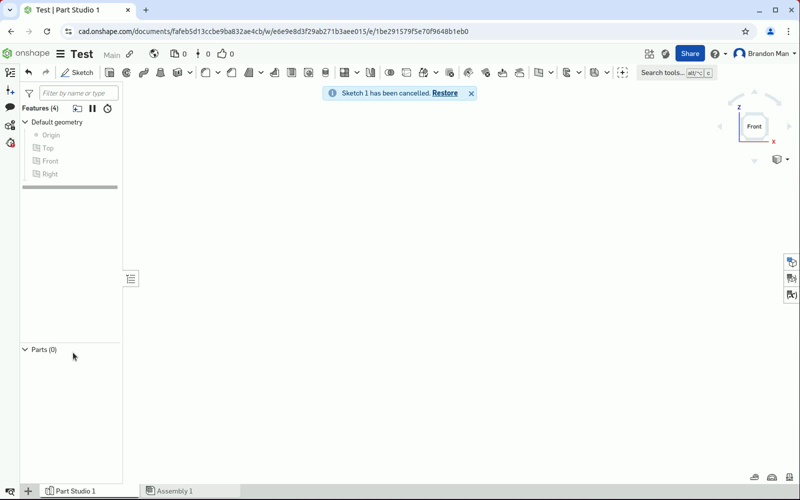
mouse_move(73, 352)
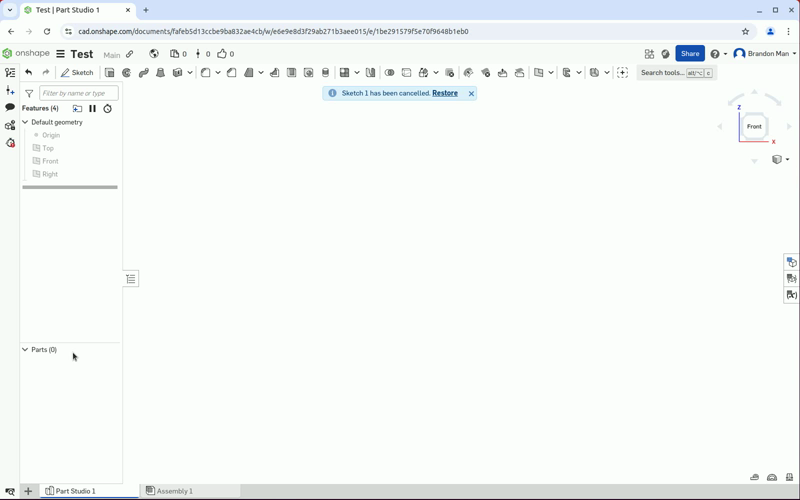
key(shift+y)
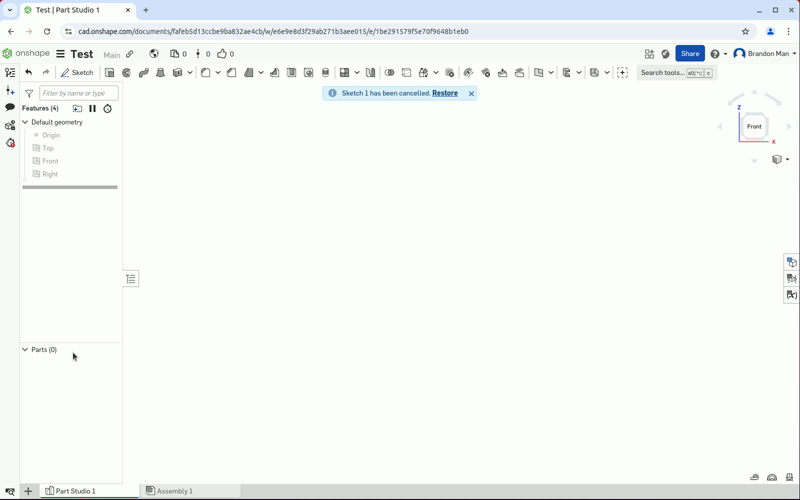
key(shift+s)
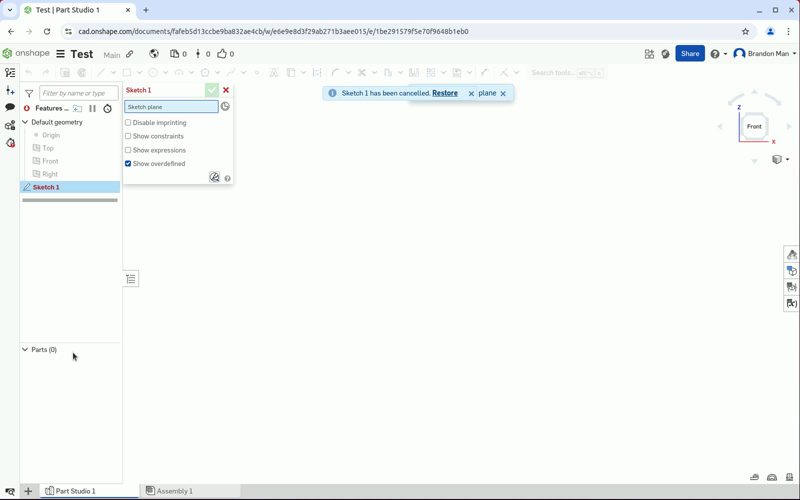
mouse_move(73, 163)
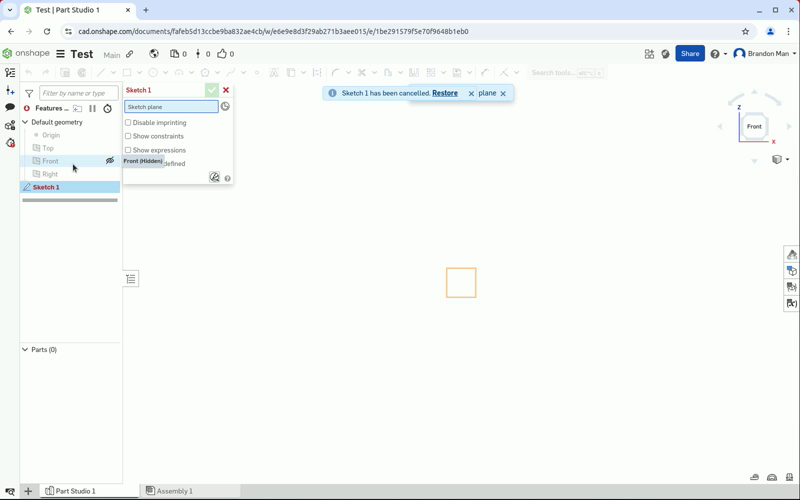
click(73, 163)
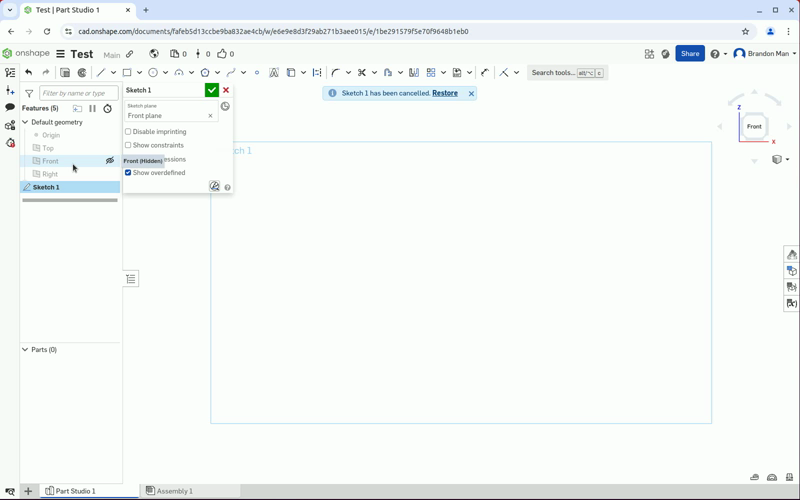
mouse_move(73, 352)
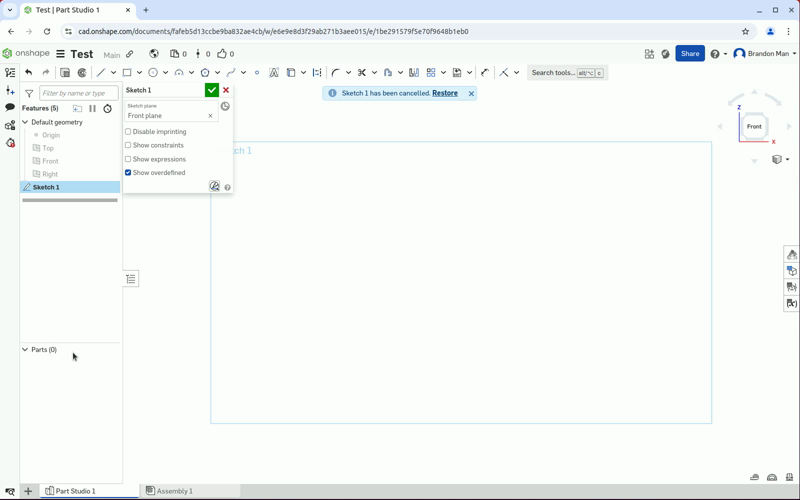
key(y)
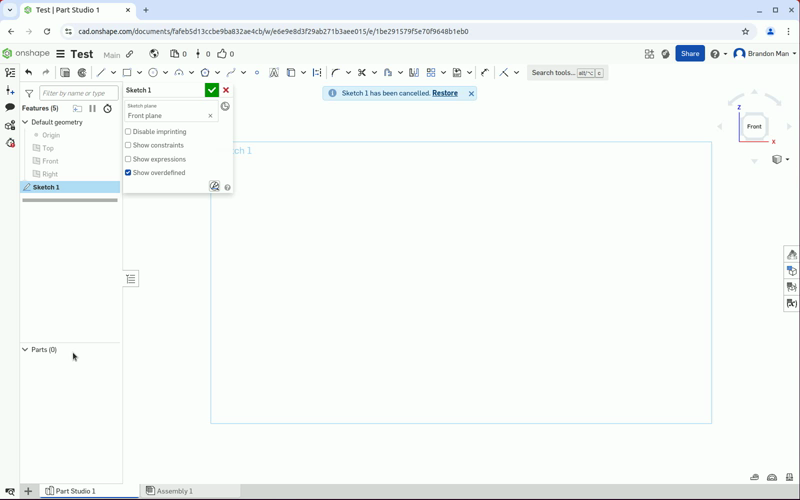
key(l)
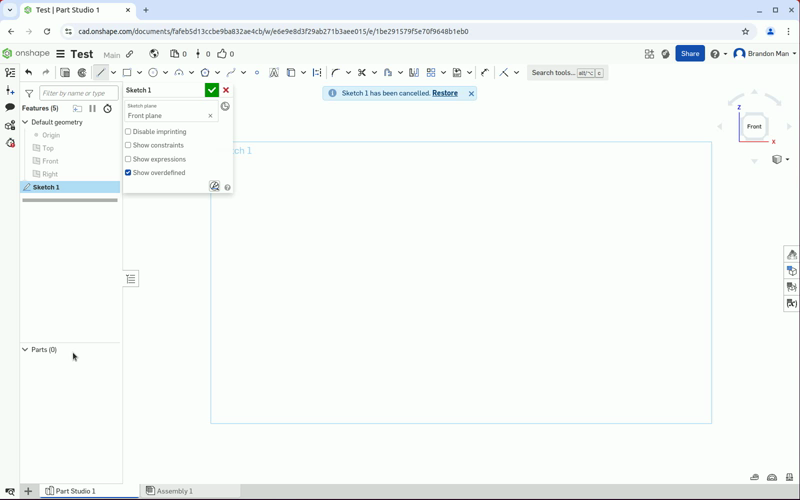
key_down(shift)
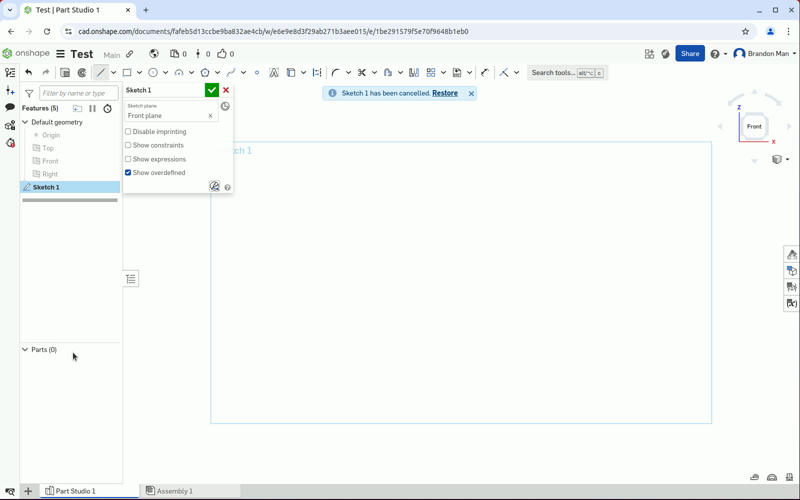
mouse_move(348, 282)
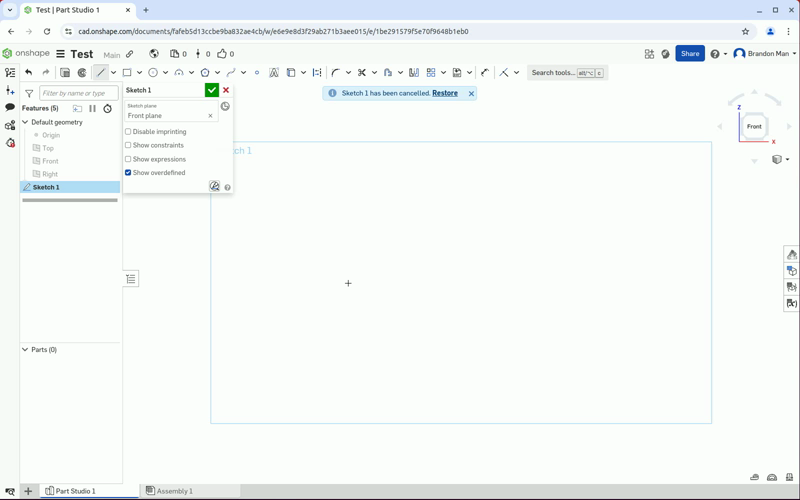
click(348, 282)
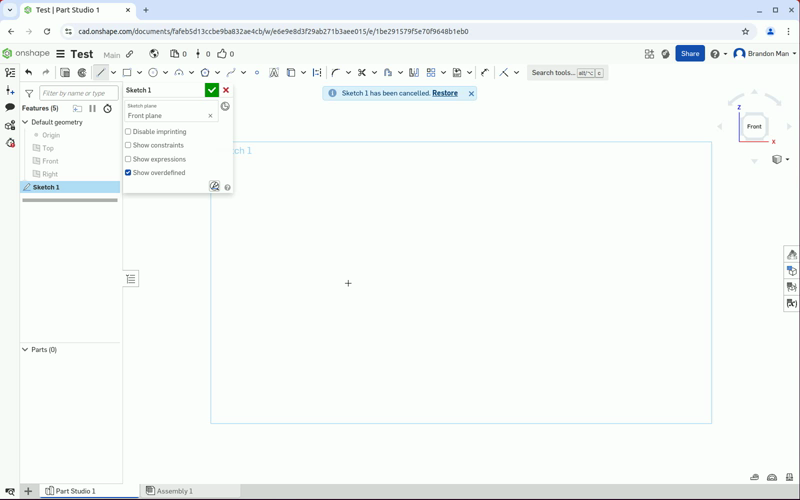
key_up(shift)
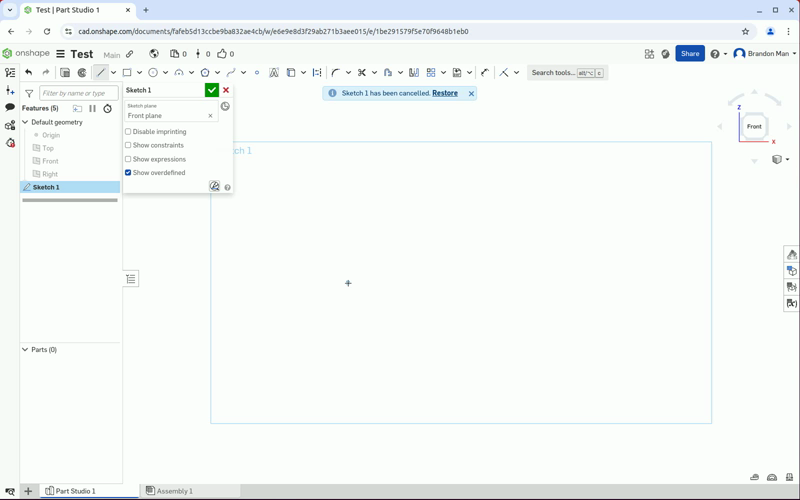
key_down(shift)
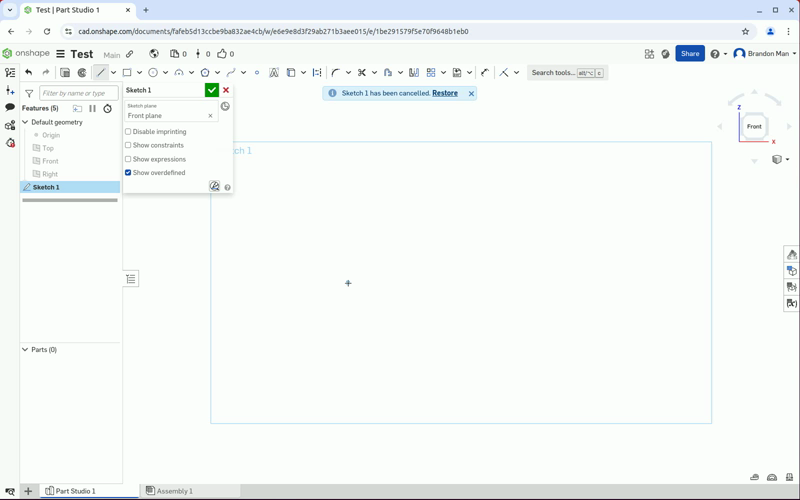
mouse_move(387, 350)
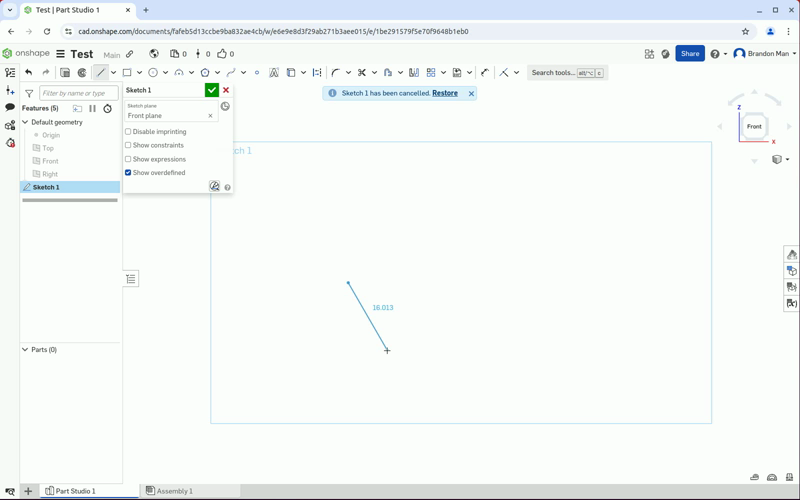
click(387, 350)
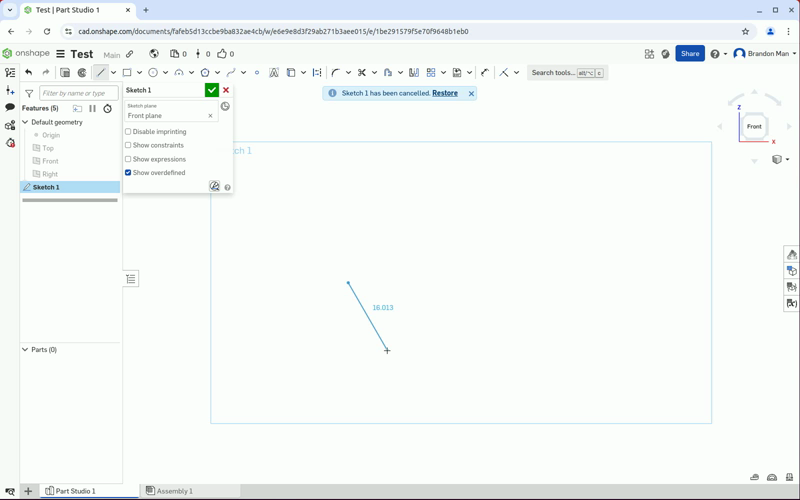
key_up(shift)
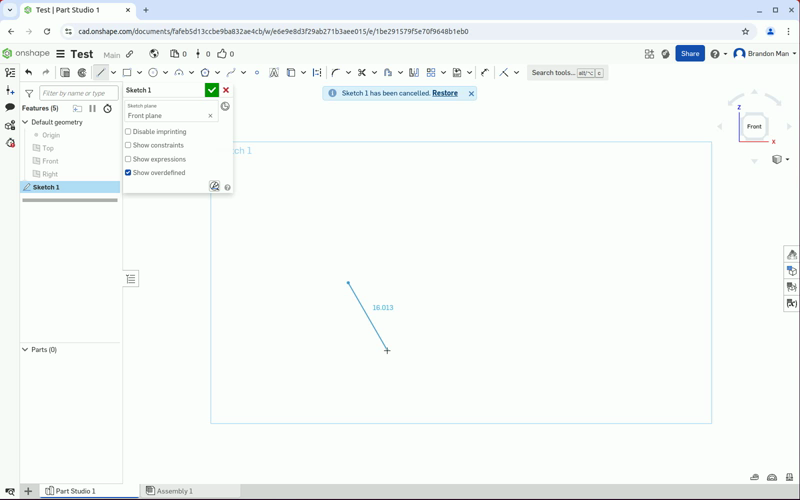
key_down(shift)
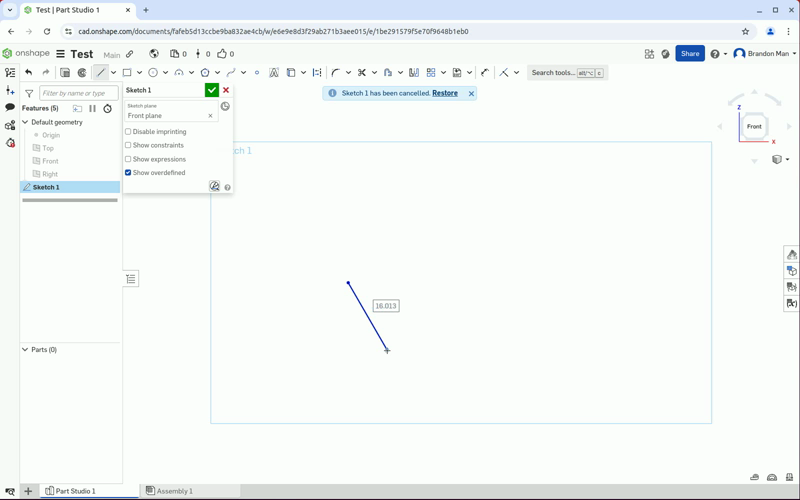
mouse_move(417, 350)
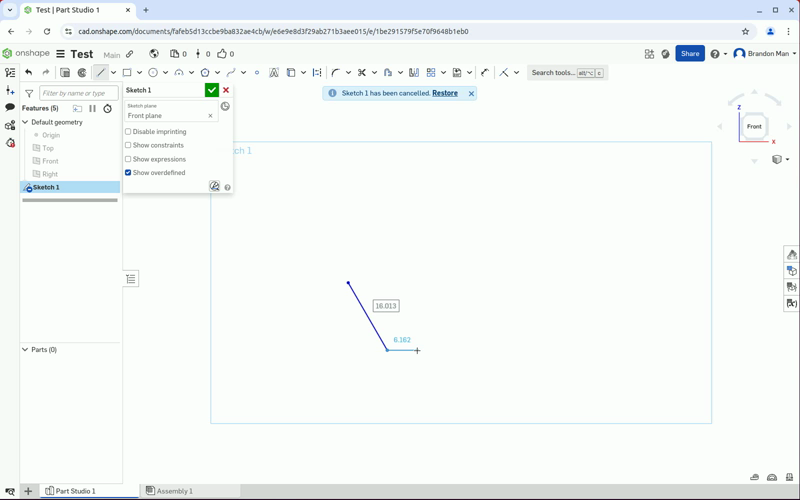
mouse_move(408, 350)
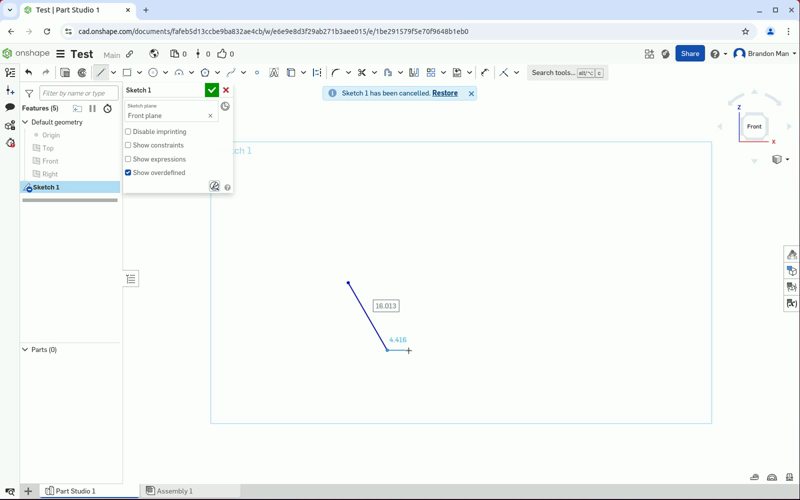
click(408, 350)
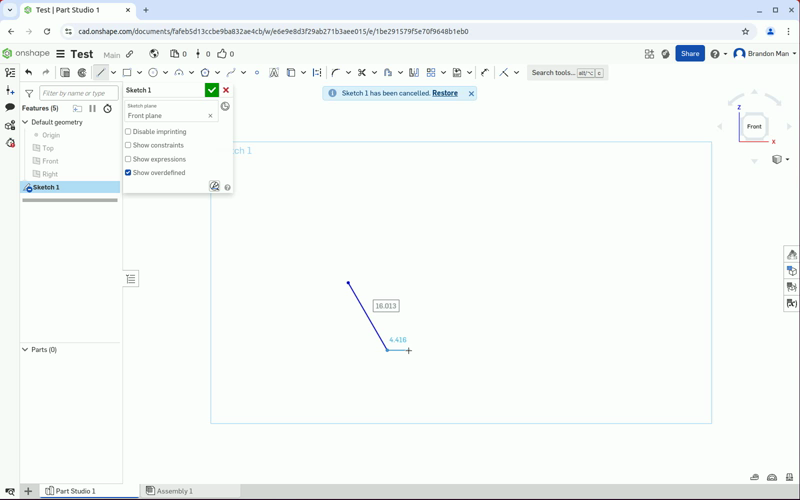
key_up(shift)
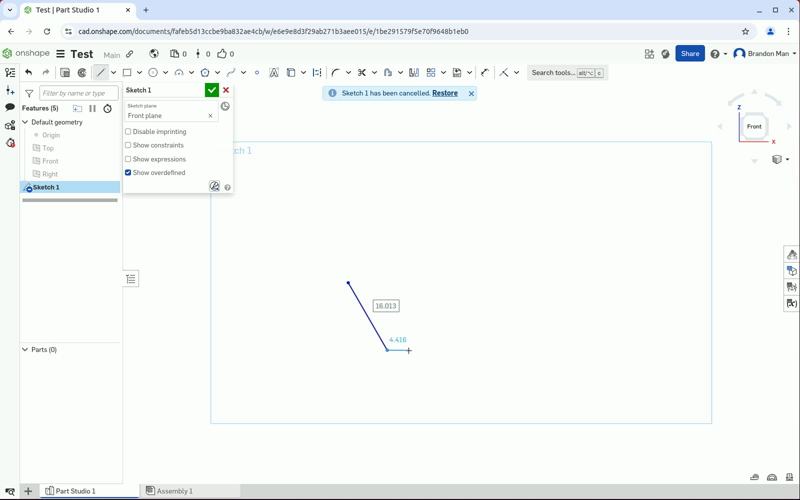
key_down(shift)
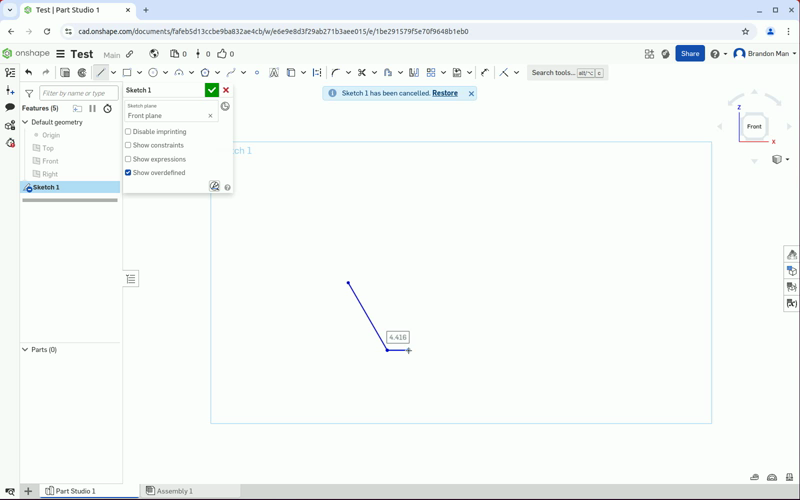
mouse_move(438, 350)
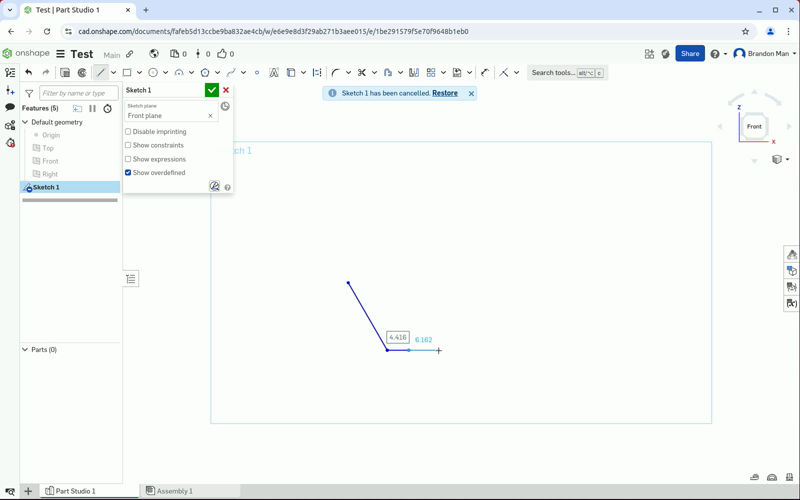
mouse_move(408, 335)
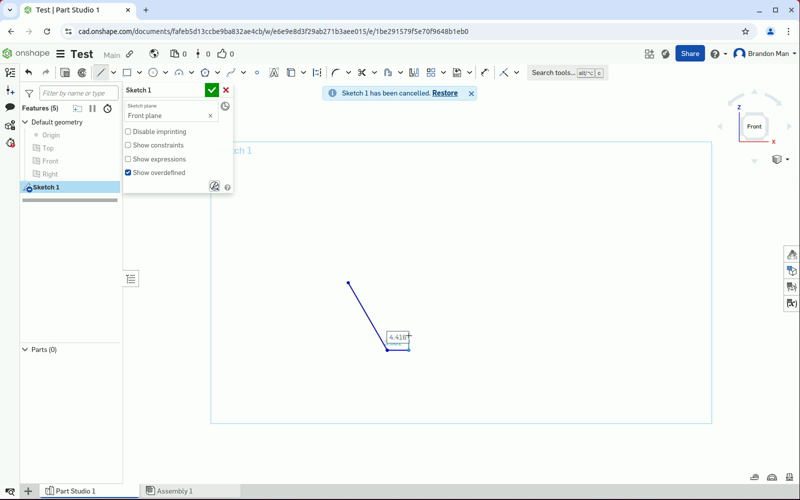
click(408, 335)
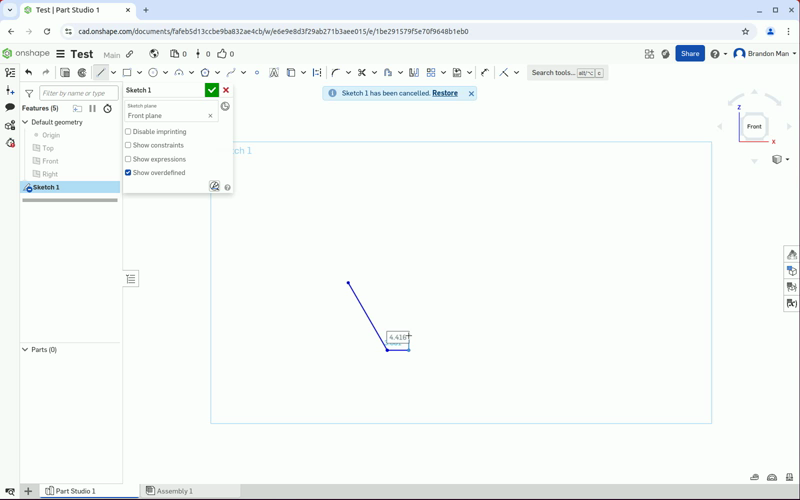
key_up(shift)
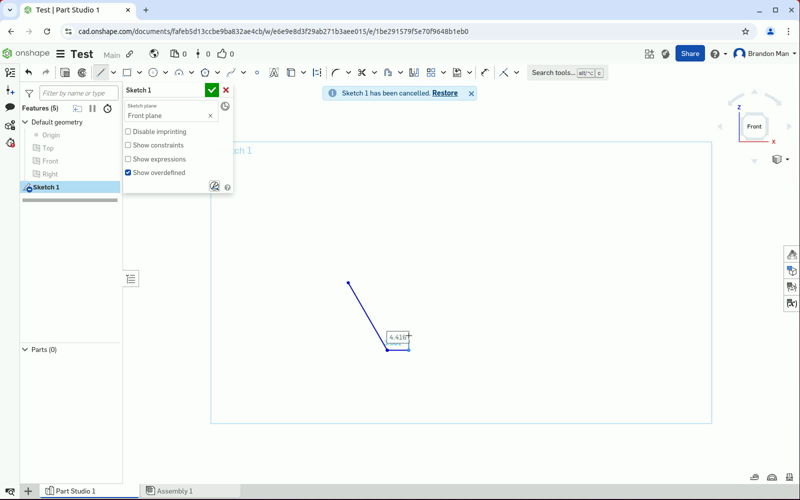
key_down(shift)
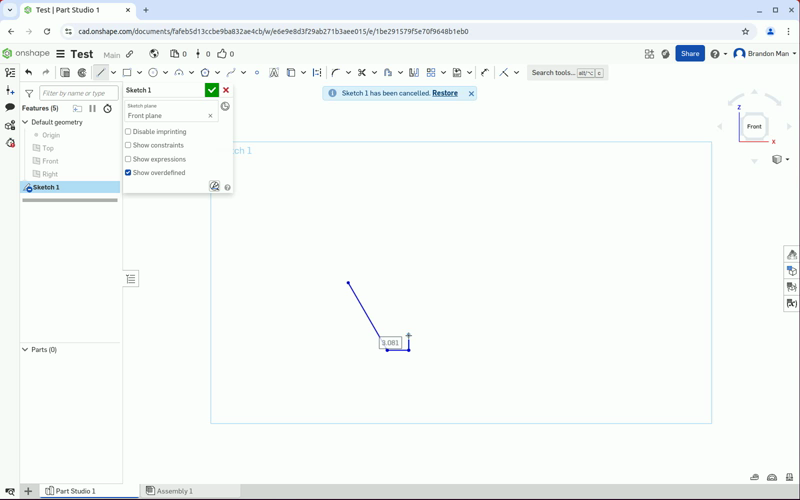
mouse_move(438, 335)
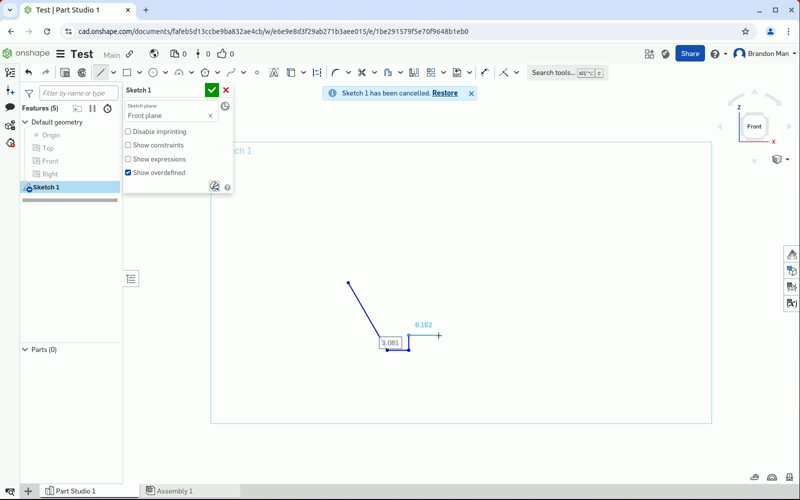
mouse_move(445, 335)
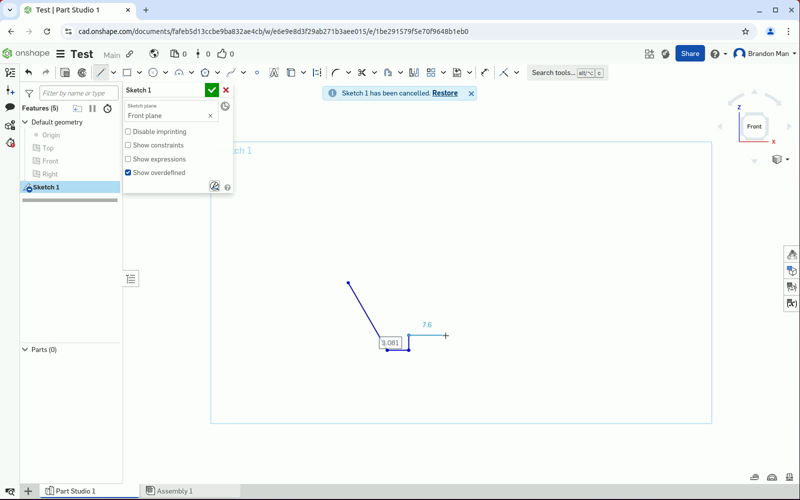
click(445, 335)
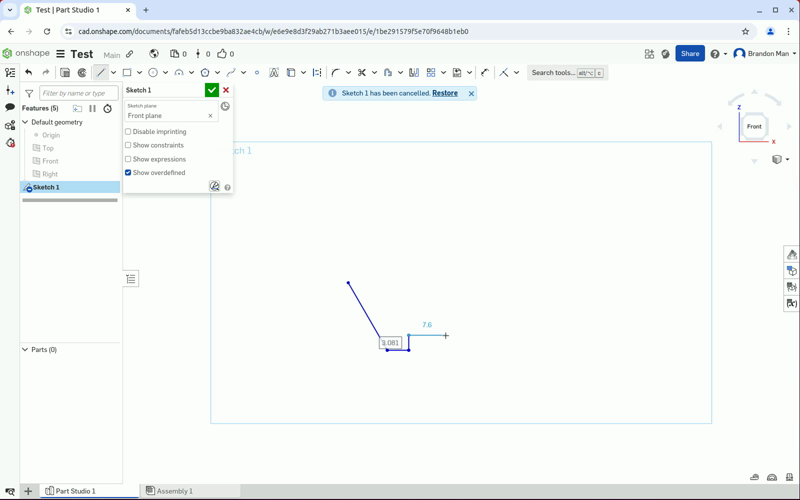
key_up(shift)
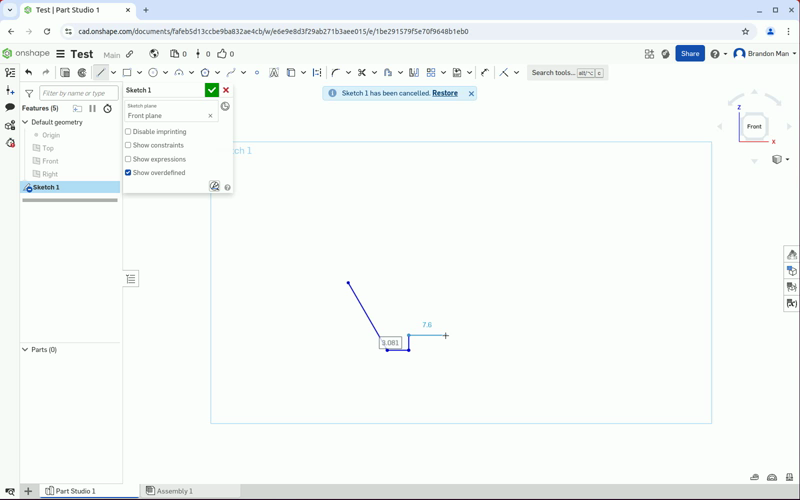
key_down(shift)
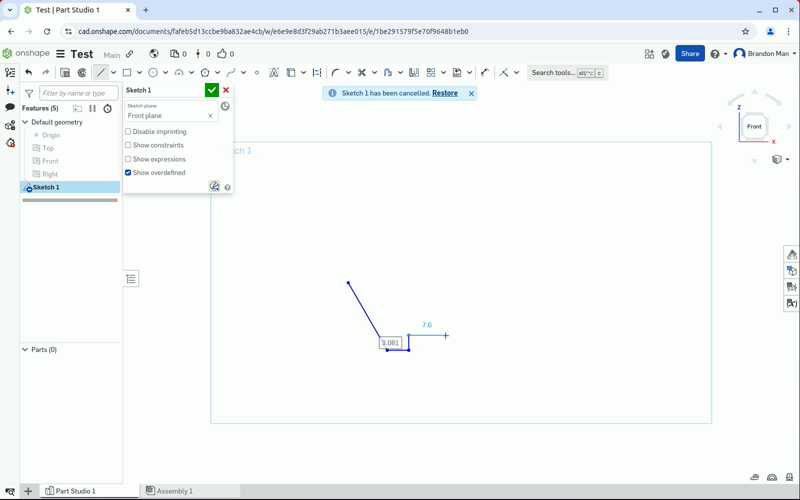
mouse_move(475, 335)
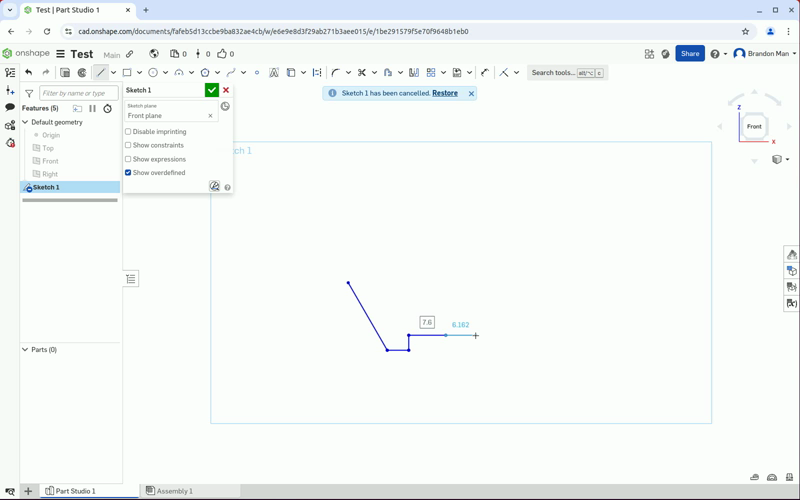
mouse_move(445, 350)
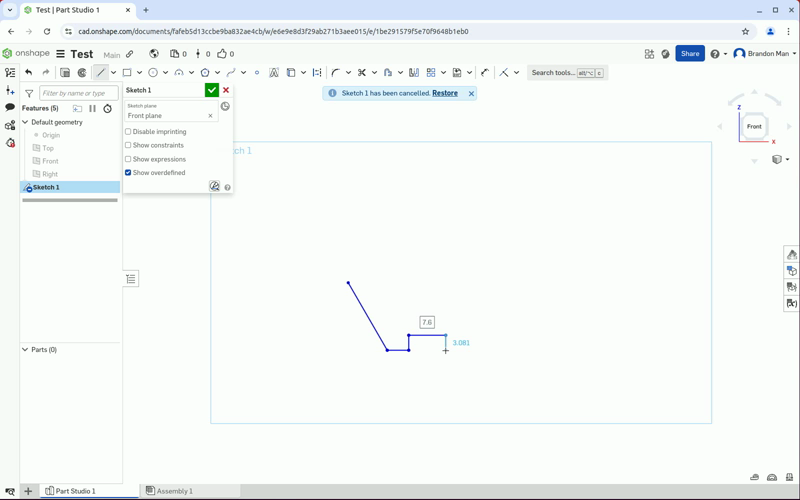
click(445, 350)
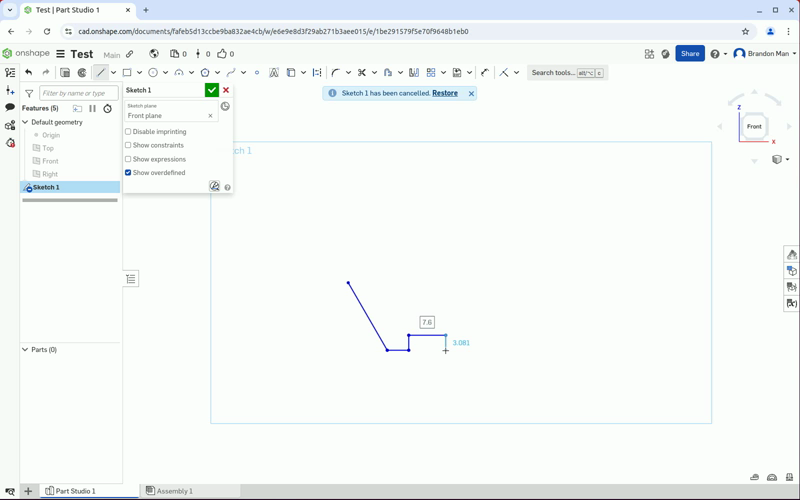
key_up(shift)
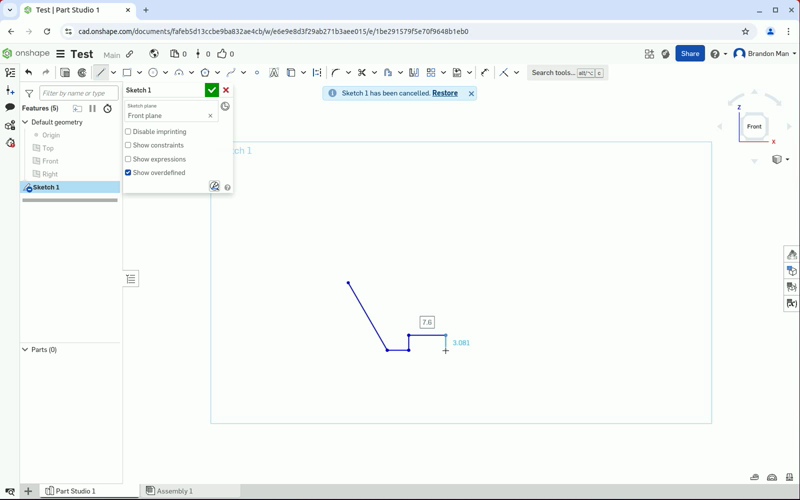
key_down(shift)
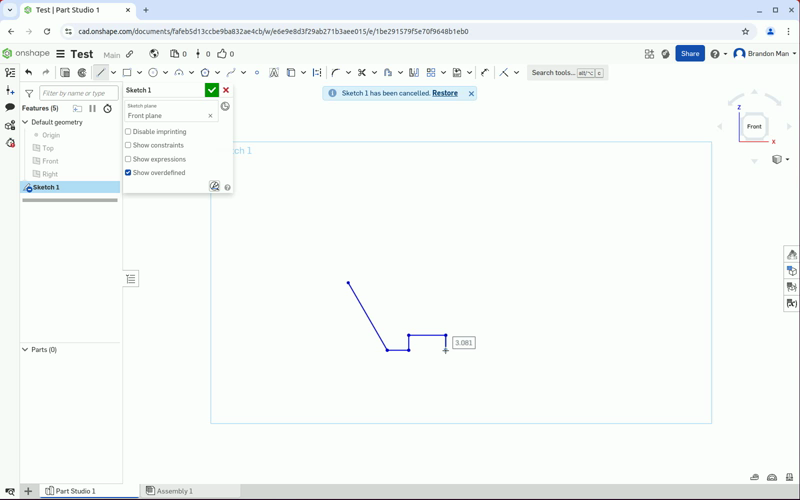
mouse_move(475, 350)
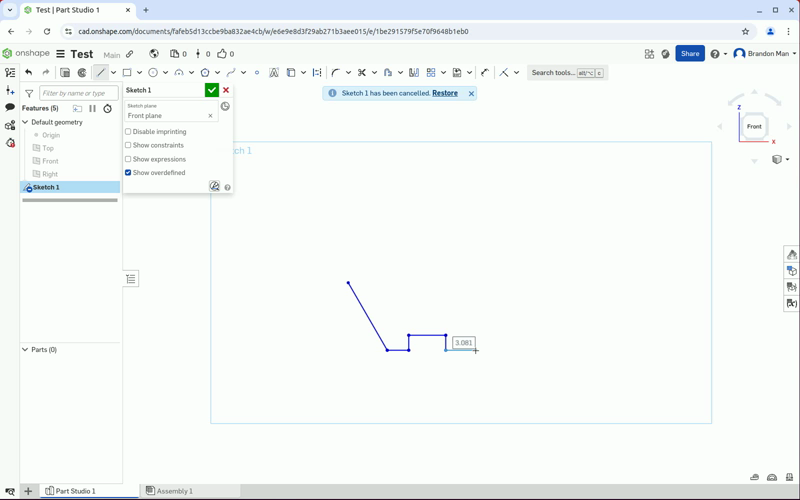
mouse_move(460, 350)
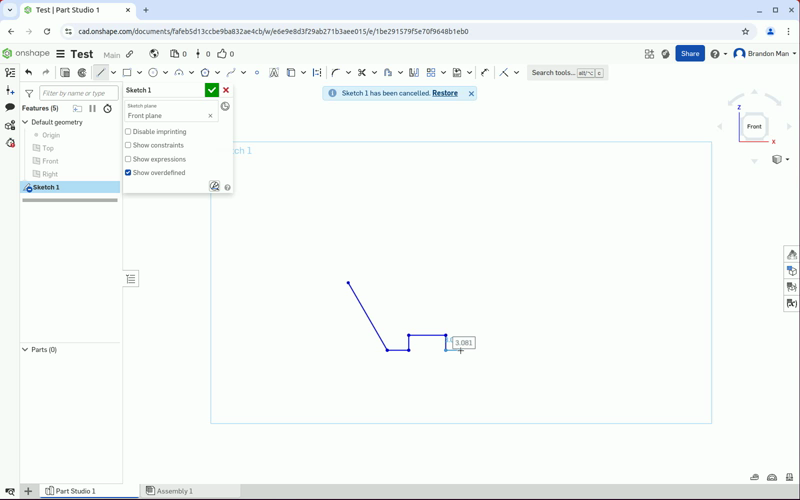
click(460, 350)
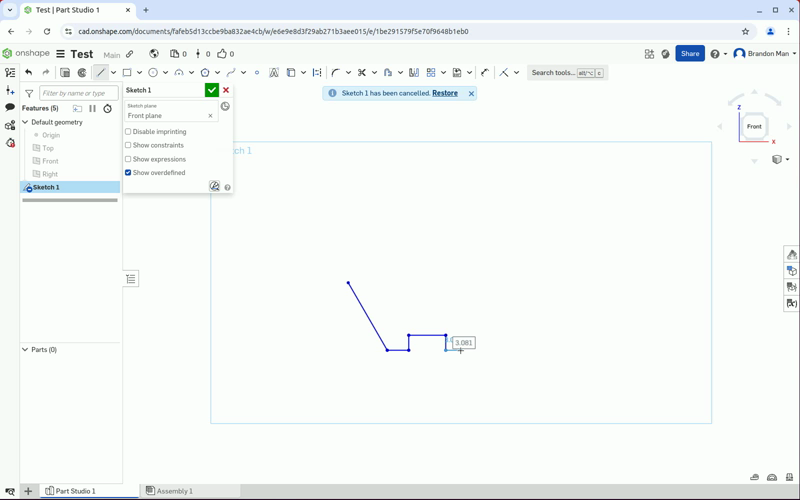
key_up(shift)
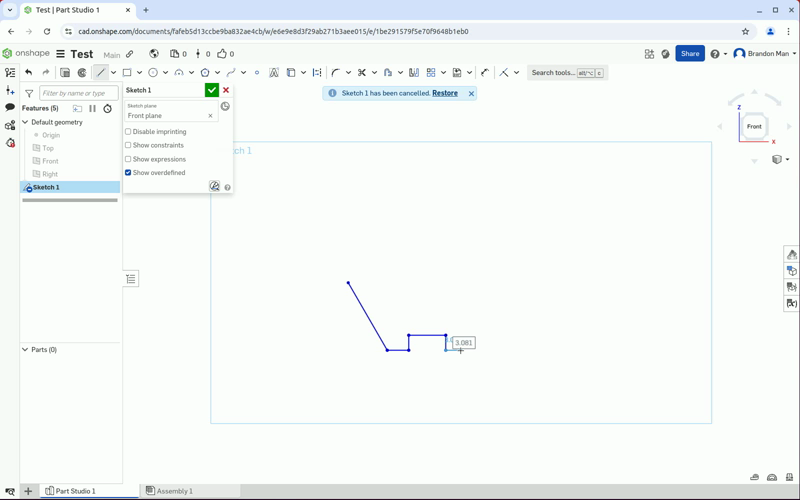
key_down(shift)
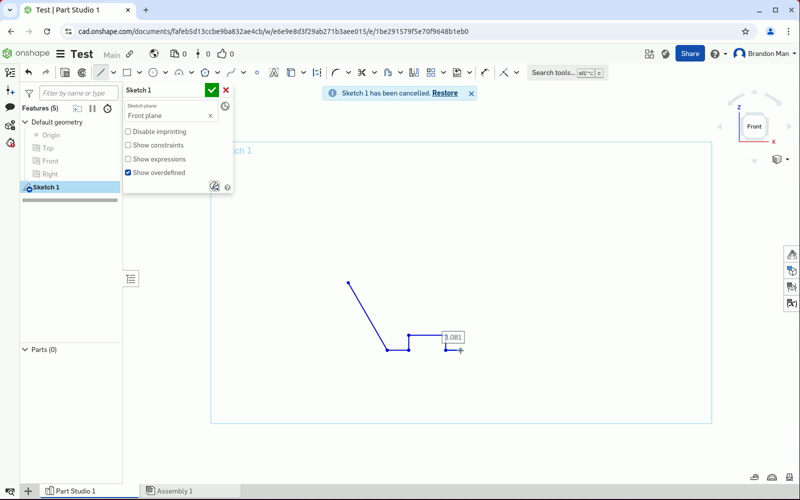
mouse_move(460, 215)
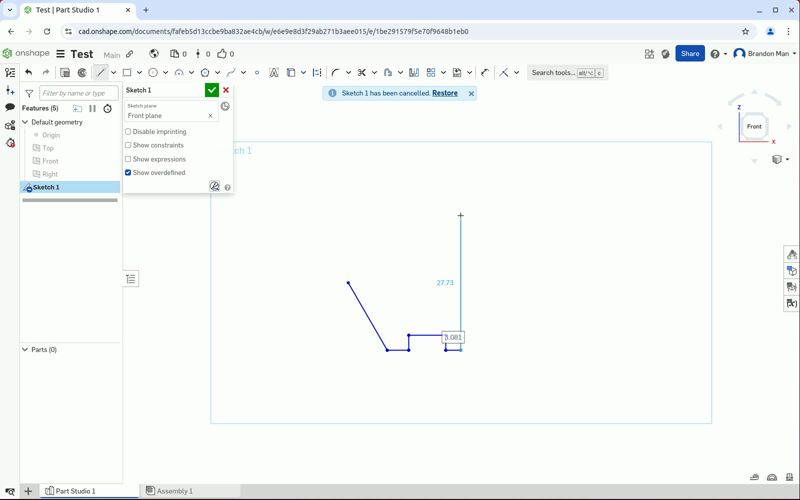
click(460, 215)
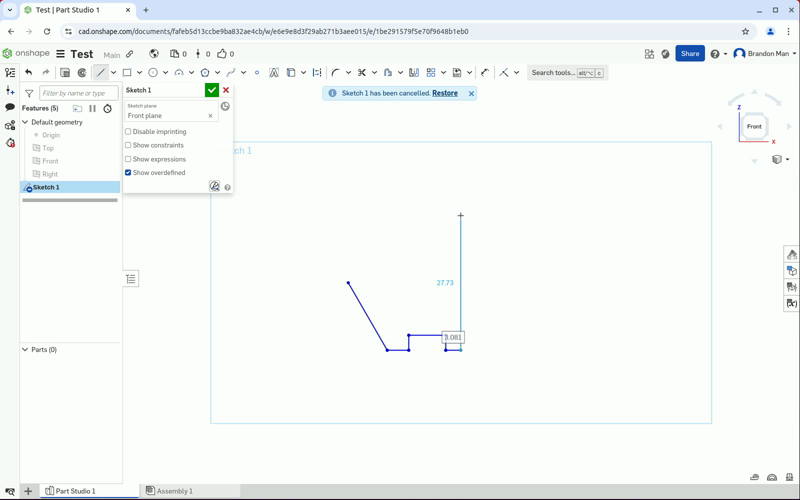
key_up(shift)
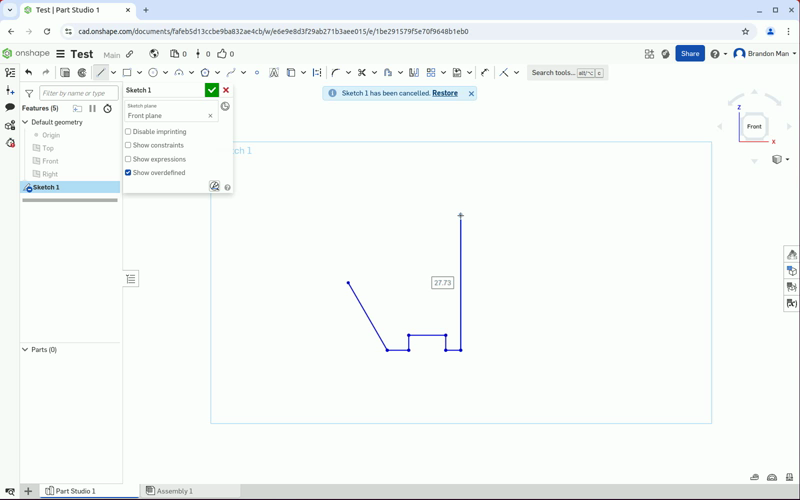
key_down(shift)
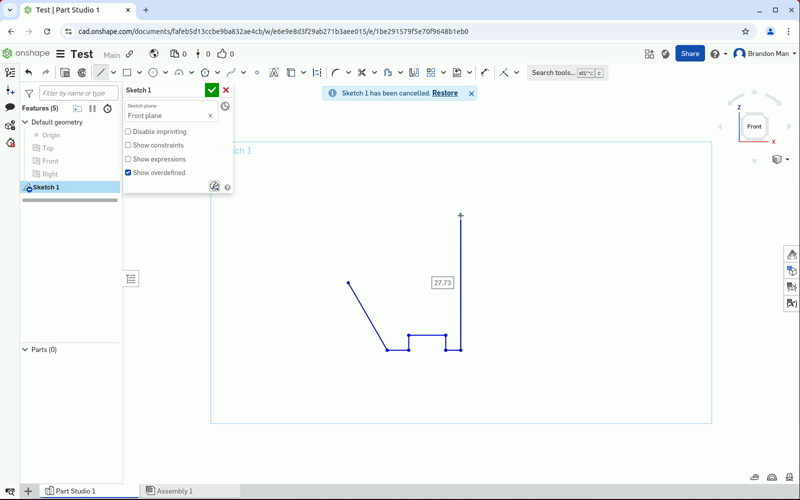
mouse_move(490, 215)
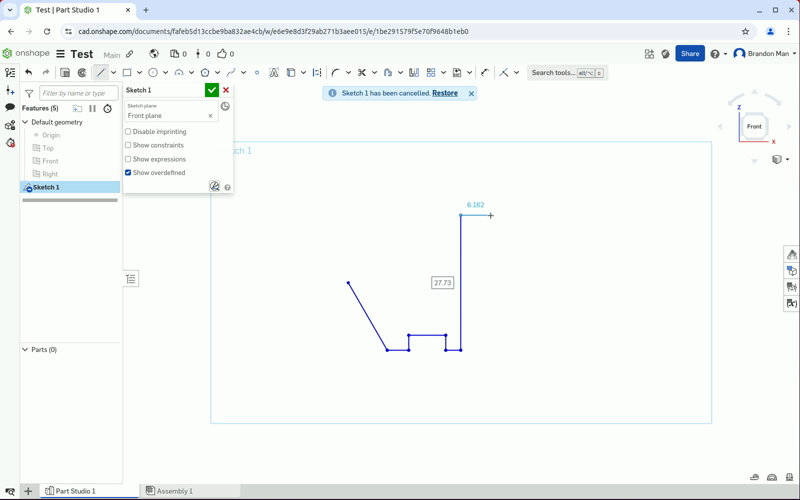
mouse_move(445, 215)
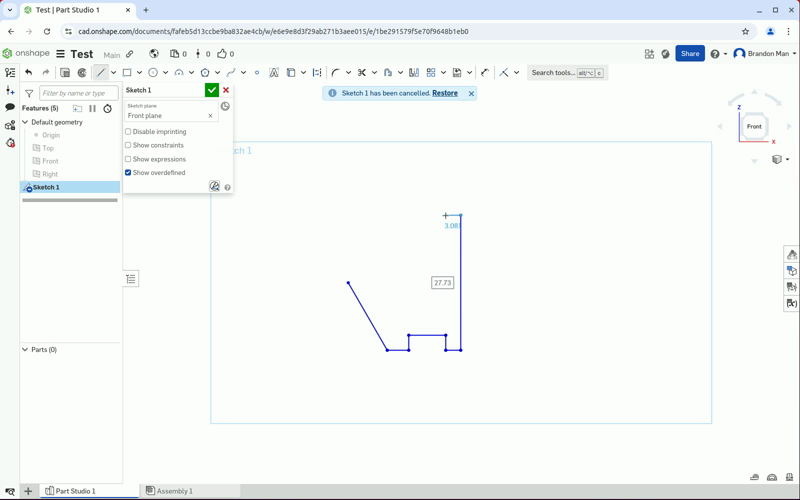
click(445, 215)
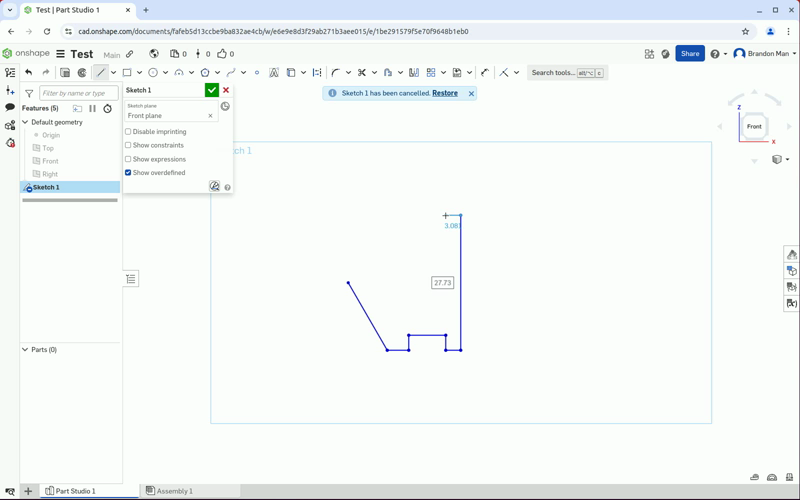
key_up(shift)
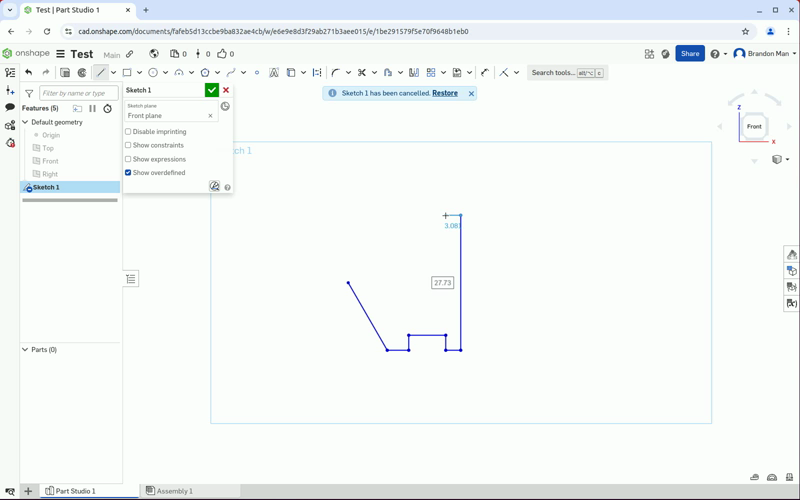
key_down(shift)
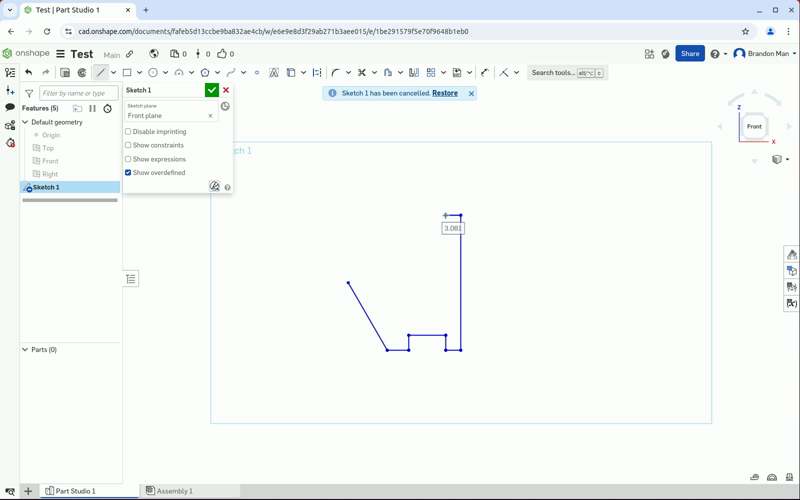
mouse_move(475, 215)
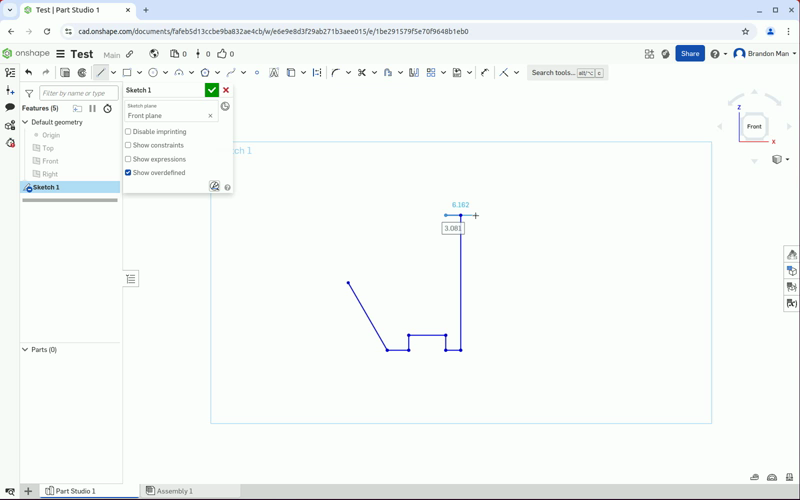
mouse_move(445, 230)
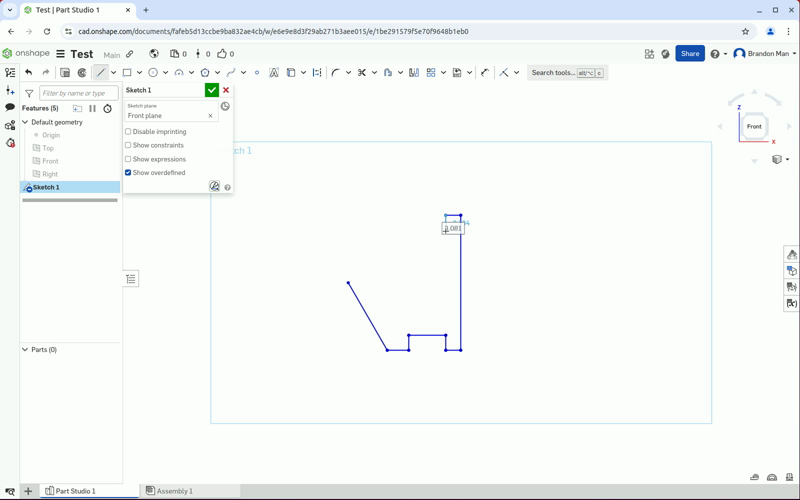
click(445, 230)
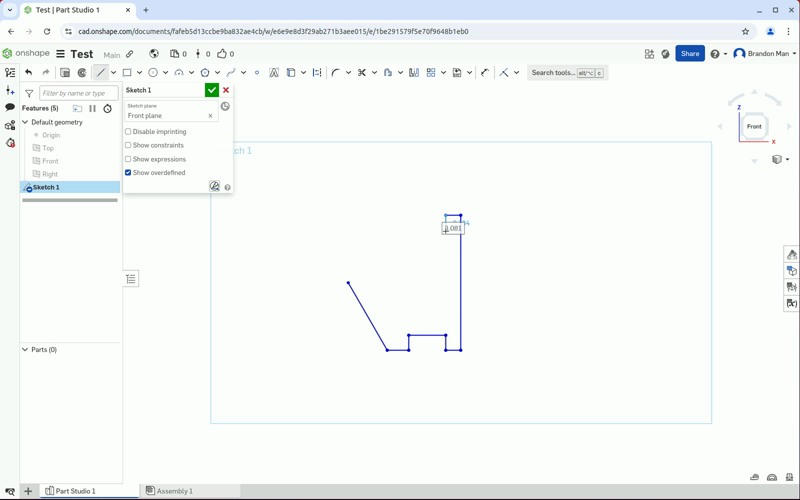
key_up(shift)
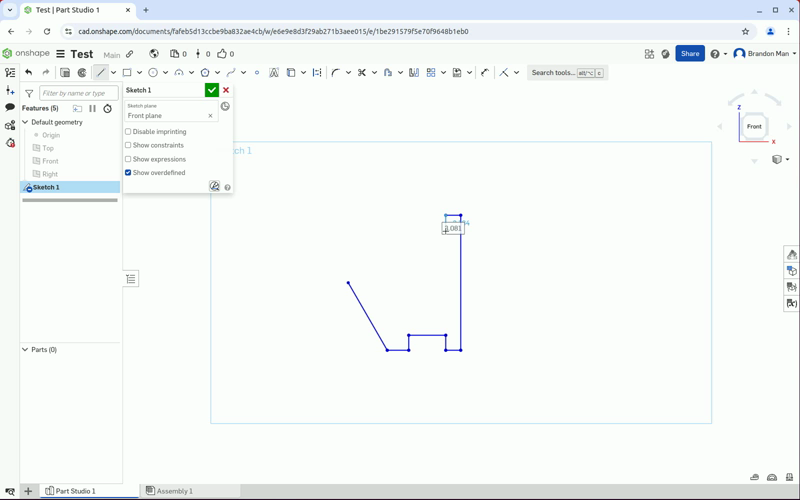
key_down(shift)
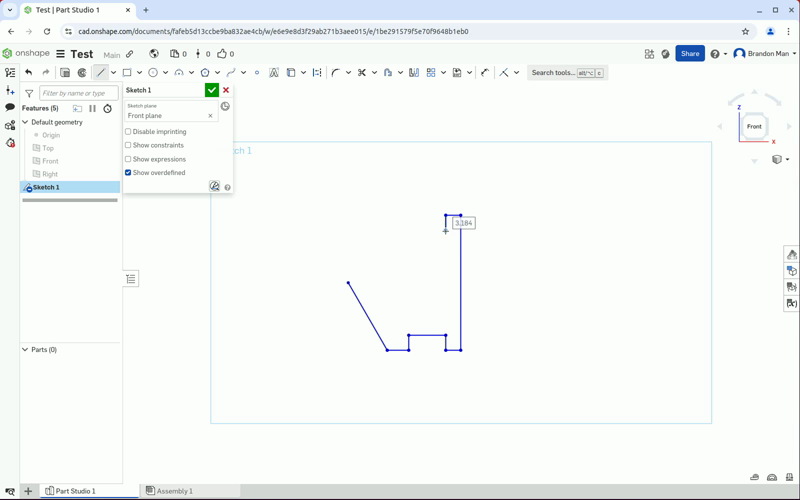
mouse_move(475, 230)
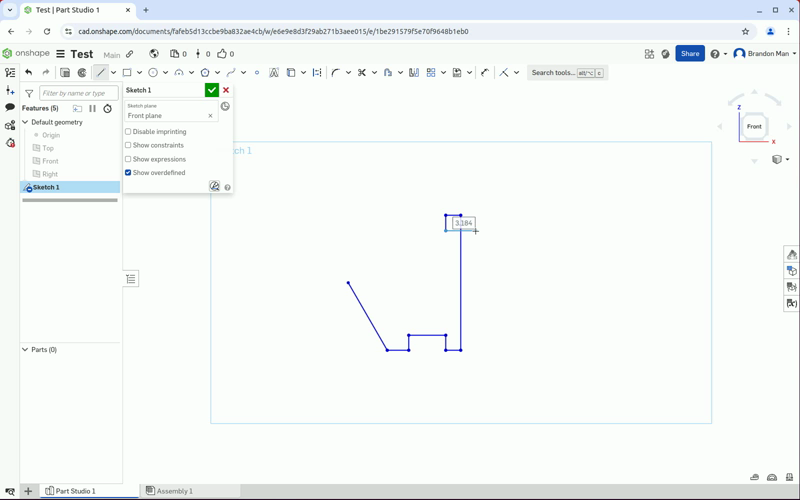
mouse_move(408, 230)
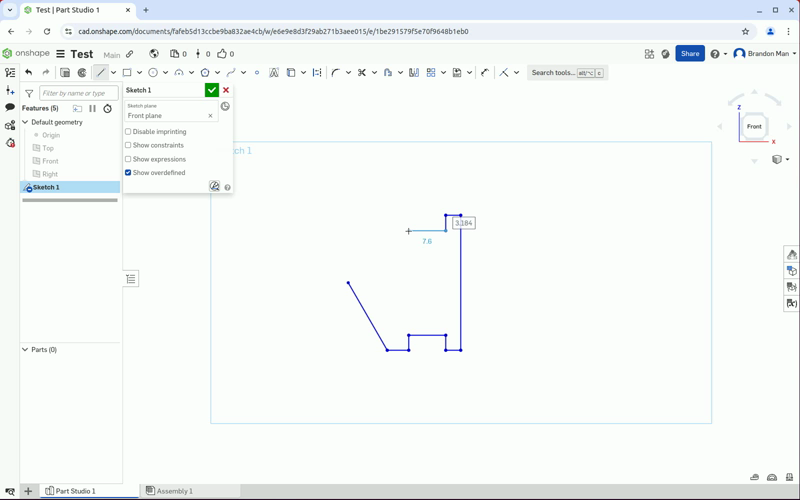
click(408, 230)
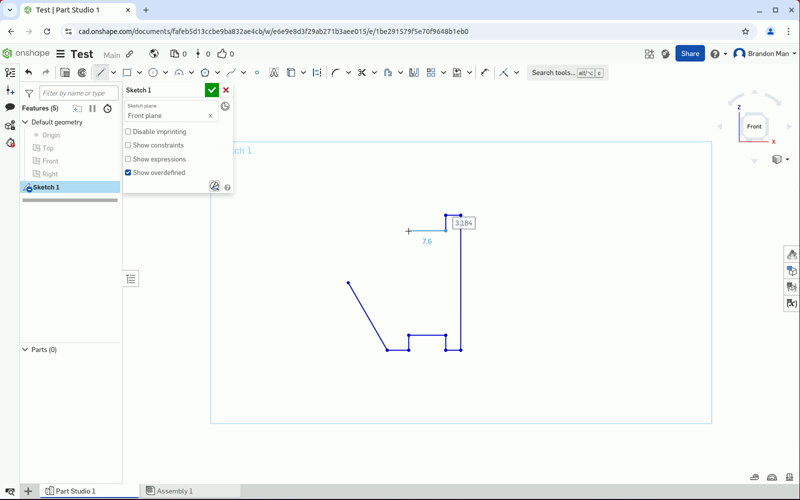
key_up(shift)
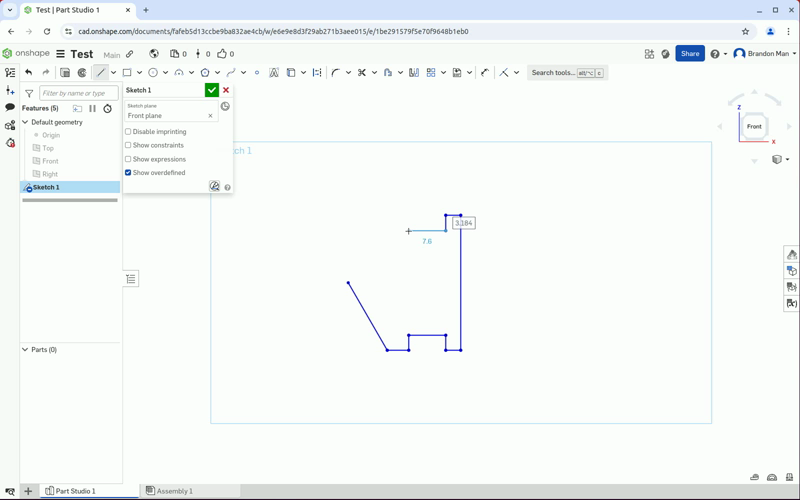
key_down(shift)
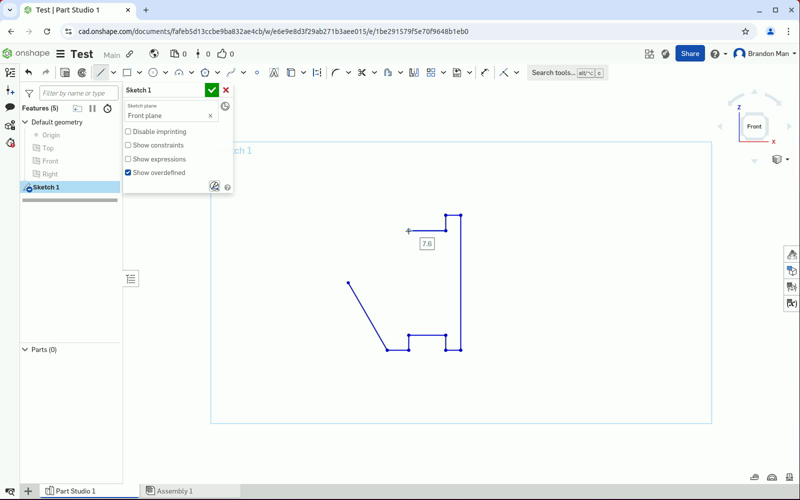
mouse_move(438, 230)
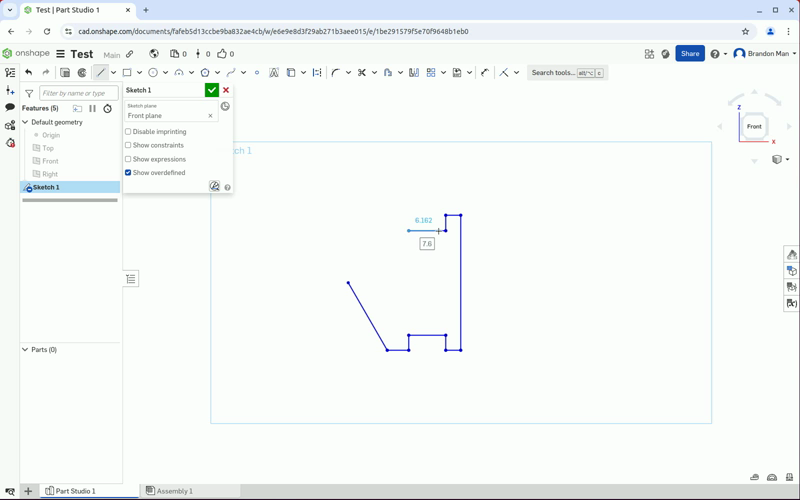
mouse_move(408, 215)
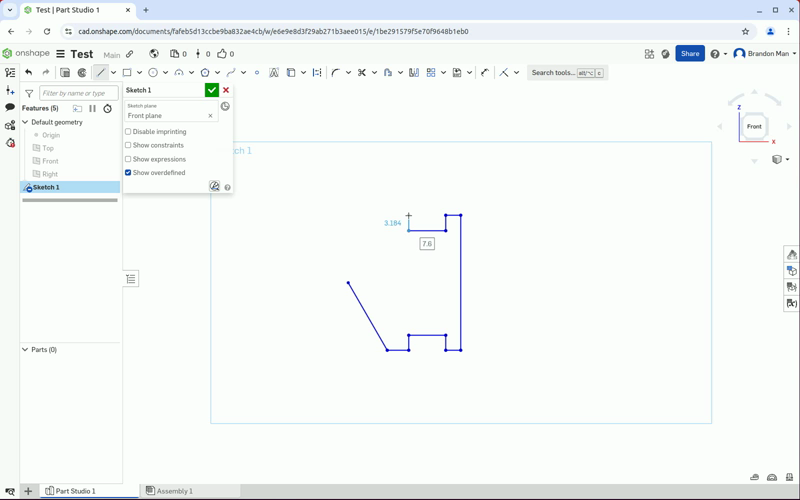
click(408, 215)
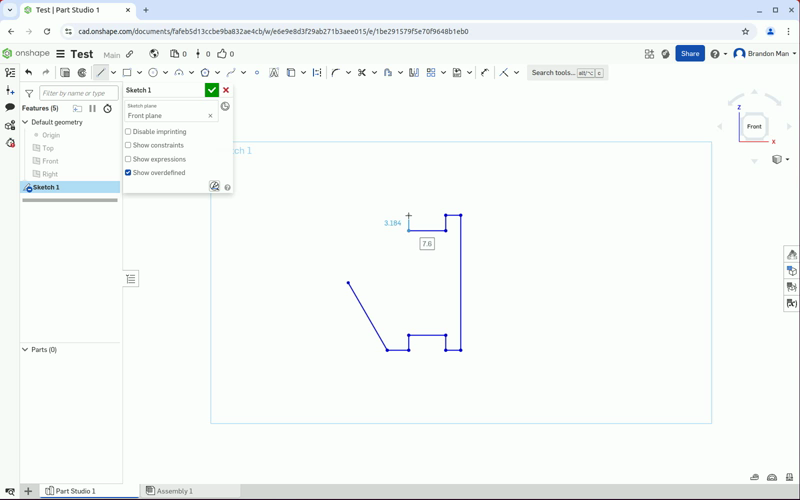
key_up(shift)
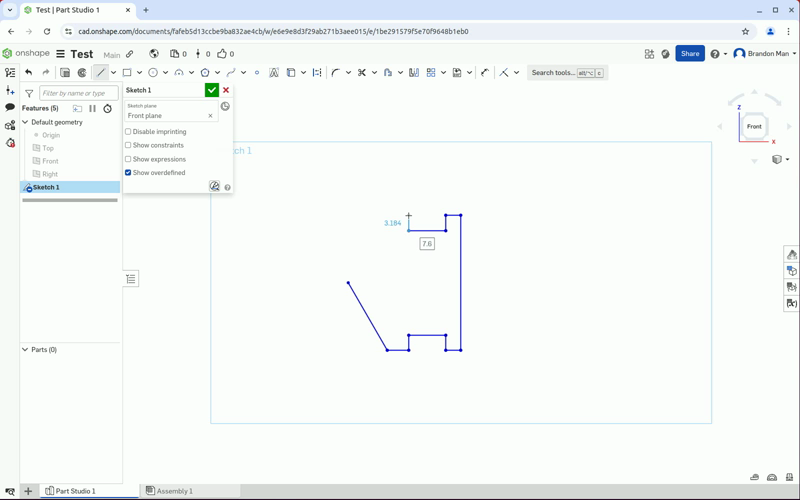
key_down(shift)
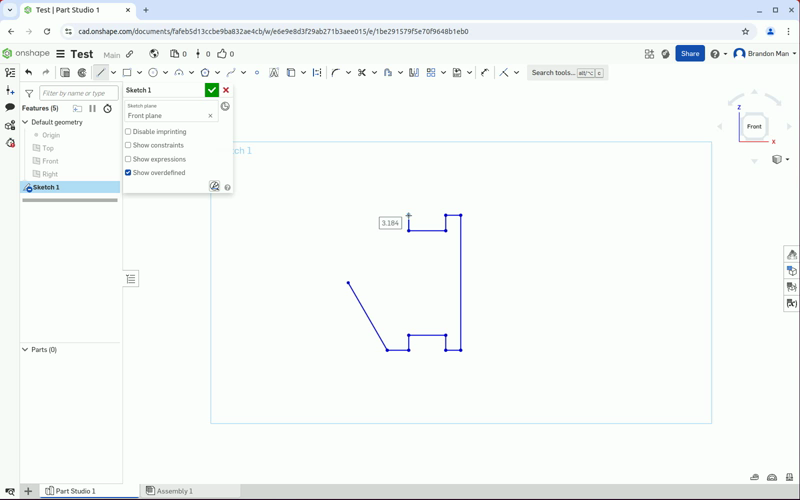
mouse_move(438, 215)
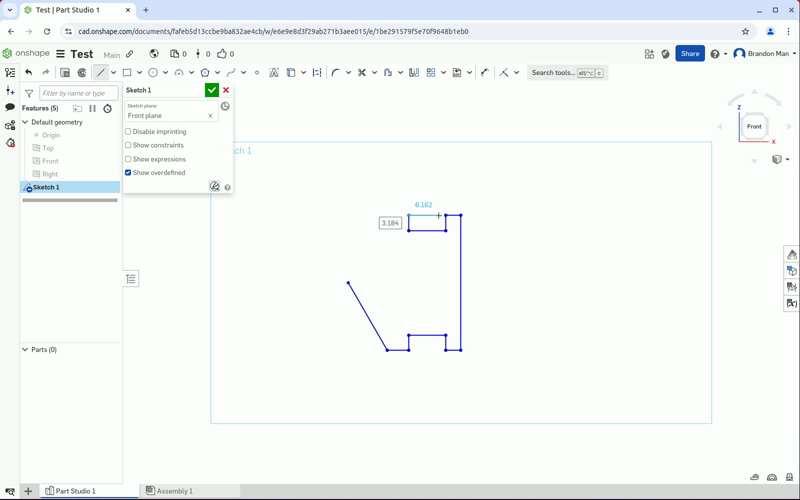
mouse_move(387, 215)
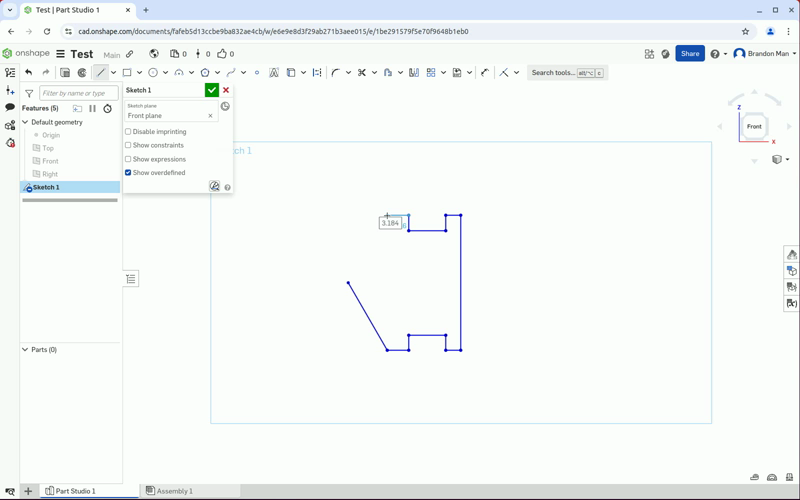
click(387, 215)
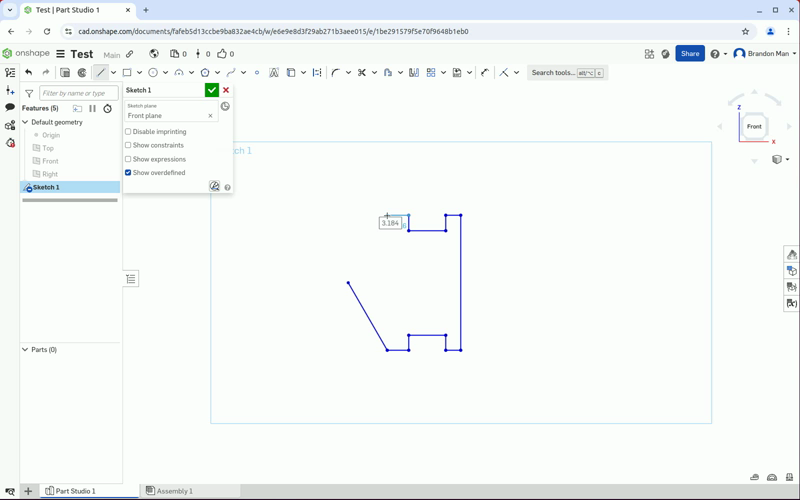
key_up(shift)
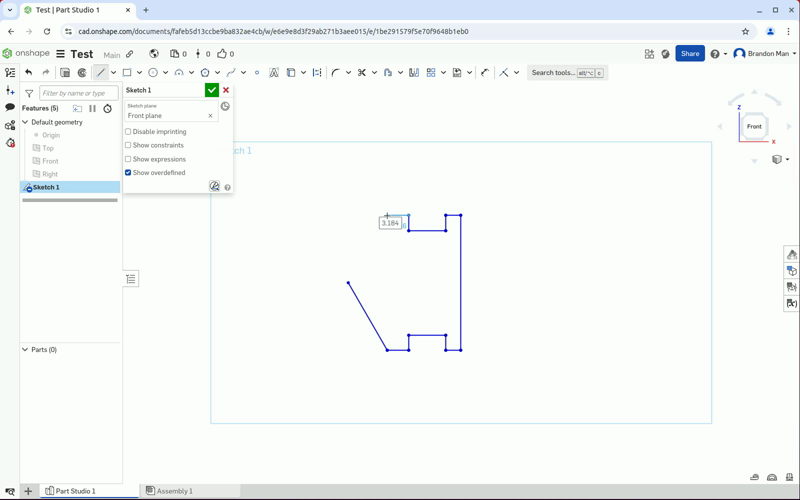
key_down(shift)
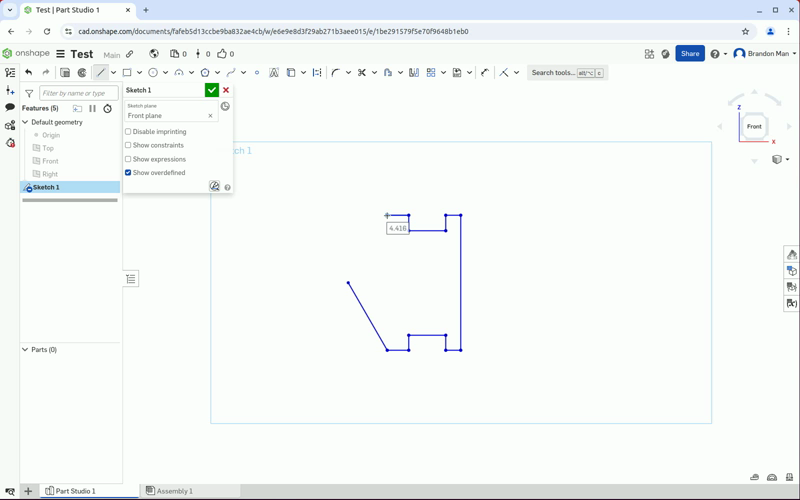
mouse_move(348, 282)
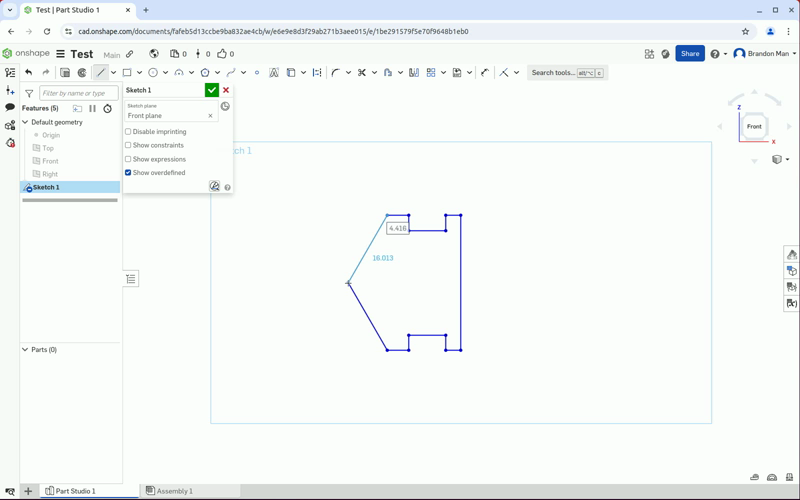
key_up(shift)
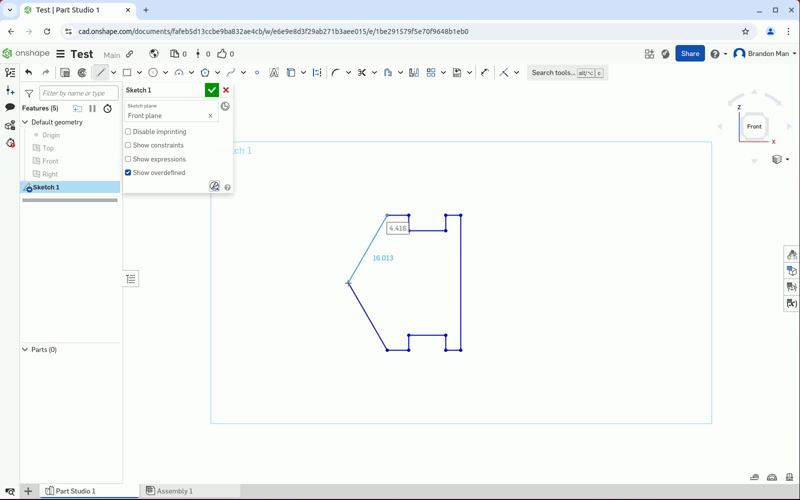
click(348, 282)
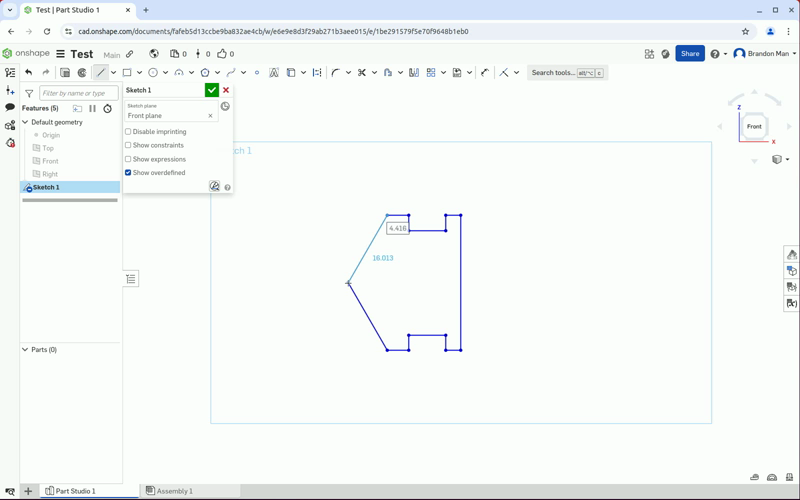
key(esc)
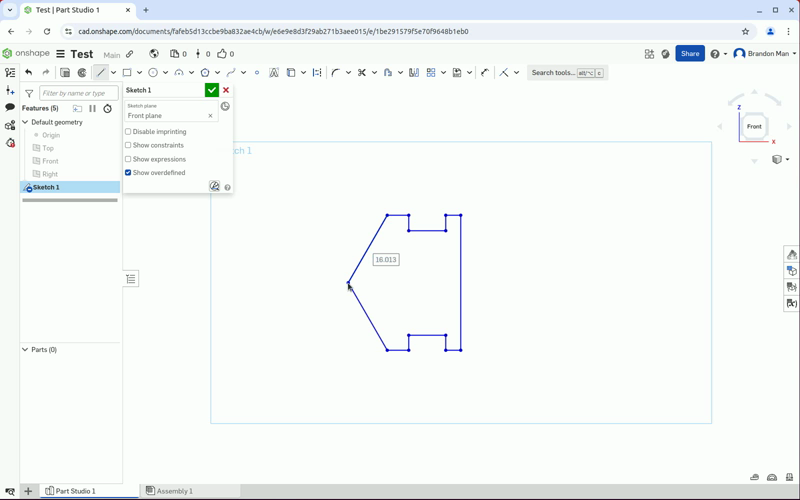
key(l)
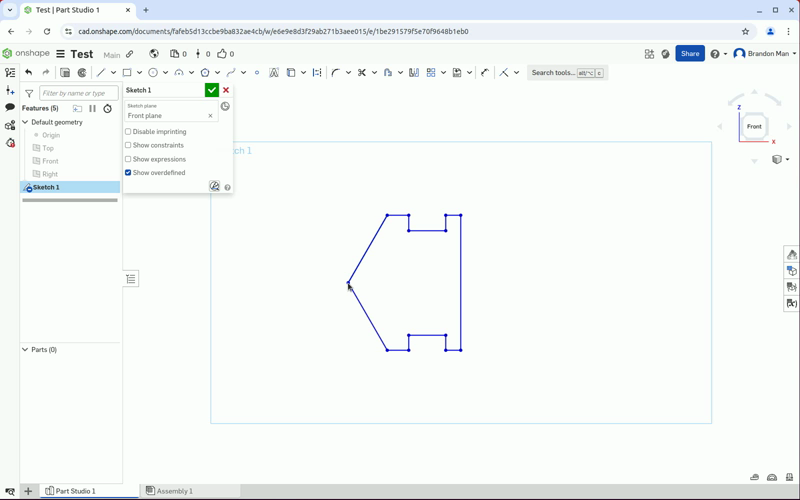
key_down(shift)
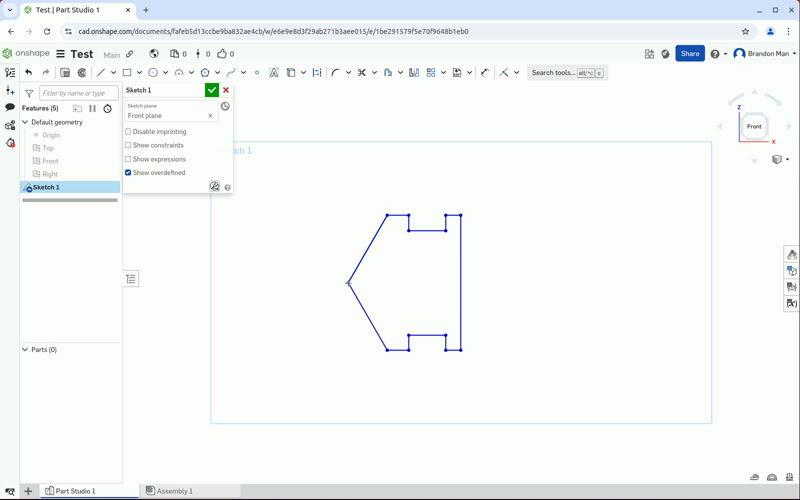
mouse_move(384, 305)
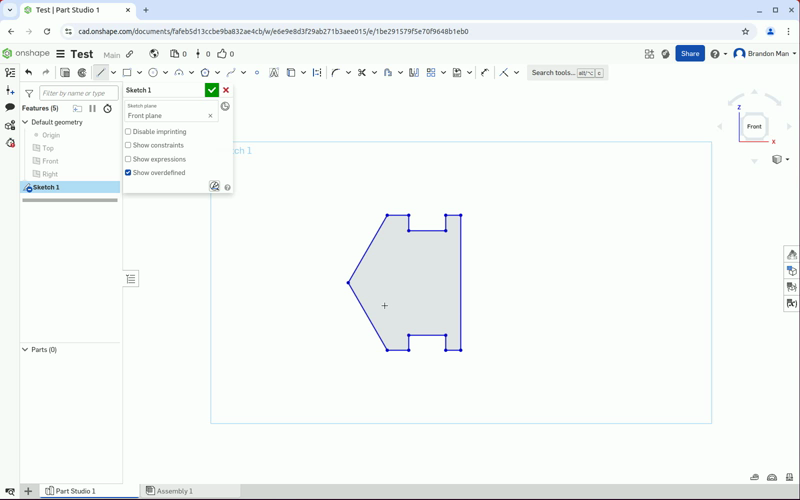
click(384, 305)
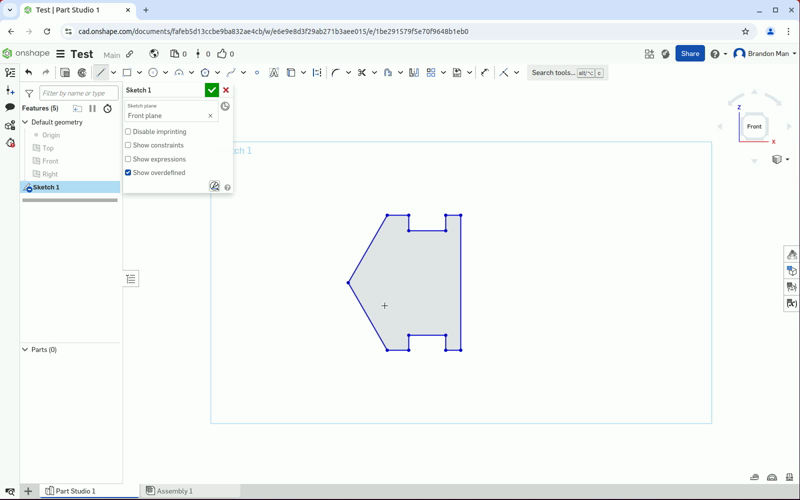
key_up(shift)
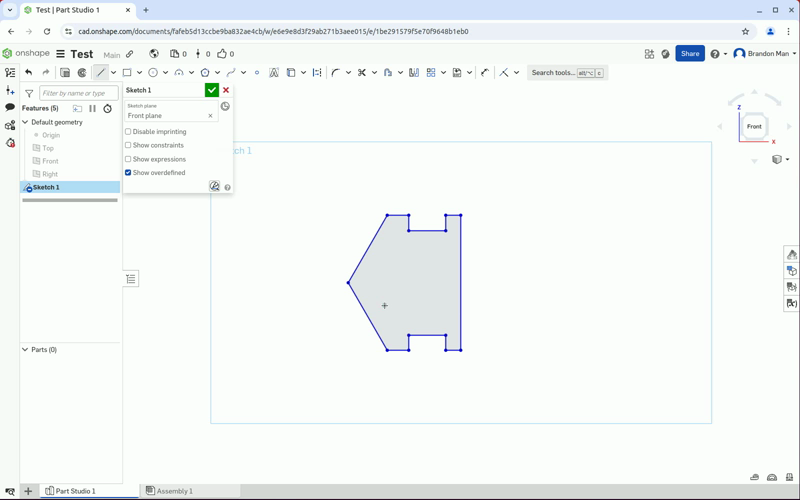
key_down(shift)
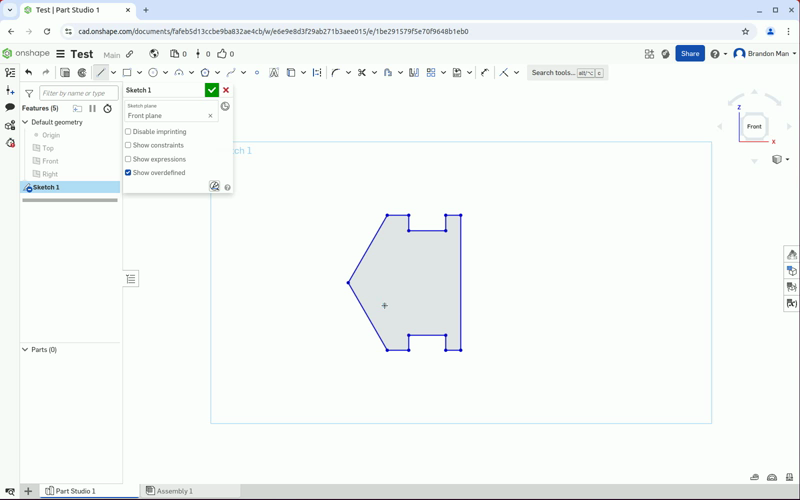
mouse_move(445, 305)
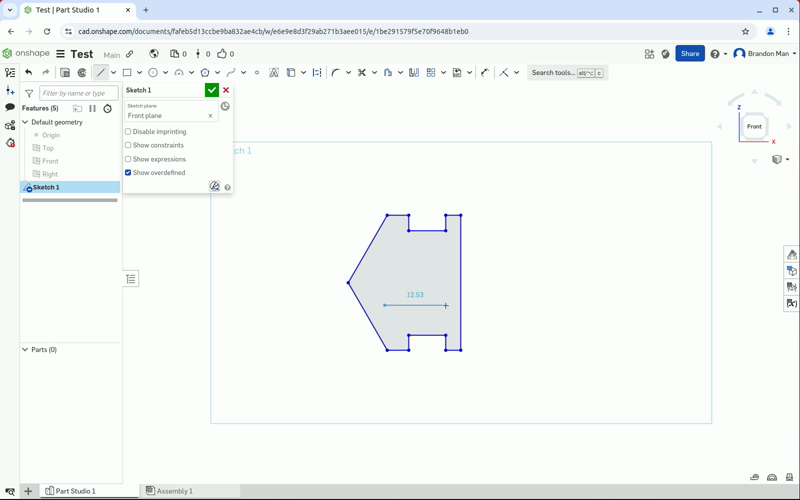
click(445, 305)
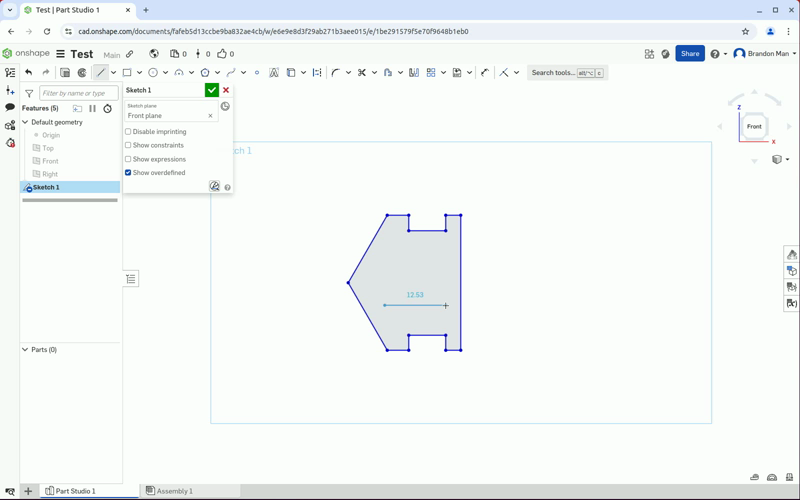
key_up(shift)
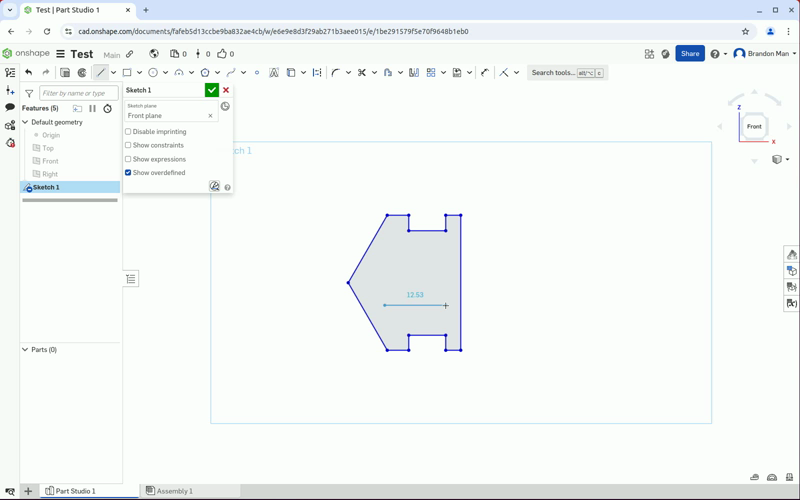
key_down(shift)
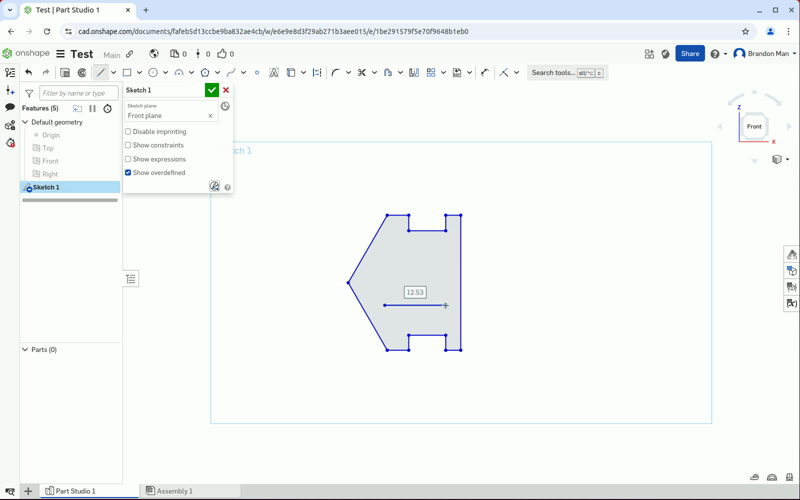
mouse_move(475, 305)
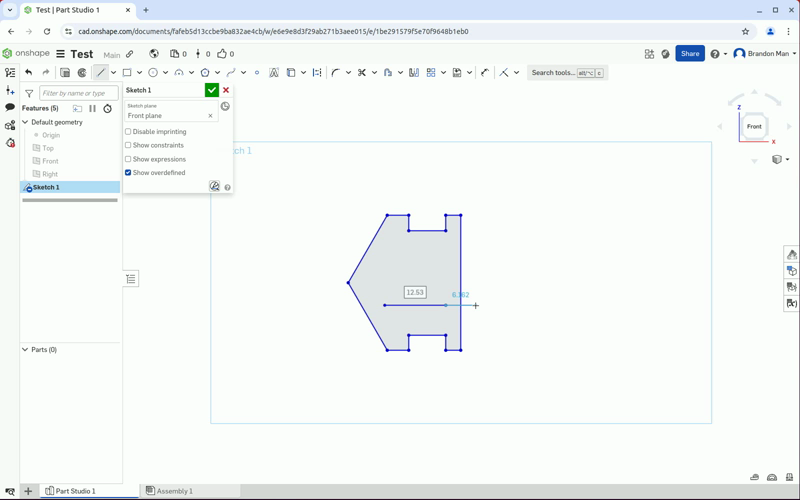
mouse_move(445, 260)
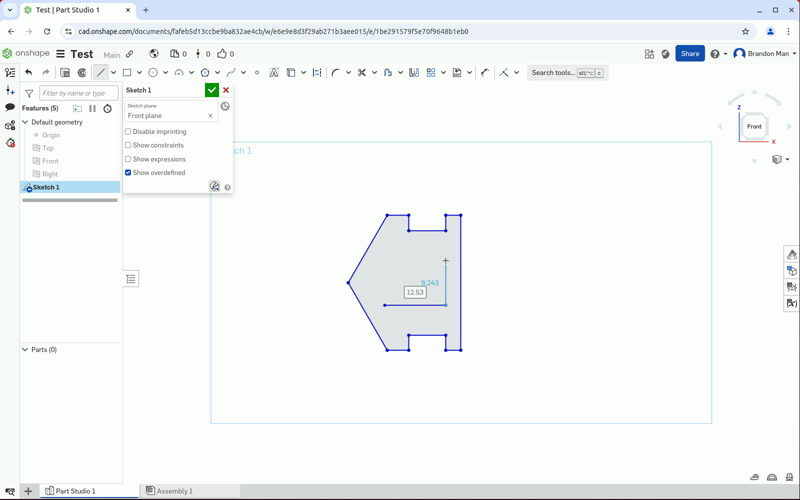
click(445, 260)
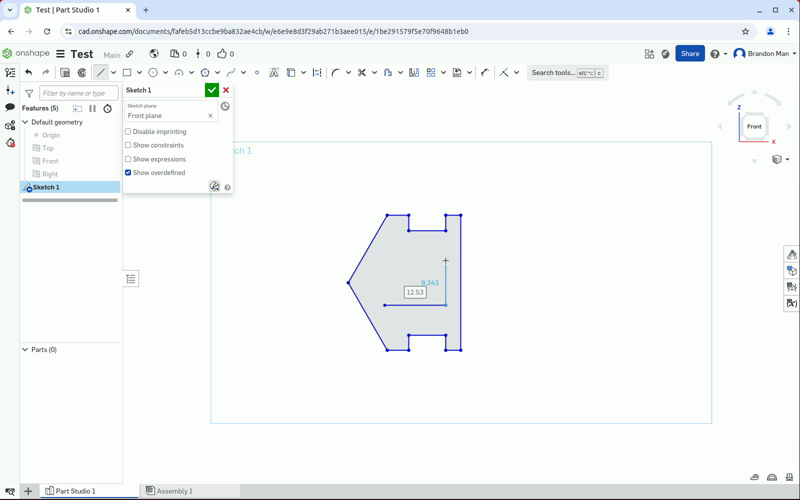
key_up(shift)
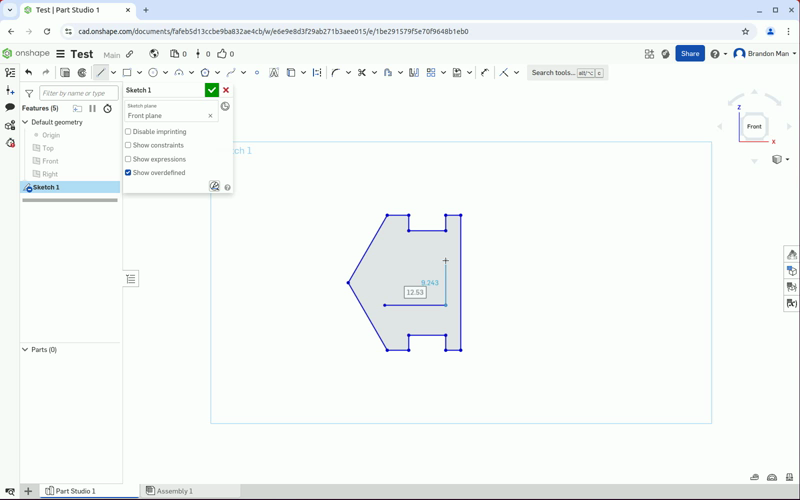
key_down(shift)
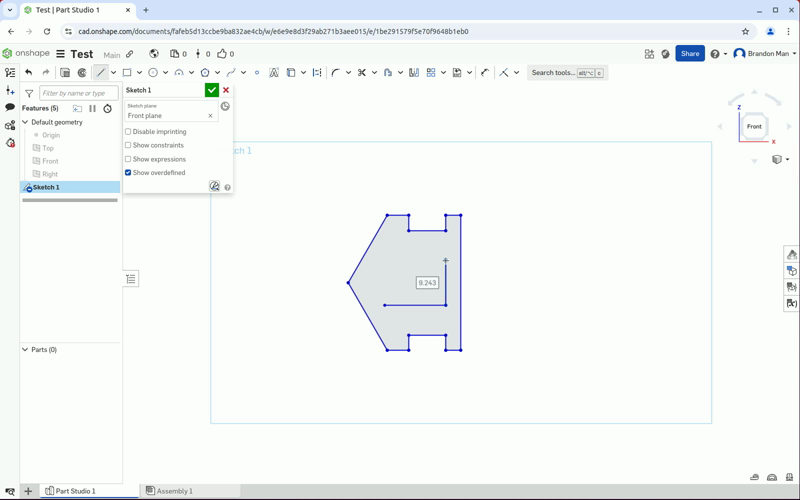
mouse_move(384, 260)
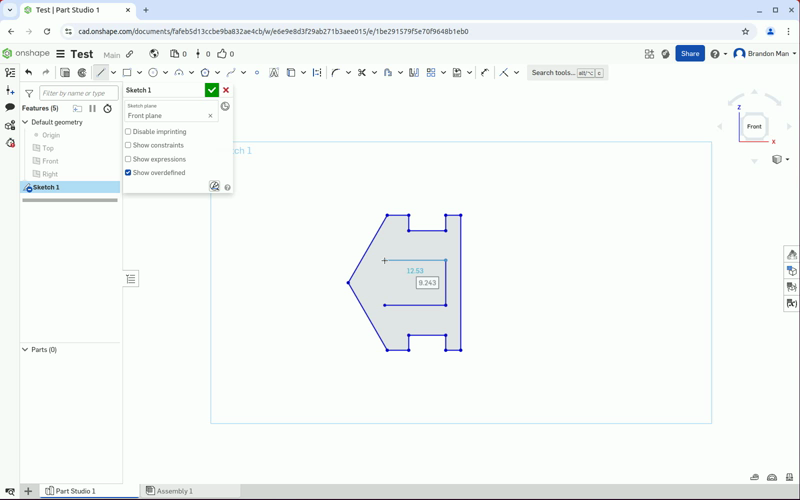
click(384, 260)
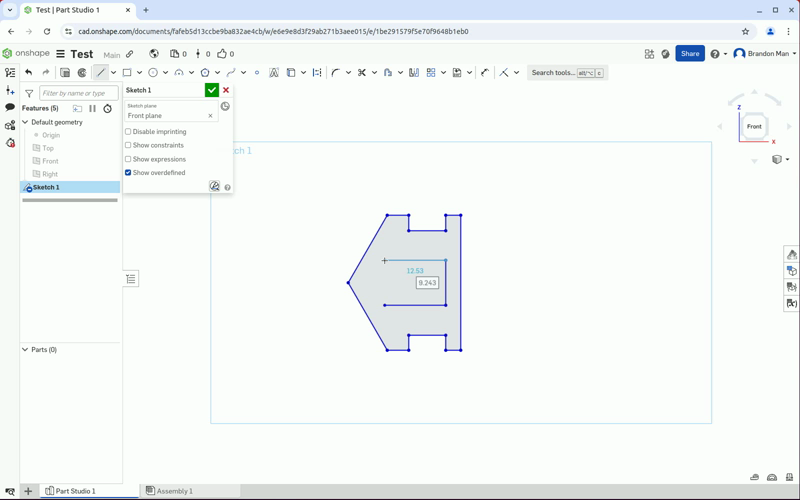
key_up(shift)
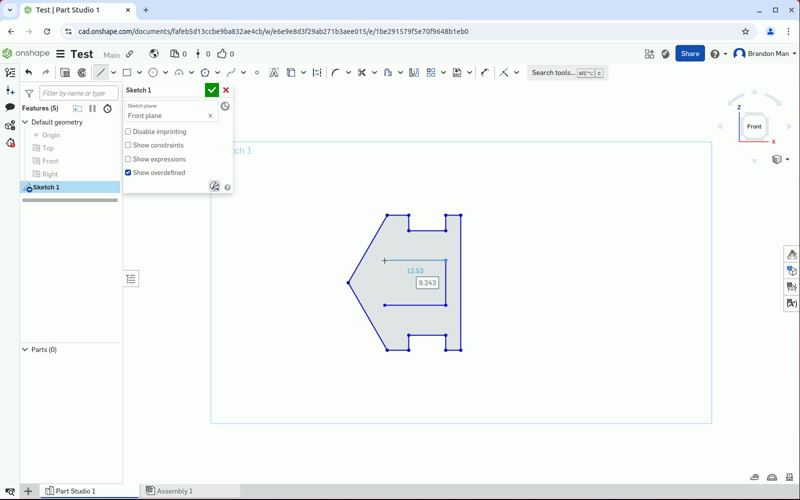
mouse_move(414, 260)
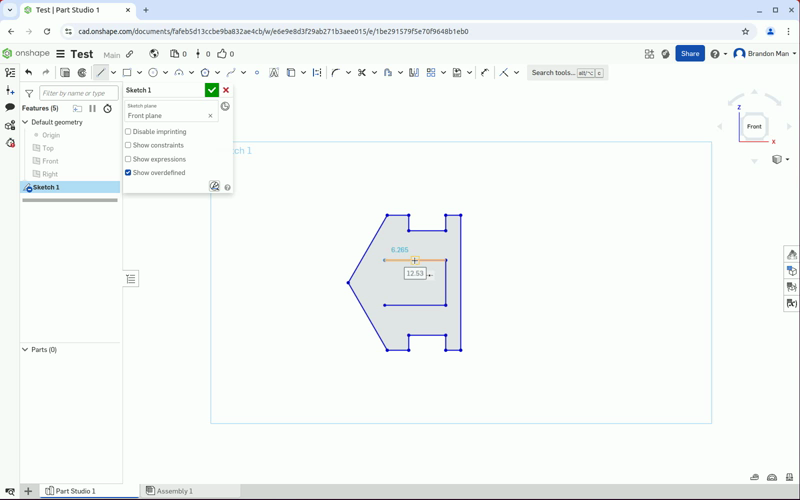
key_down(shift)
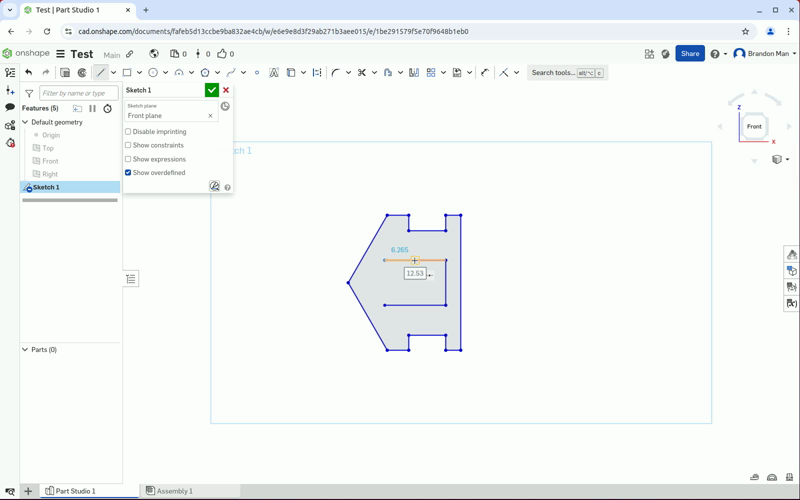
mouse_move(384, 305)
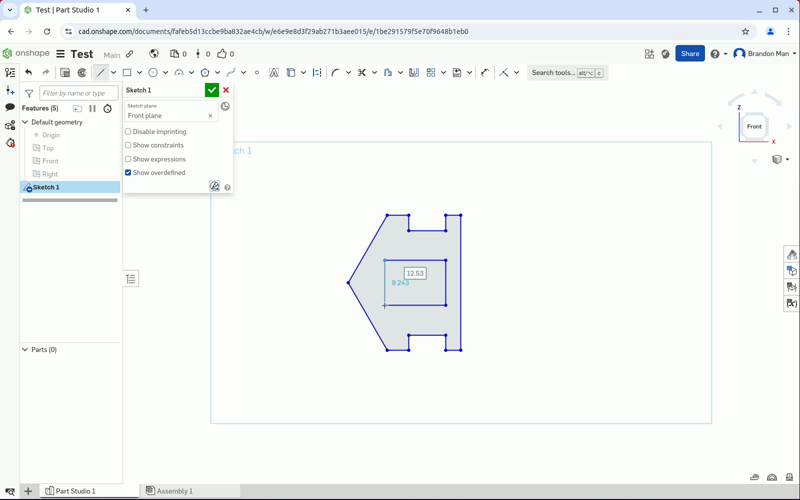
key_up(shift)
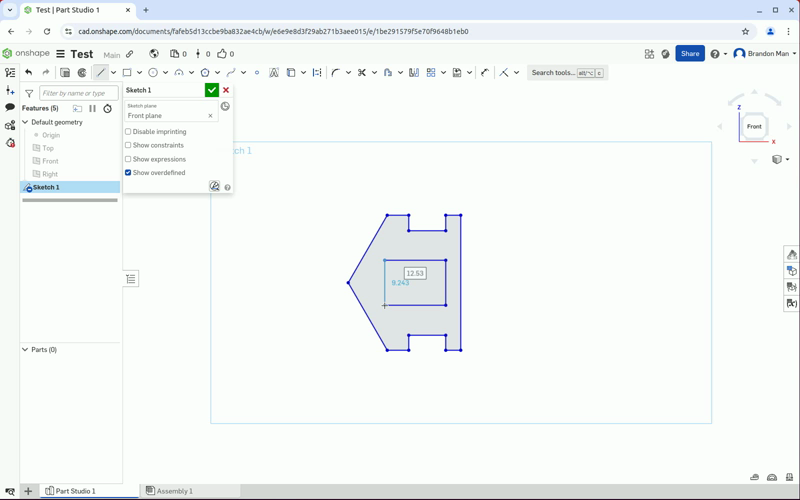
click(384, 305)
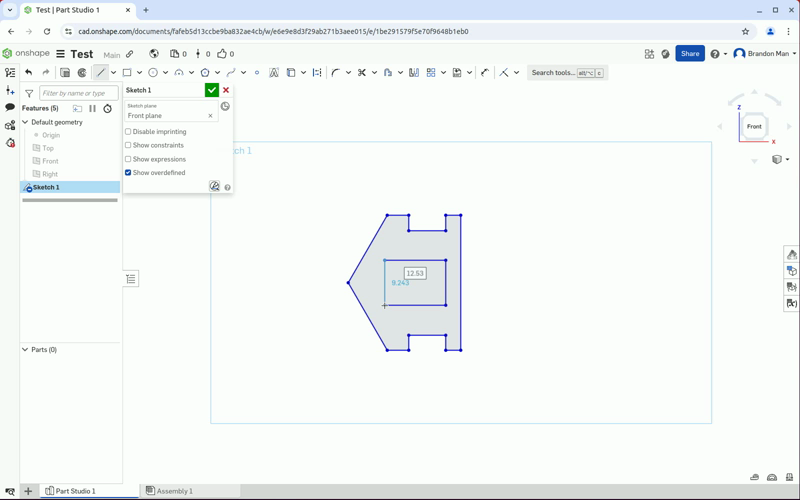
key(esc)
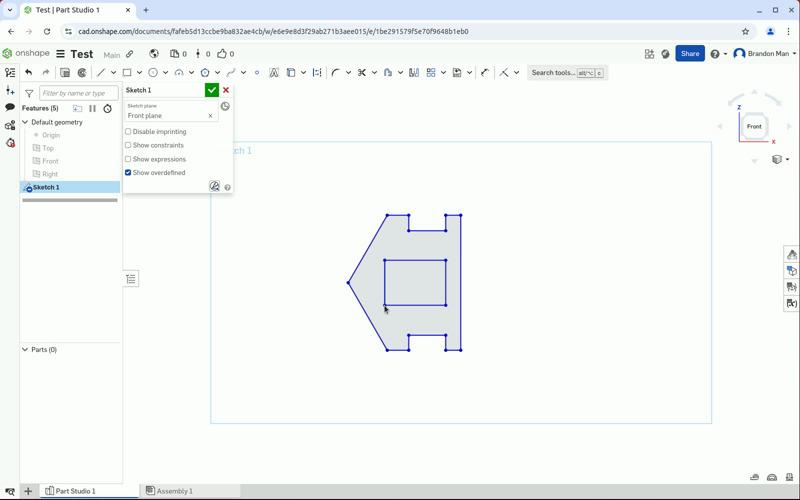
mouse_move(370, 280)
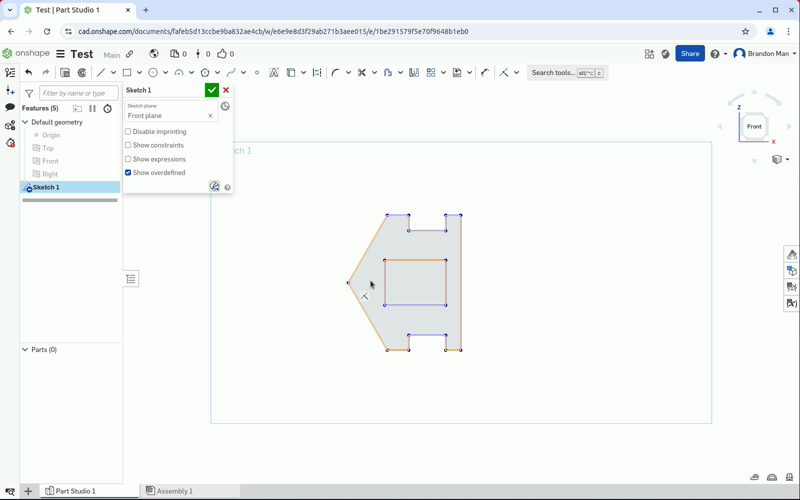
click(370, 280)
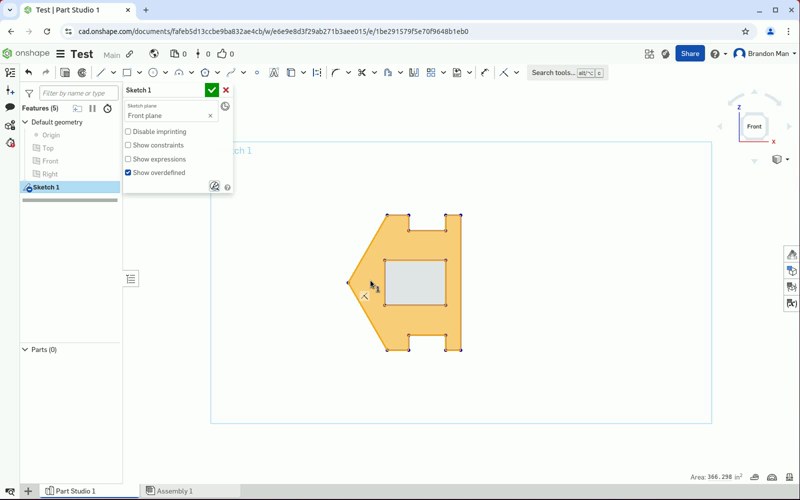
mouse_move(73, 352)
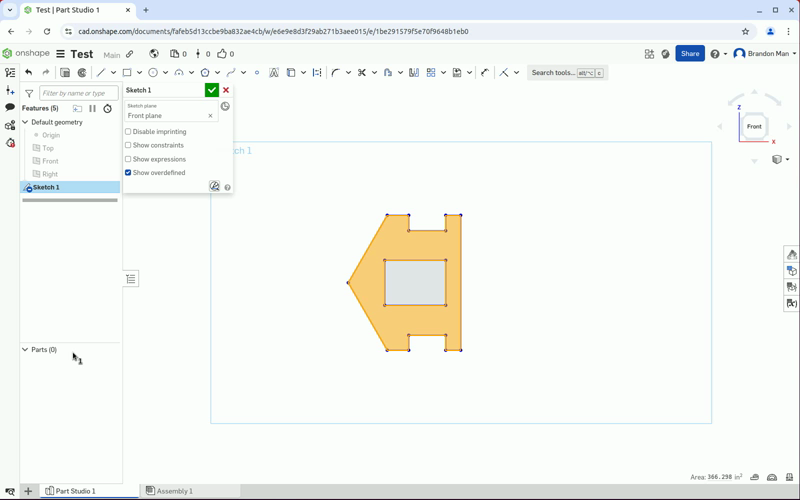
key(shift+y)
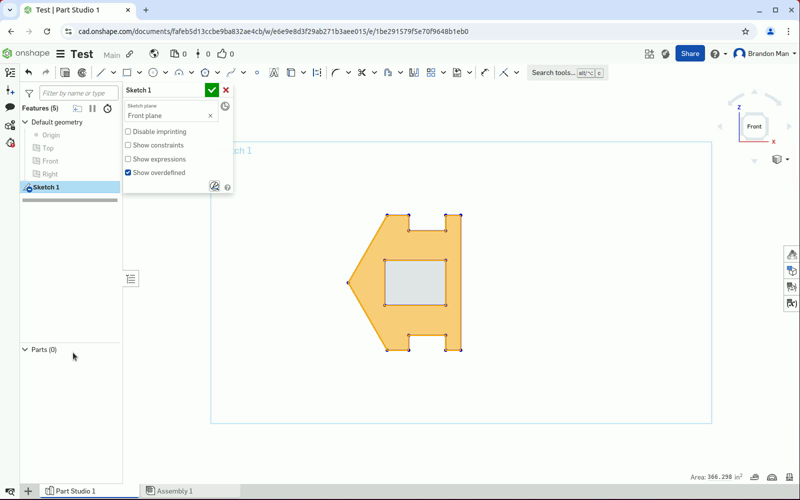
key(shift+e)
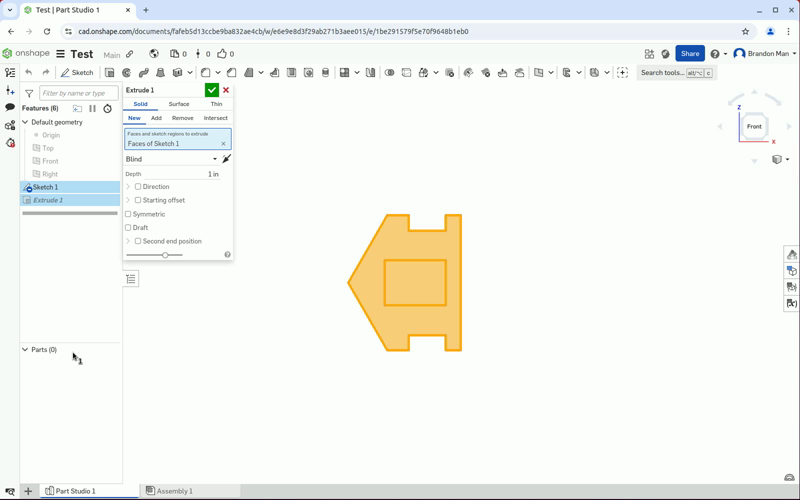
mouse_move(143, 106)
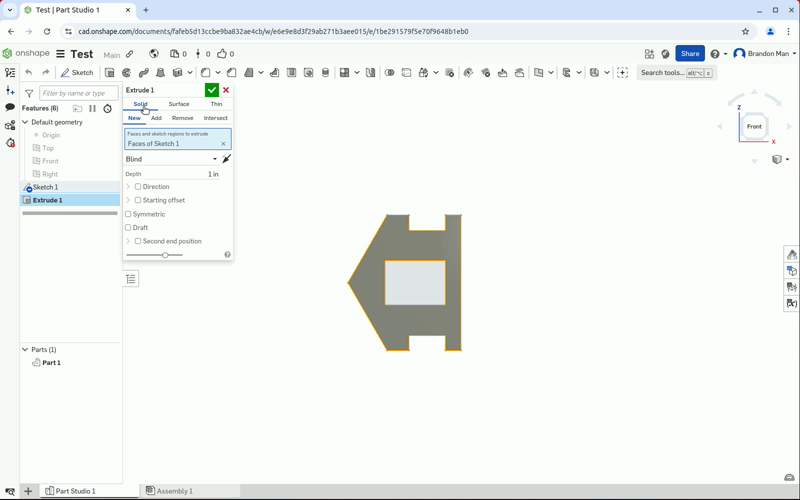
click(143, 106)
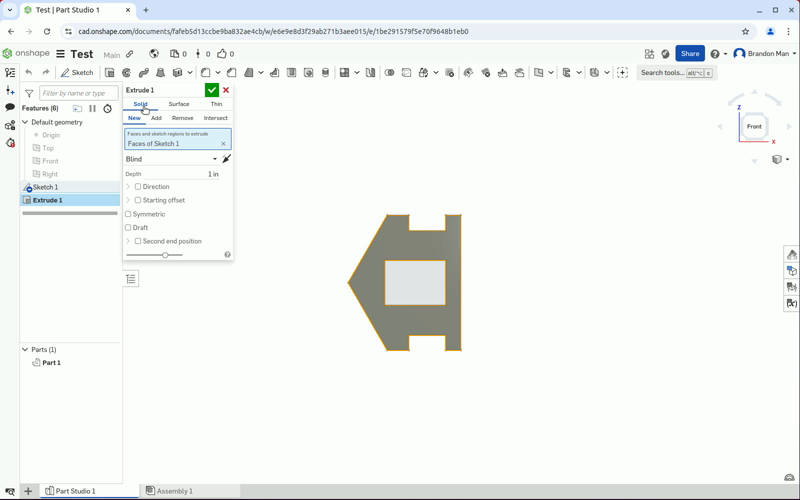
mouse_move(137, 120)
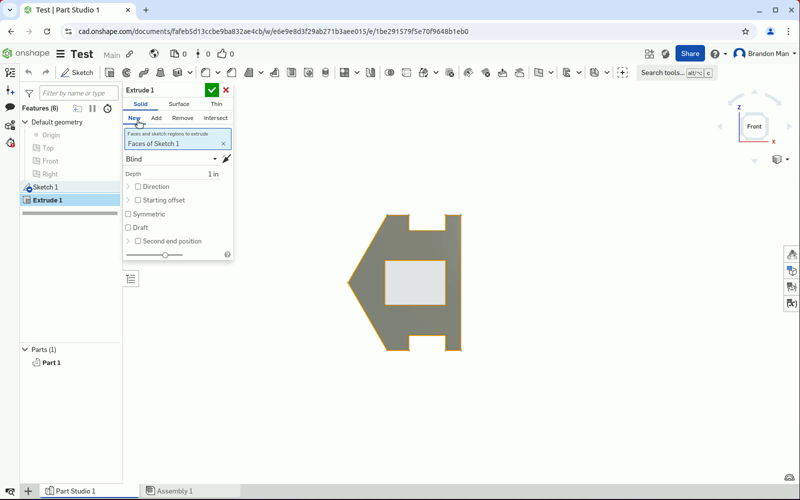
click(137, 120)
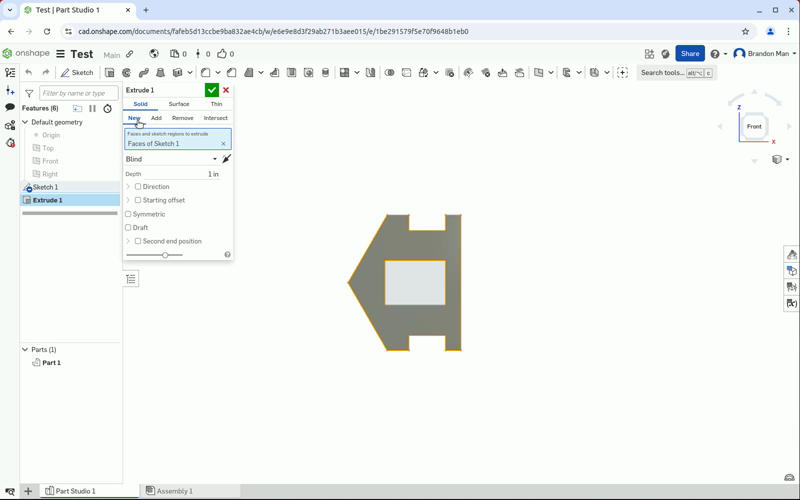
key(tab, 4)
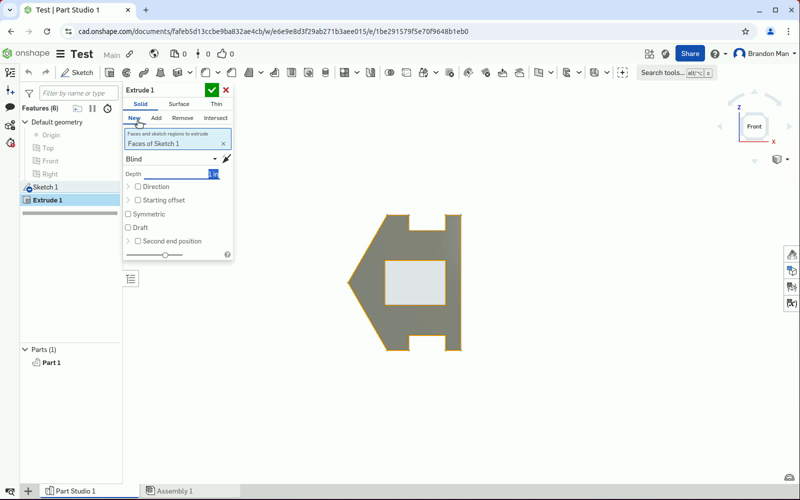
text(6.258)
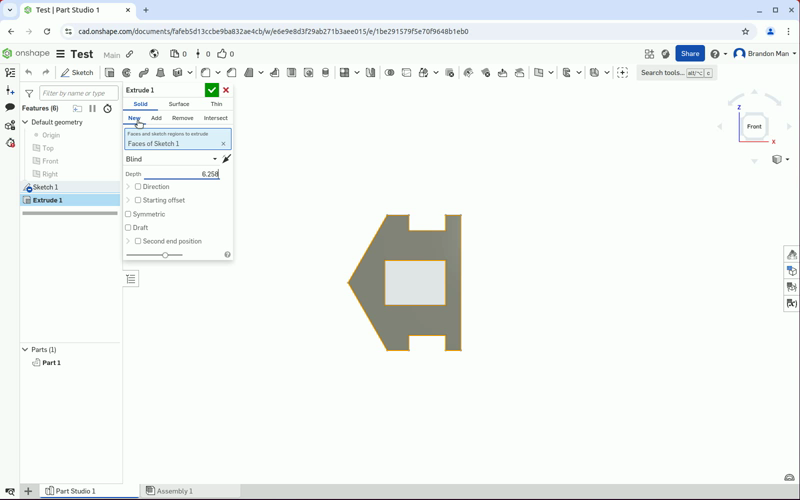
key(enter)
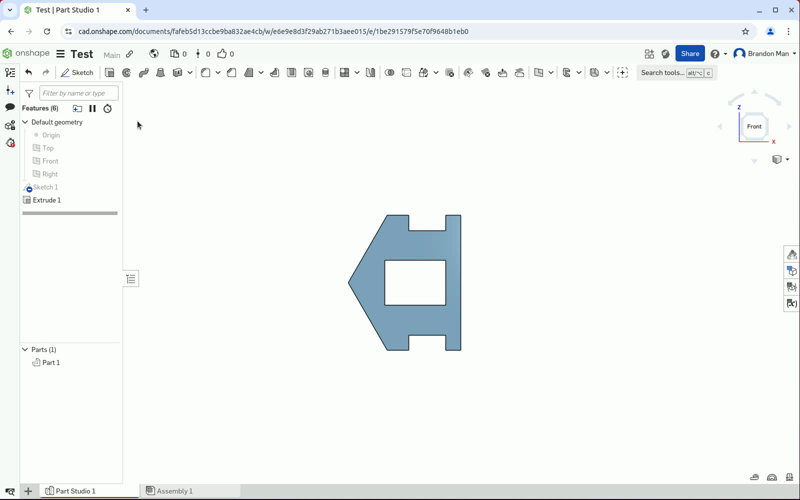
key(shift+h)
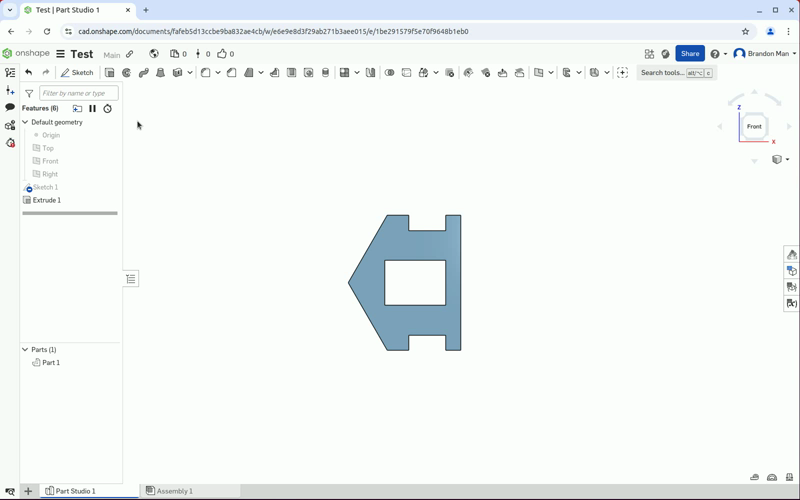
key(shift+h)
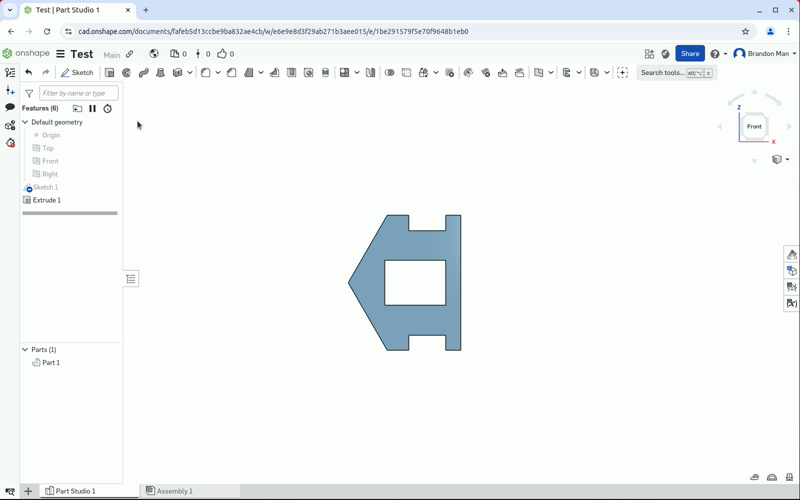
mouse_move(73, 189)
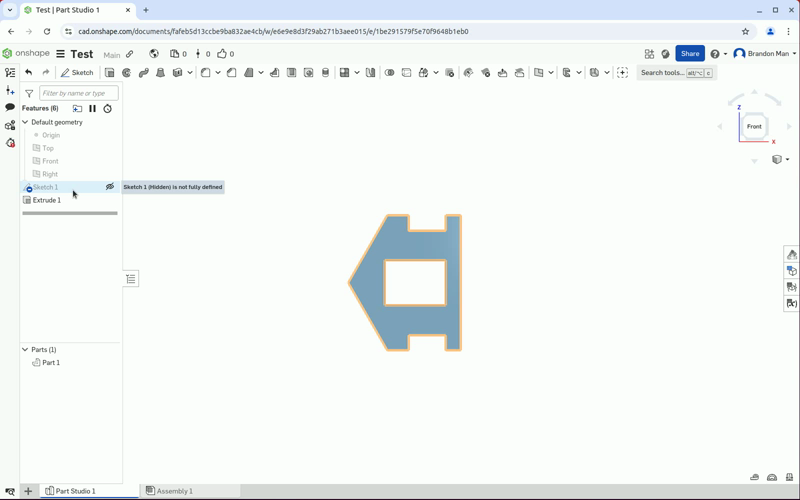
click(73, 189)
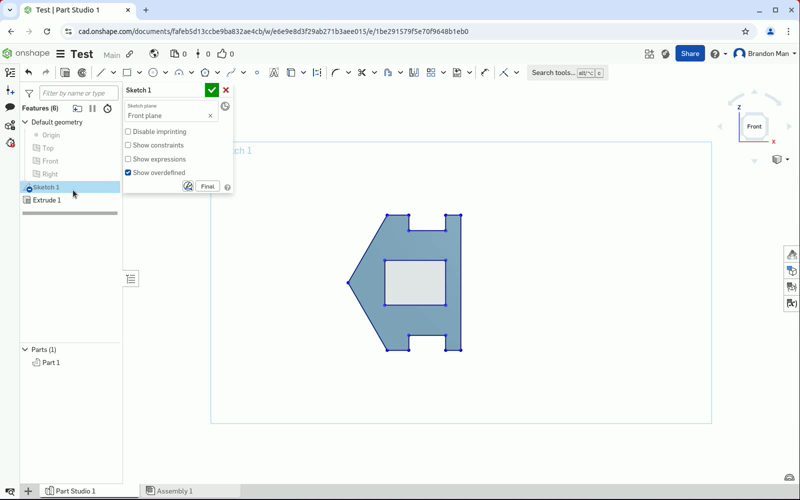
mouse_move(229, 92)
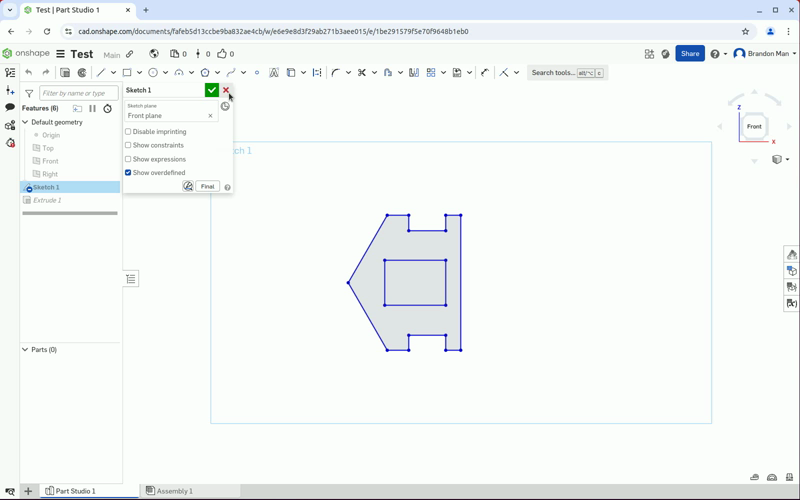
click(229, 92)
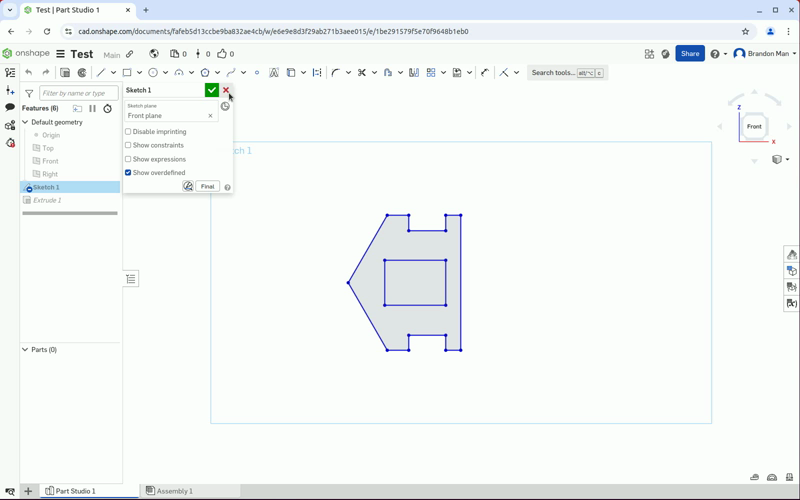
key(shift+s)
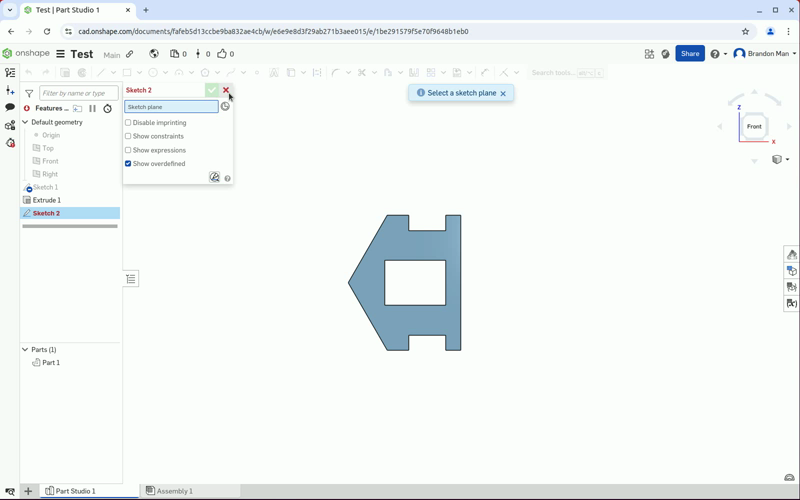
mouse_move(73, 163)
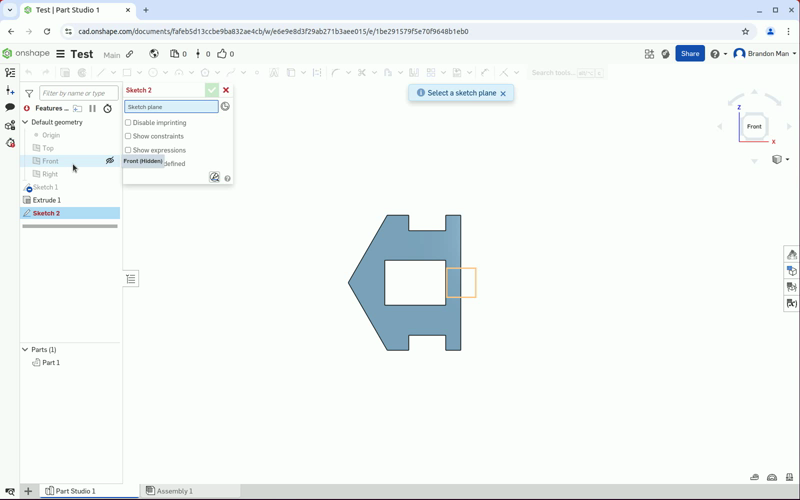
click(73, 163)
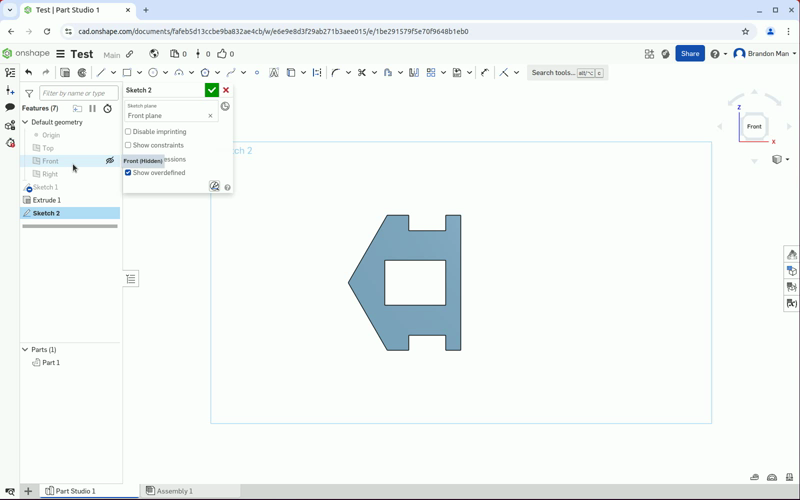
mouse_move(73, 352)
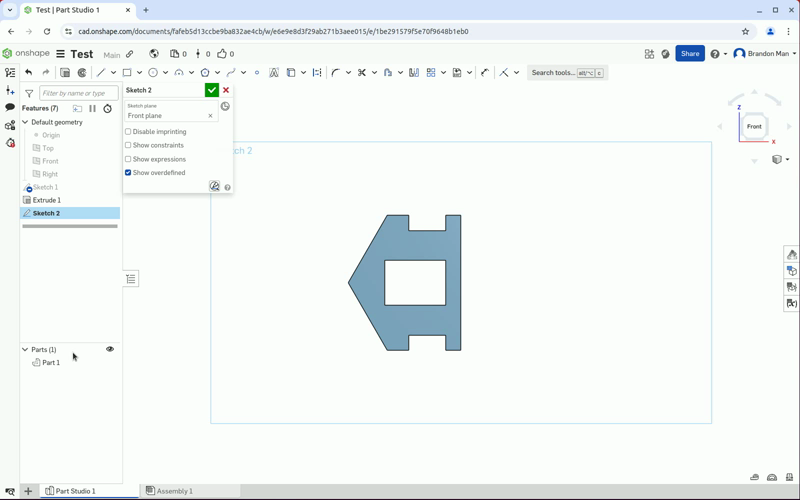
key(y)
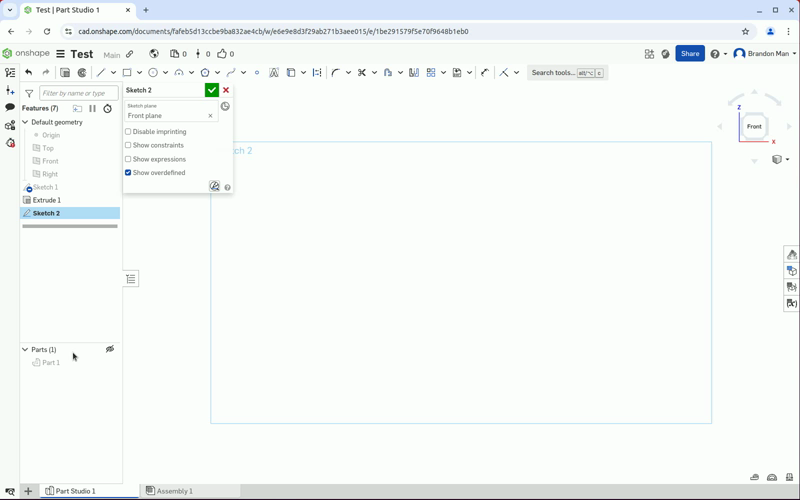
key(l)
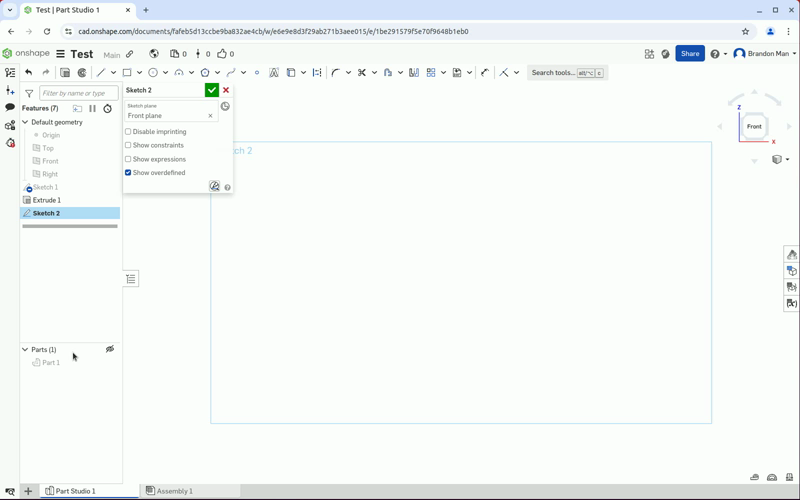
key_down(shift)
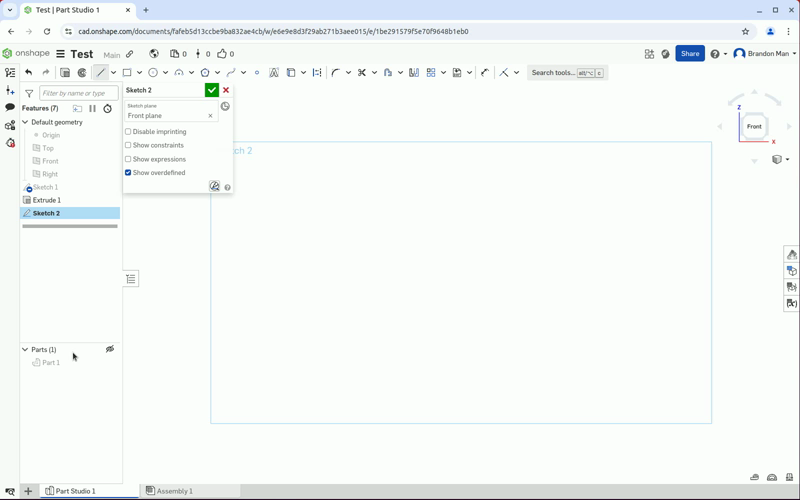
mouse_move(460, 351)
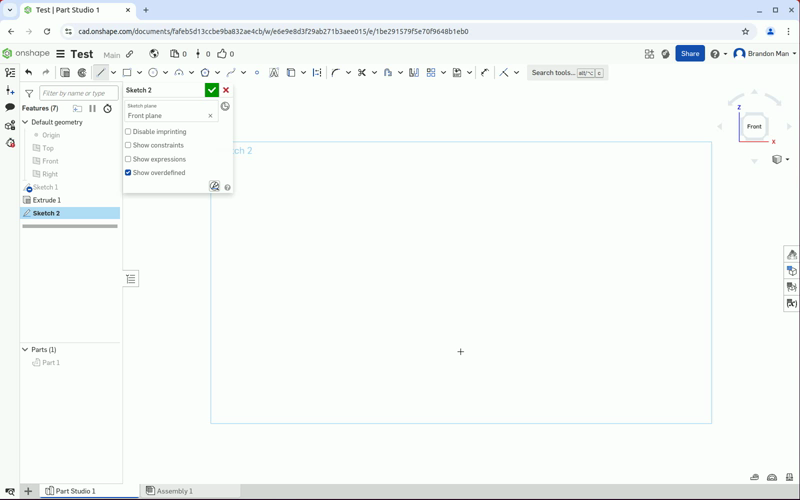
click(460, 351)
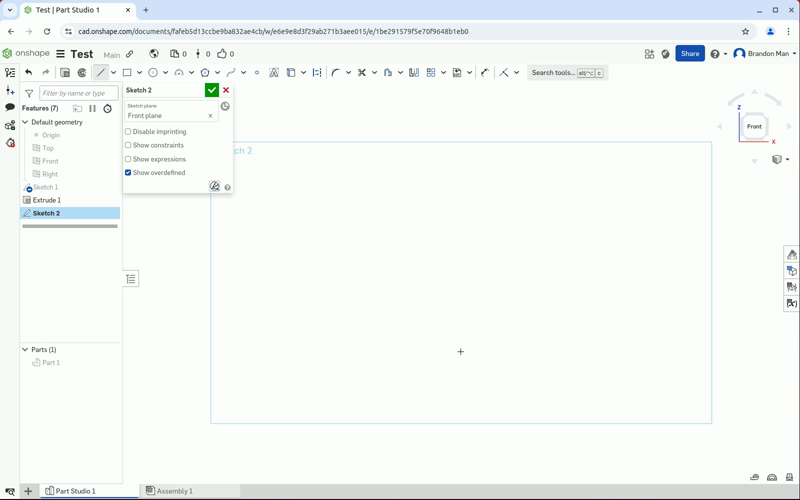
key_up(shift)
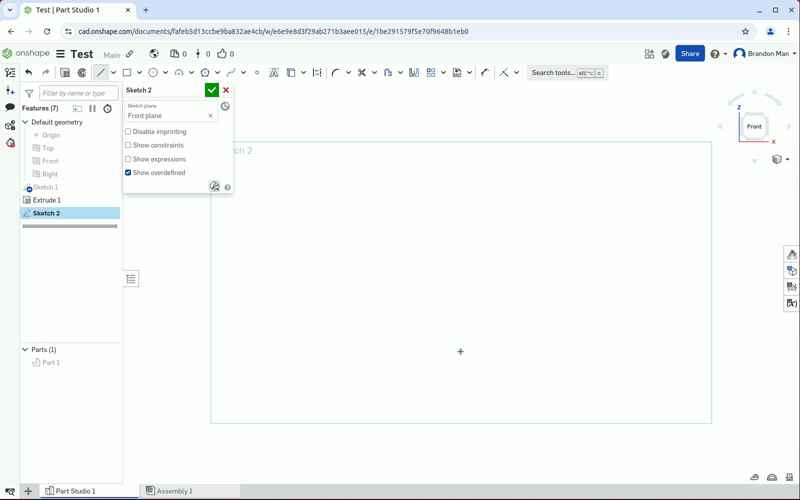
key_down(shift)
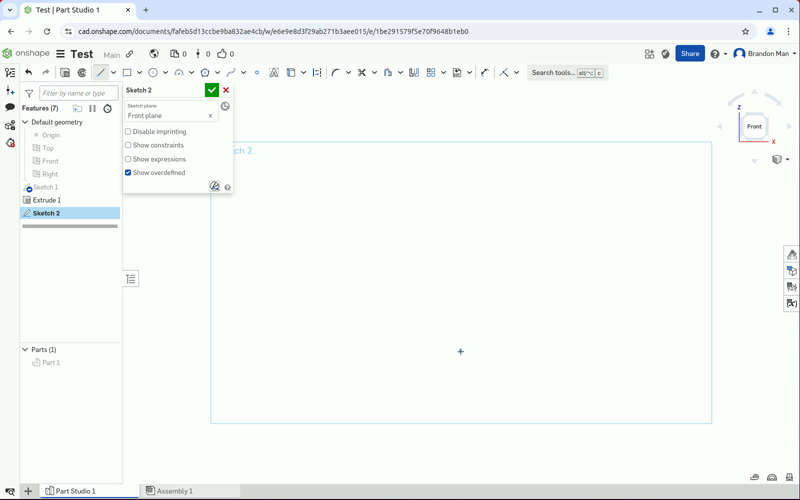
mouse_move(490, 351)
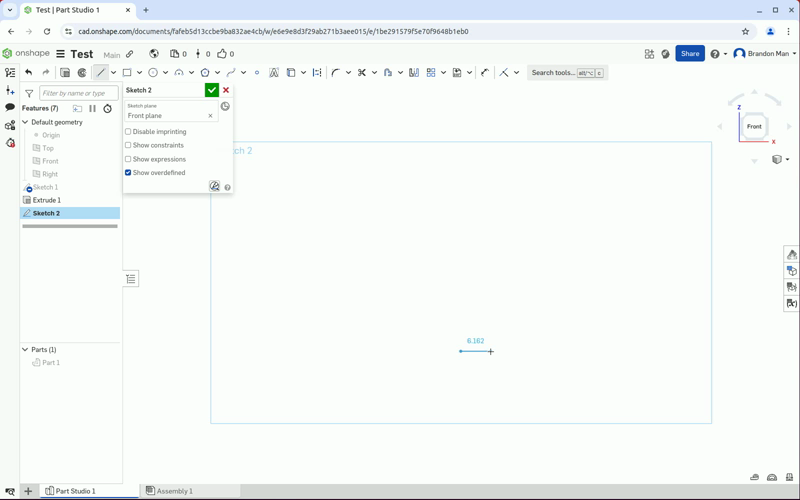
mouse_move(476, 351)
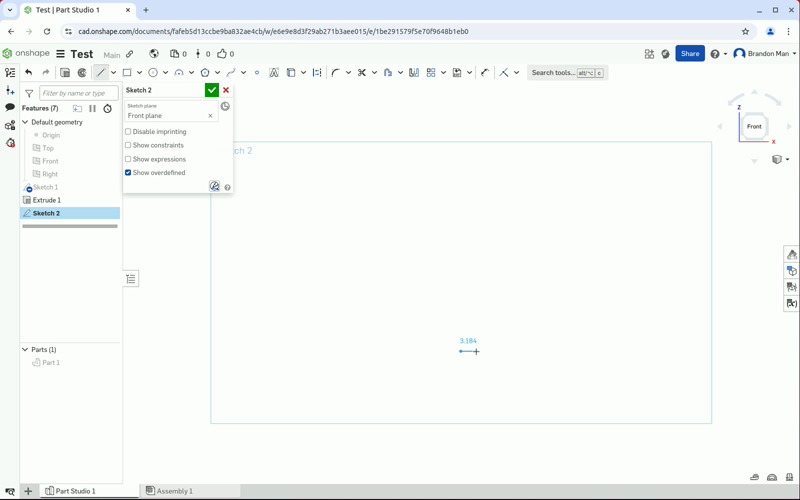
click(476, 351)
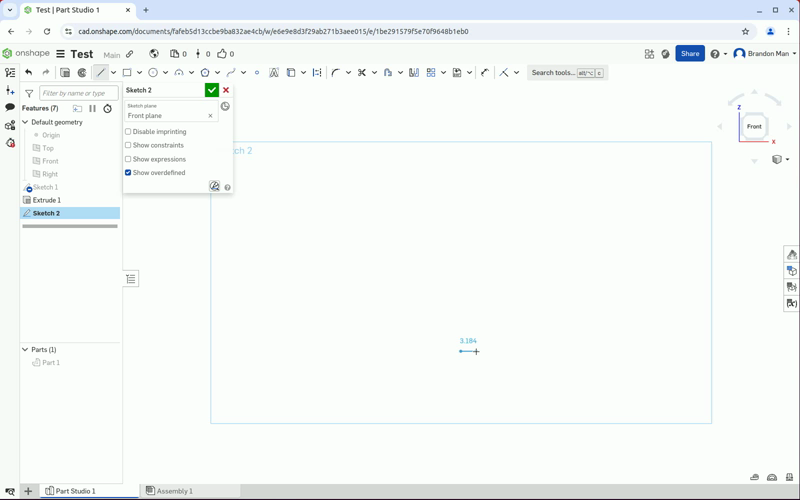
key_up(shift)
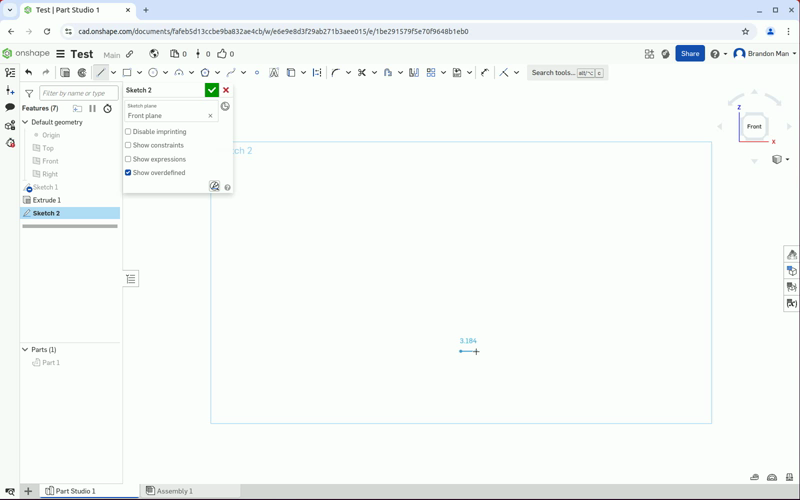
key_down(shift)
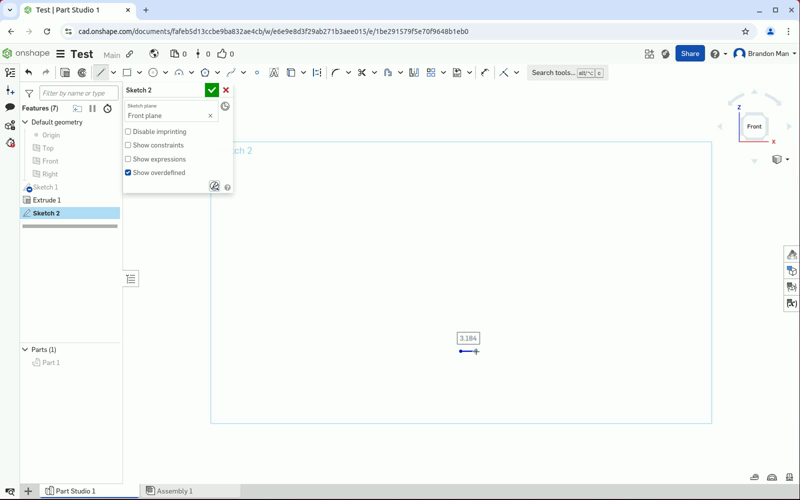
mouse_move(506, 351)
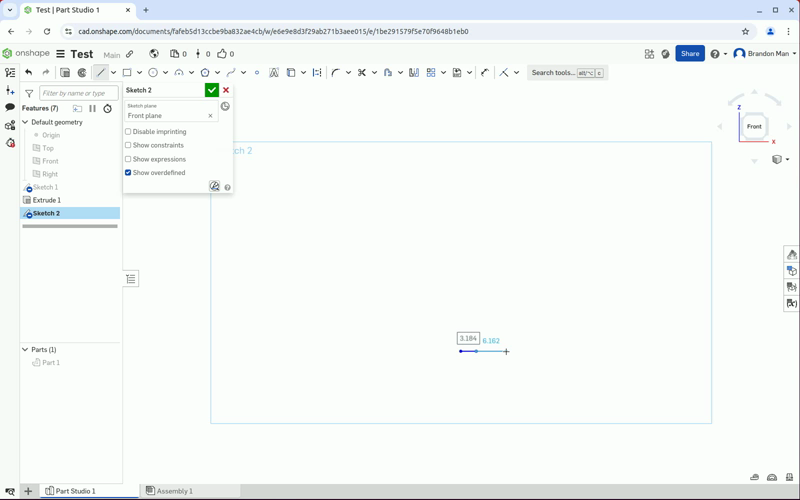
mouse_move(476, 335)
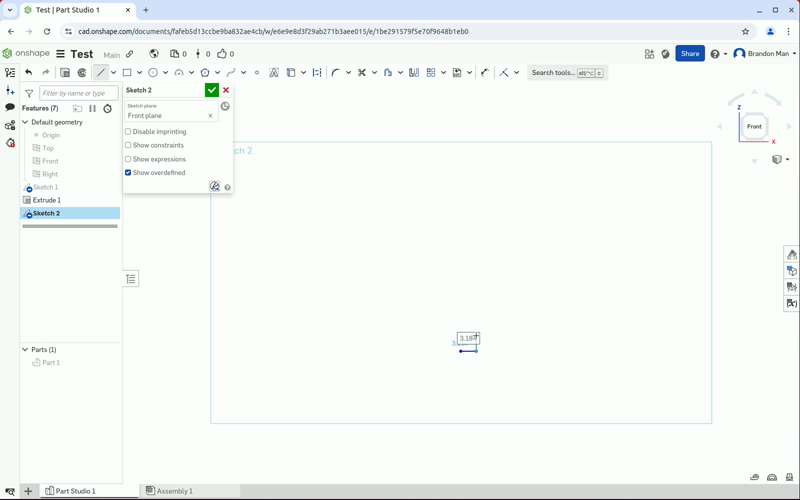
click(476, 335)
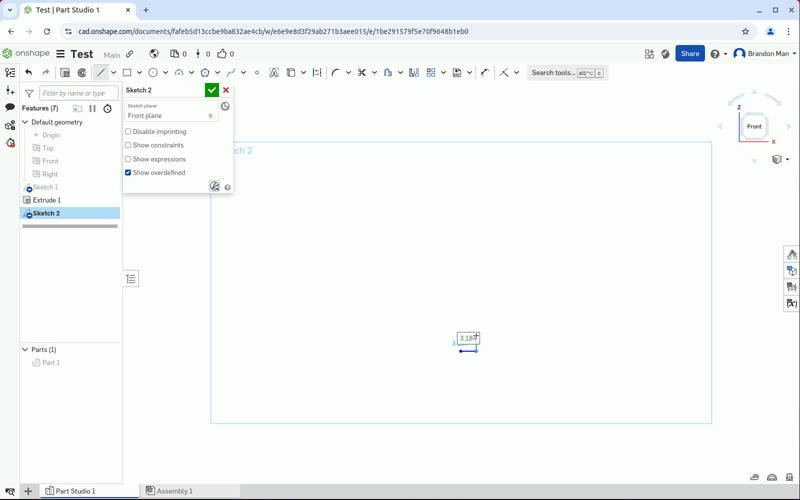
key_up(shift)
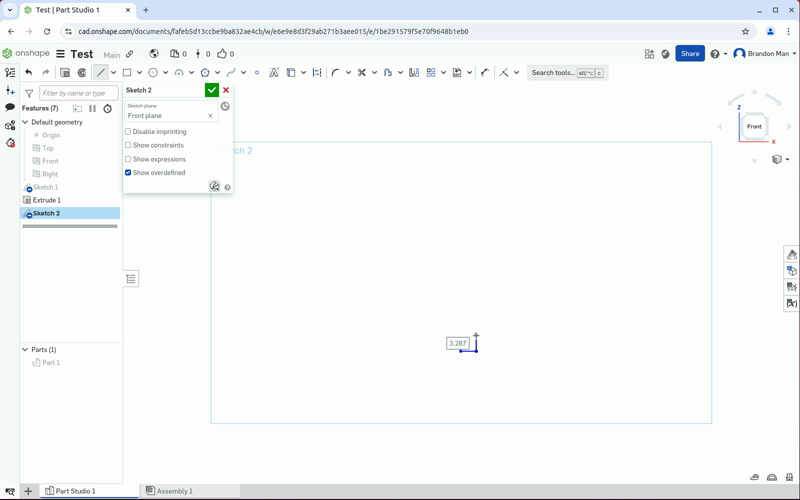
key_down(shift)
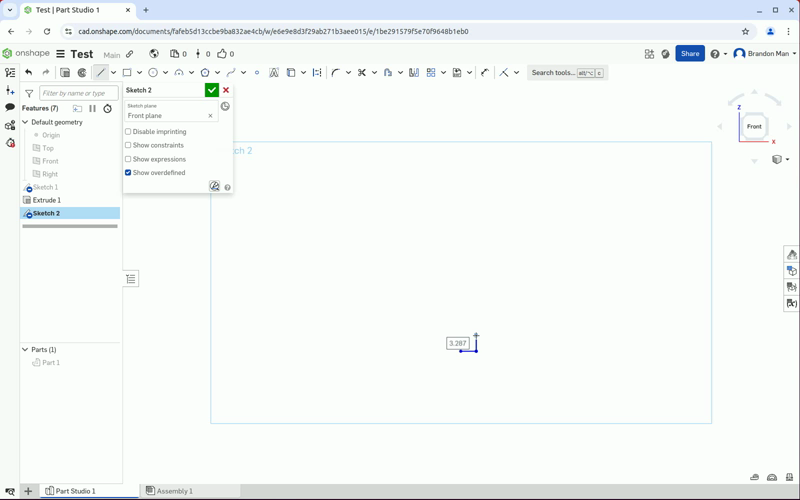
mouse_move(506, 335)
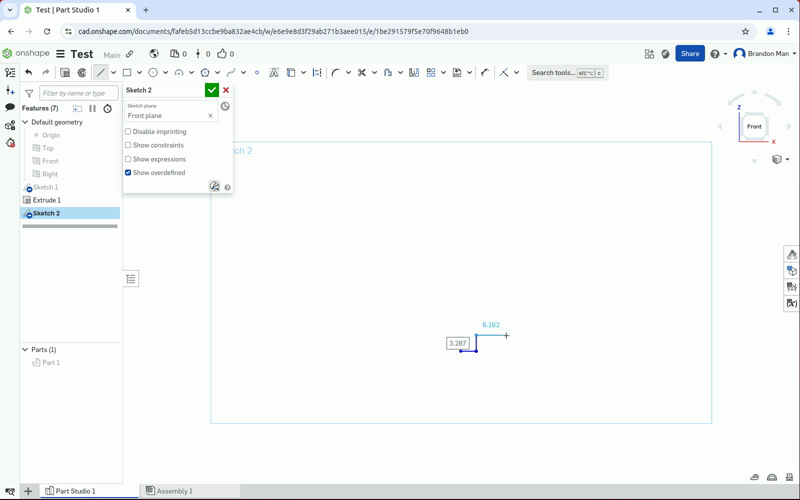
mouse_move(513, 335)
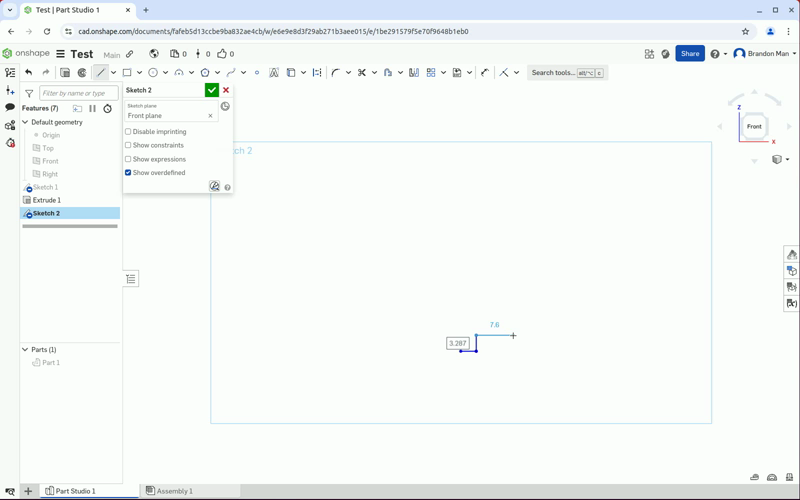
click(513, 335)
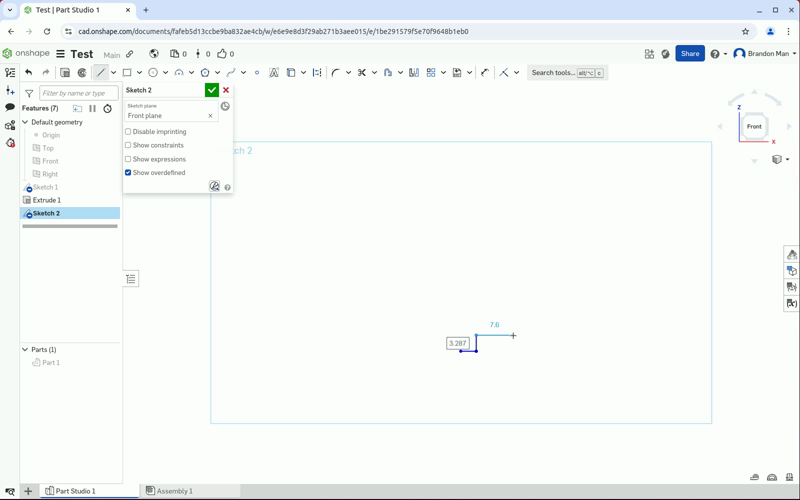
key_up(shift)
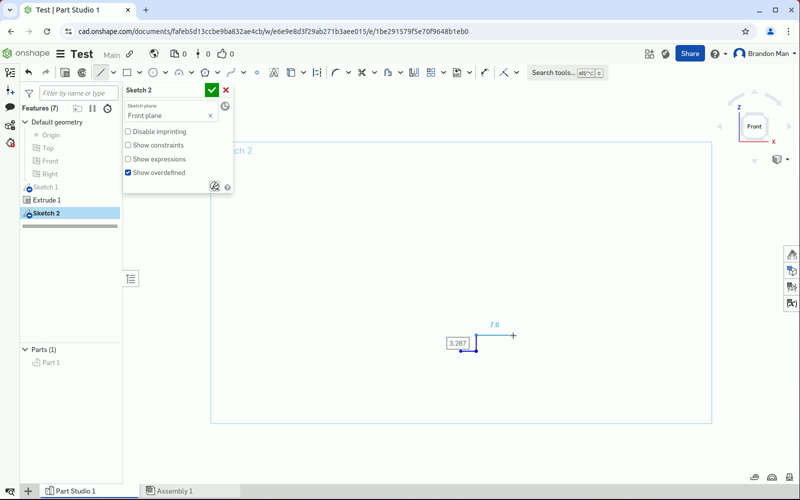
key_down(shift)
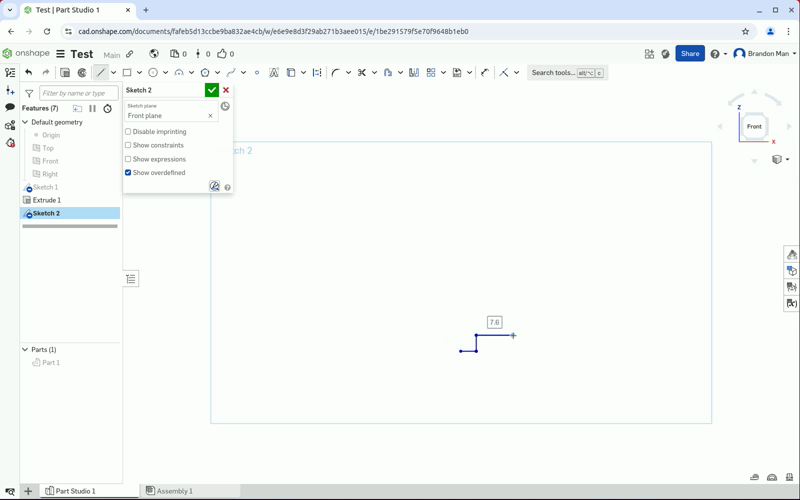
mouse_move(543, 335)
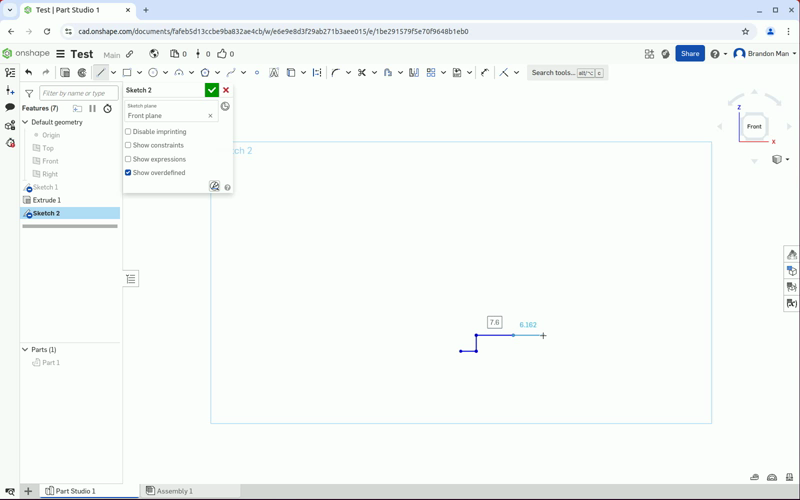
mouse_move(513, 351)
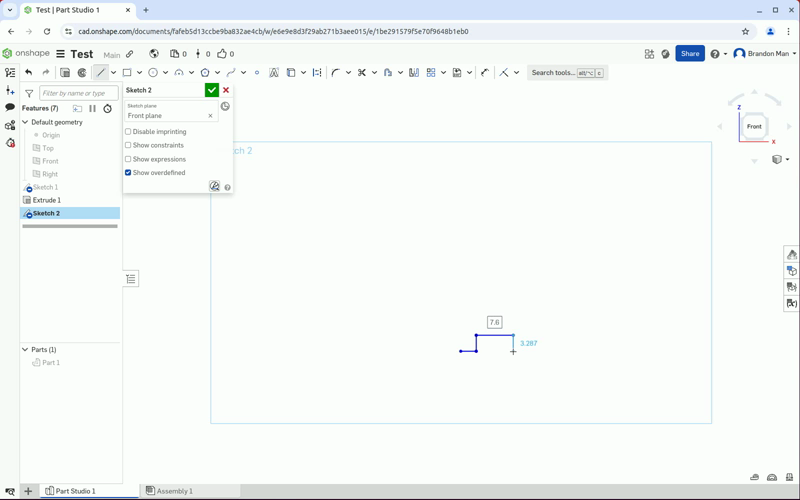
click(513, 351)
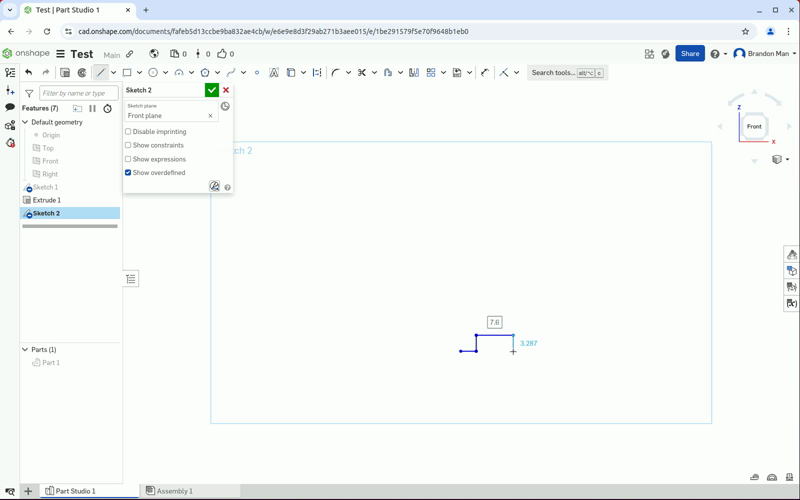
key_up(shift)
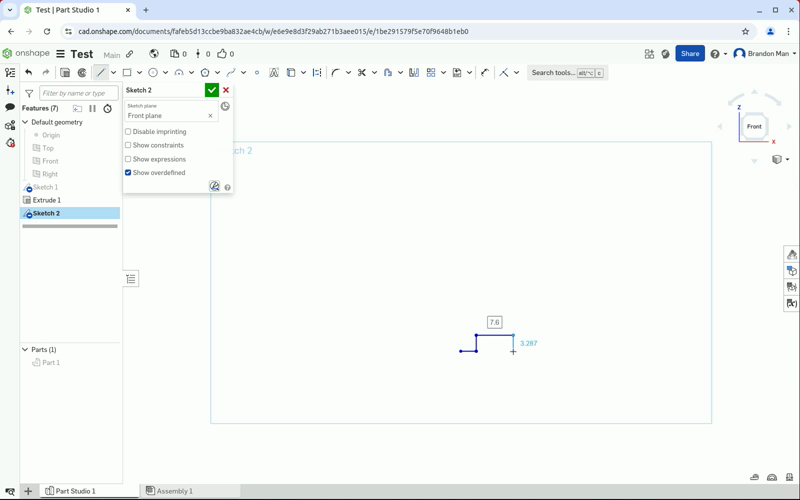
key_down(shift)
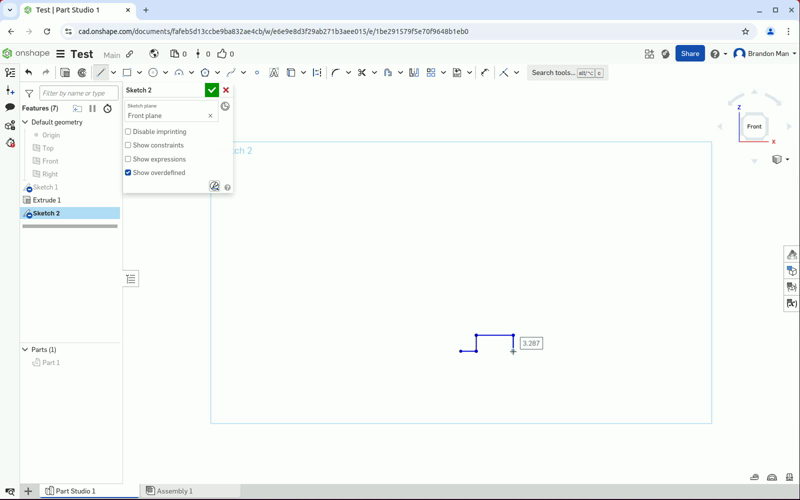
mouse_move(543, 351)
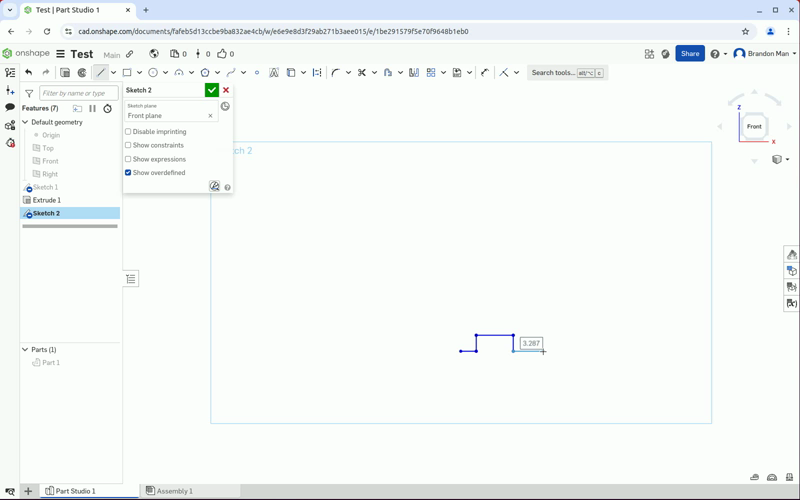
mouse_move(534, 351)
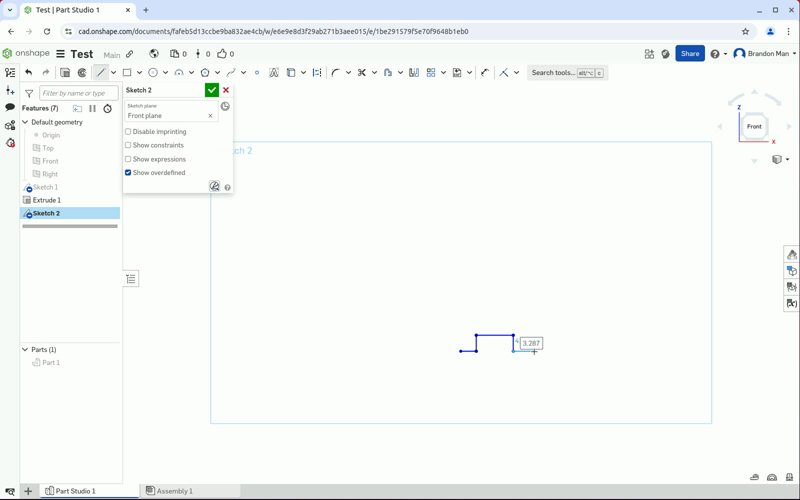
click(534, 351)
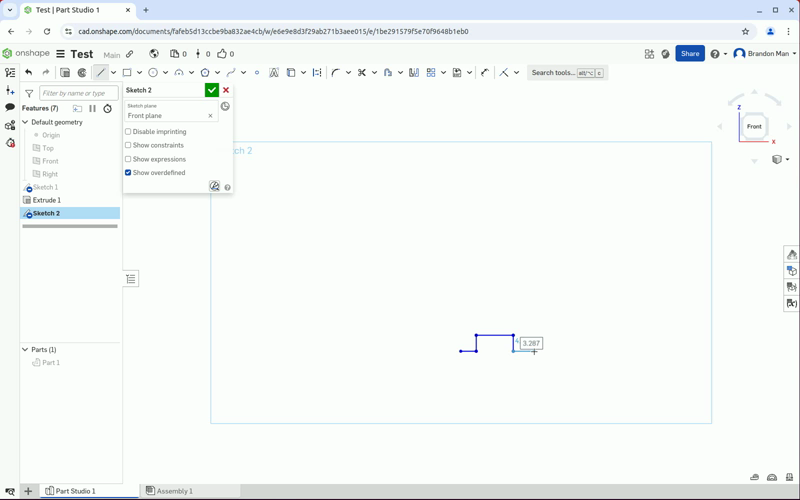
key_up(shift)
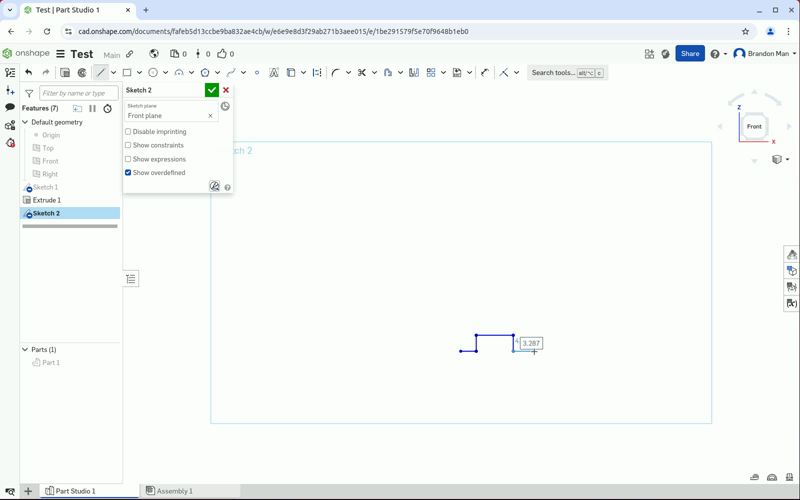
key_down(shift)
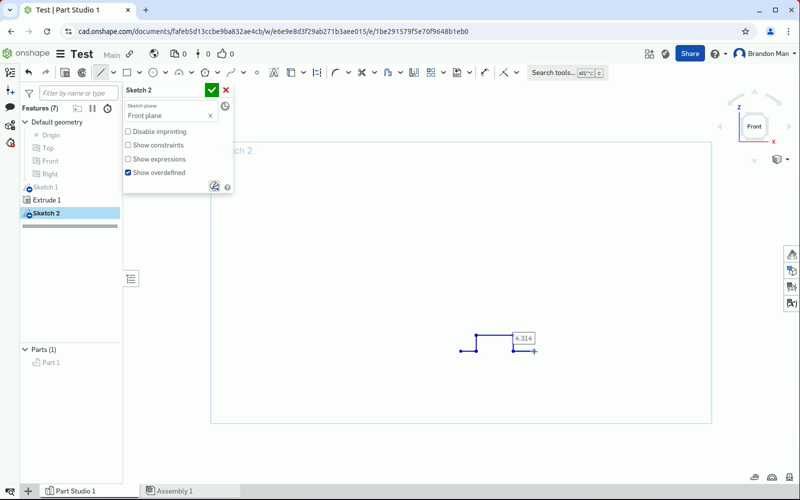
mouse_move(572, 282)
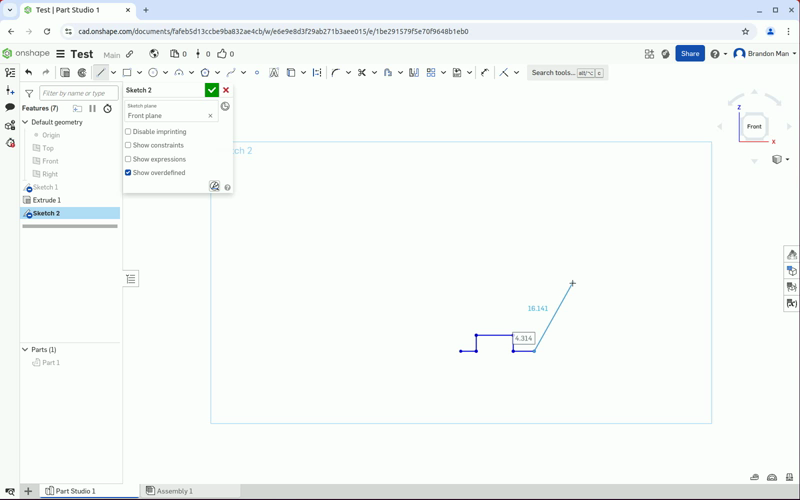
click(572, 282)
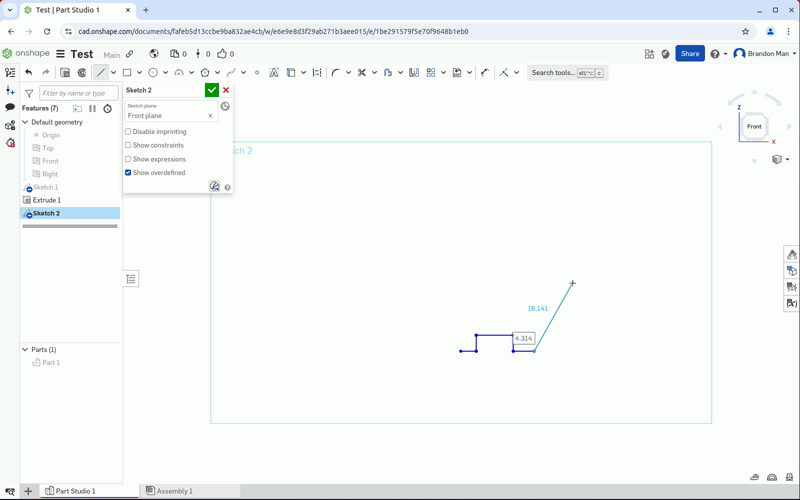
key_up(shift)
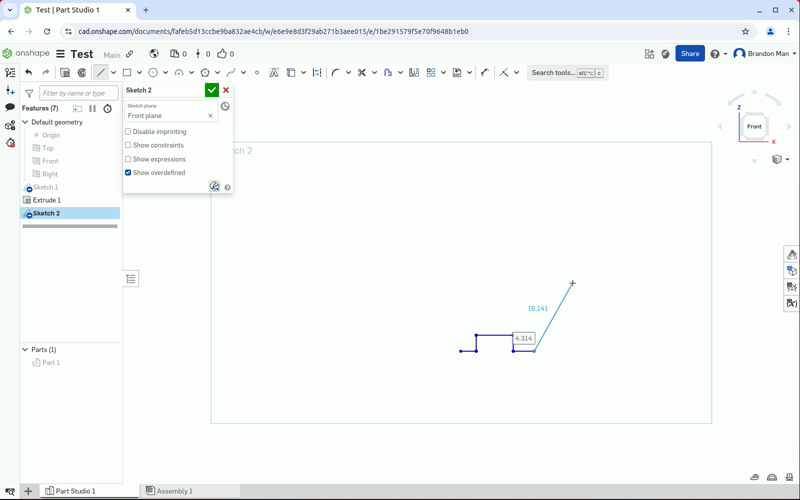
key_down(shift)
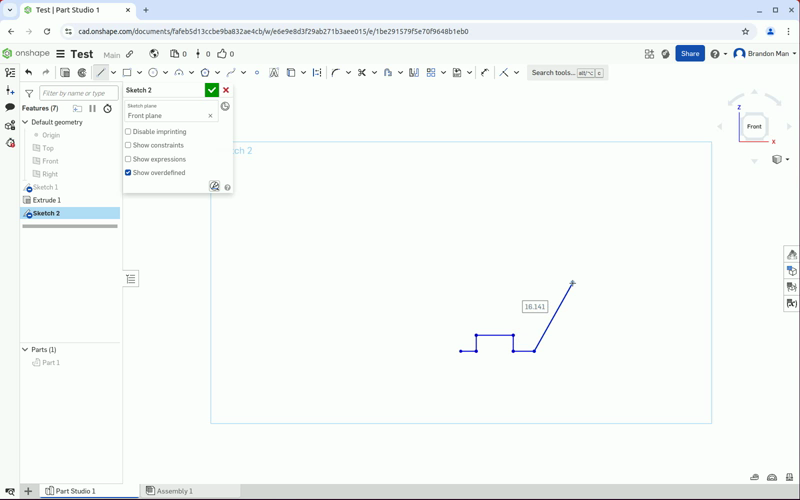
mouse_move(534, 216)
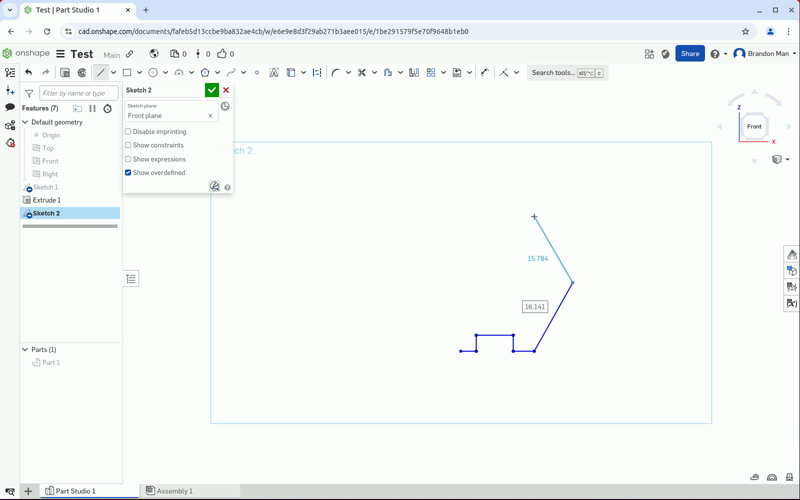
click(534, 216)
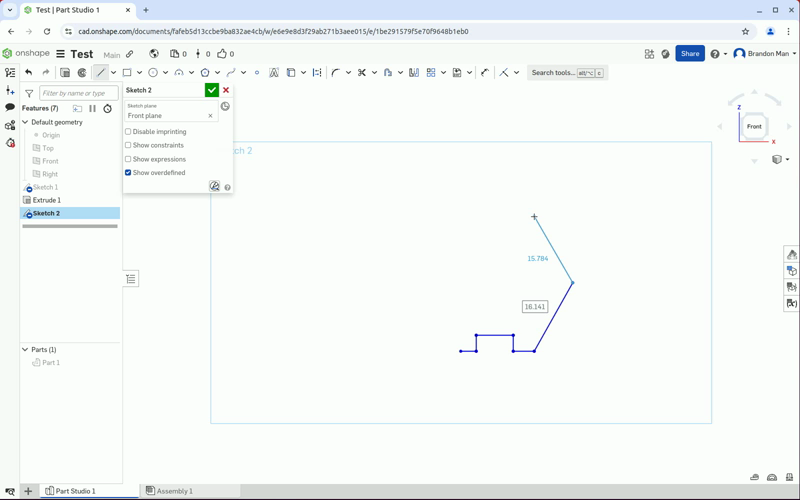
key_up(shift)
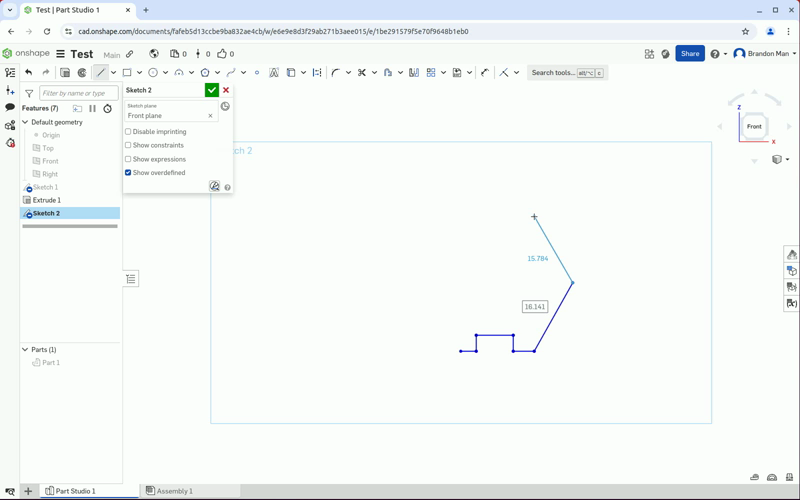
key_down(shift)
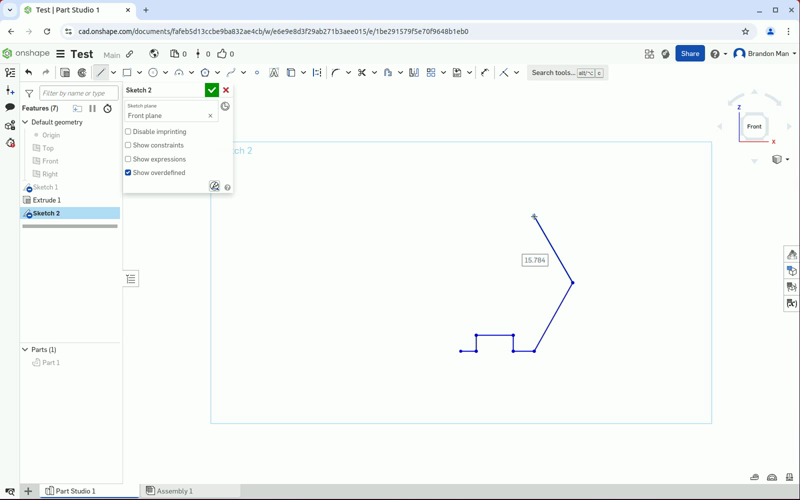
mouse_move(564, 216)
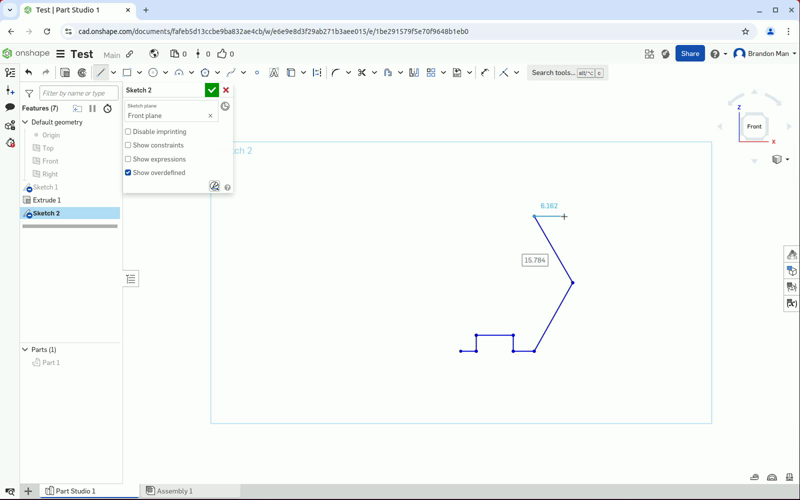
mouse_move(513, 216)
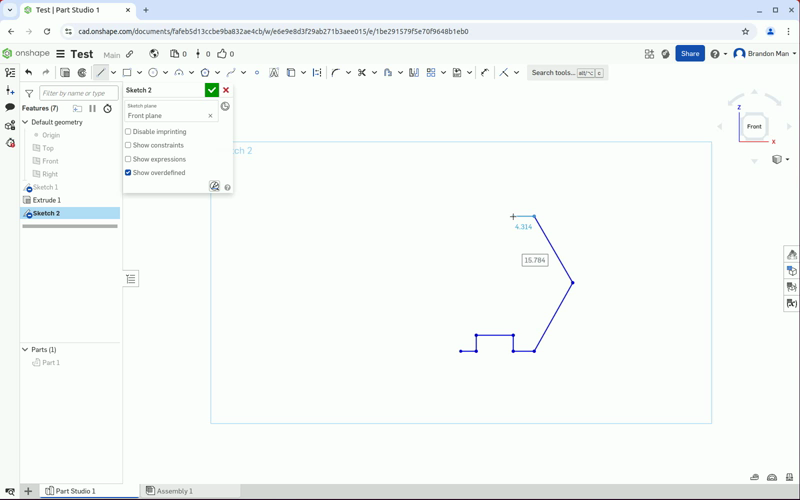
click(513, 216)
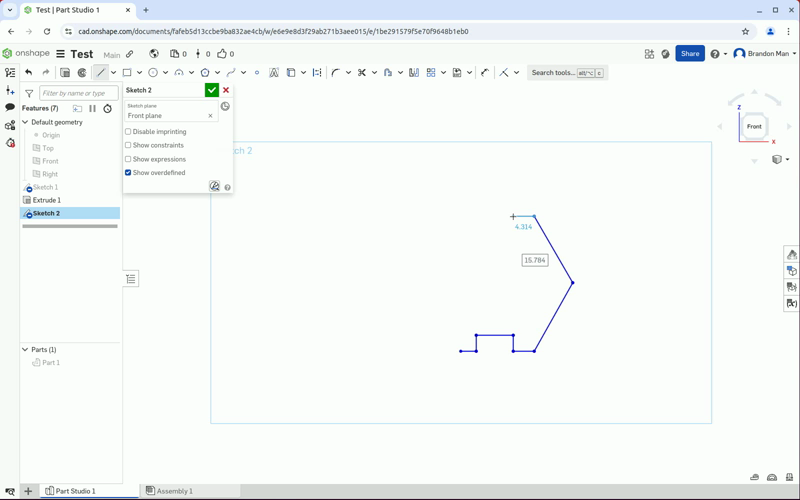
key_up(shift)
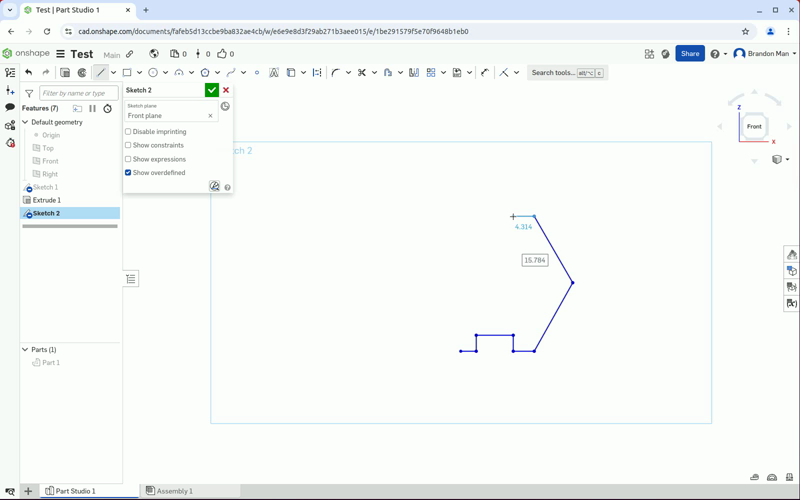
key_down(shift)
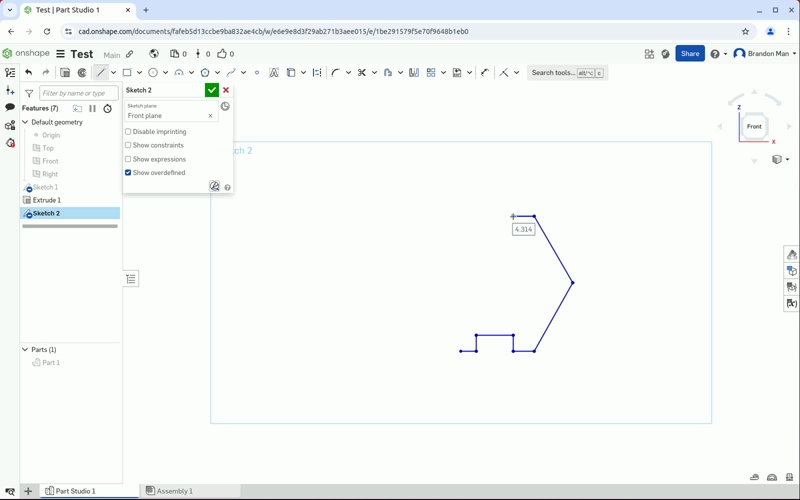
mouse_move(543, 216)
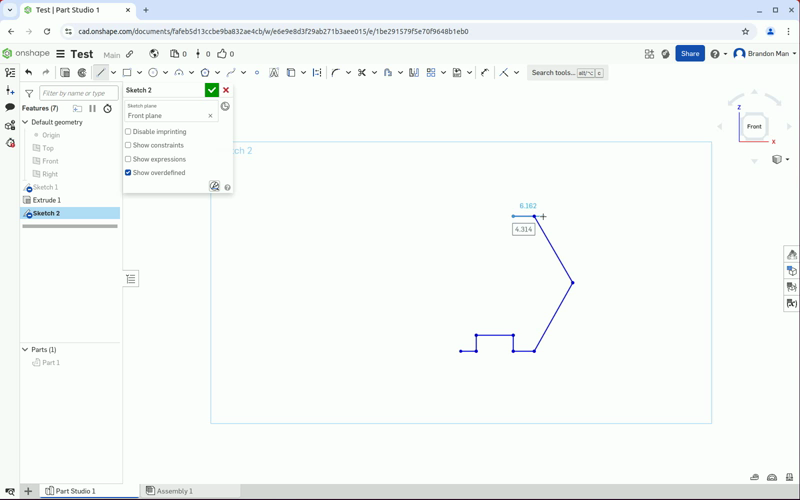
mouse_move(513, 231)
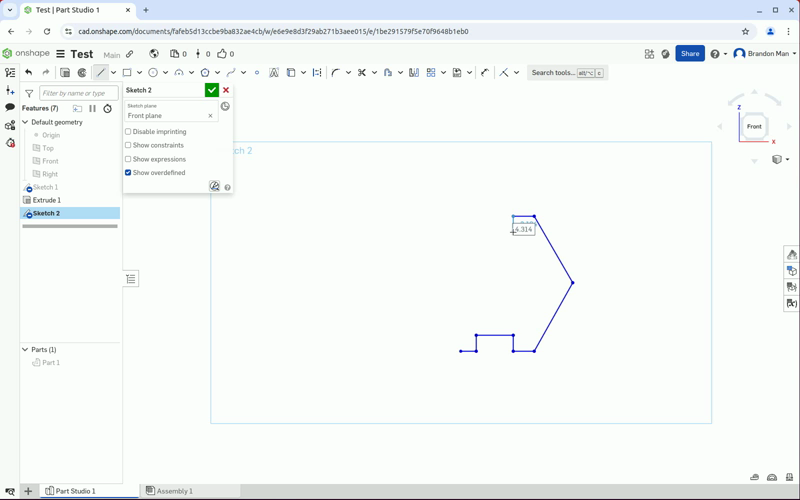
click(513, 231)
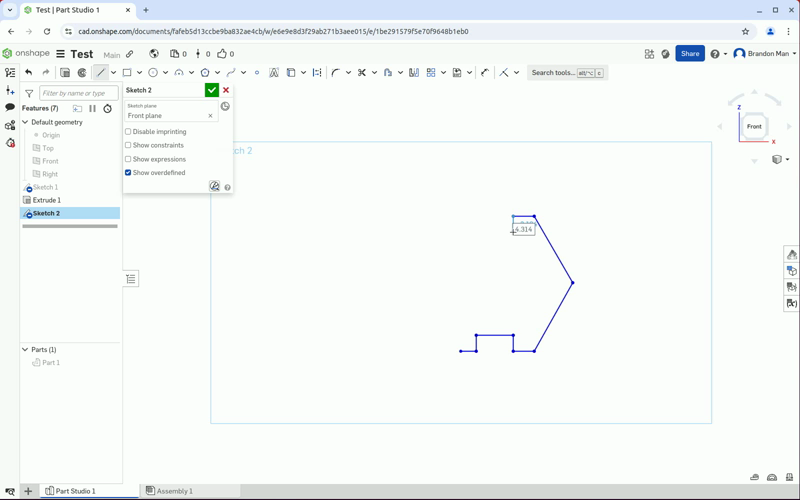
key_up(shift)
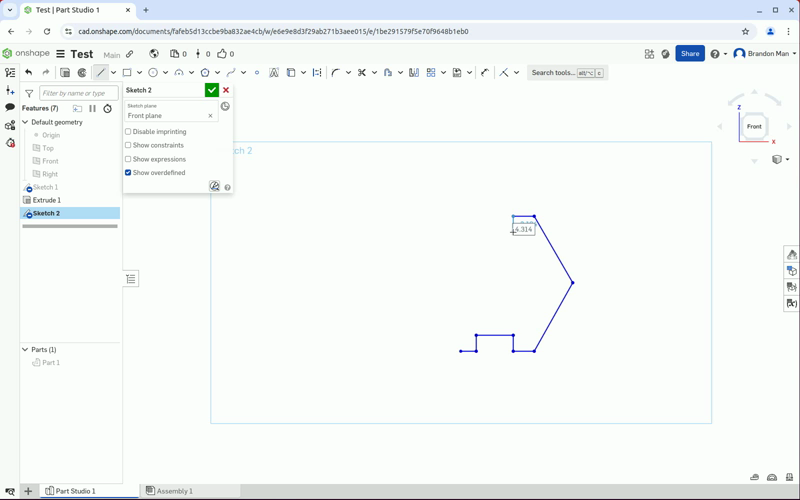
key_down(shift)
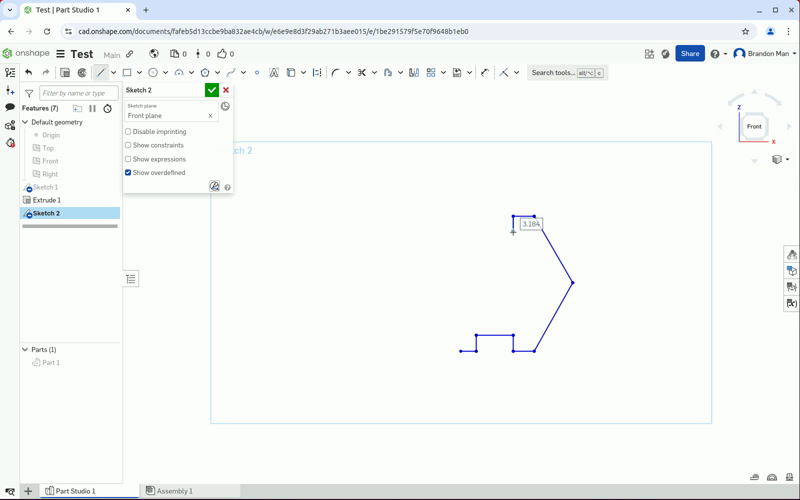
mouse_move(543, 231)
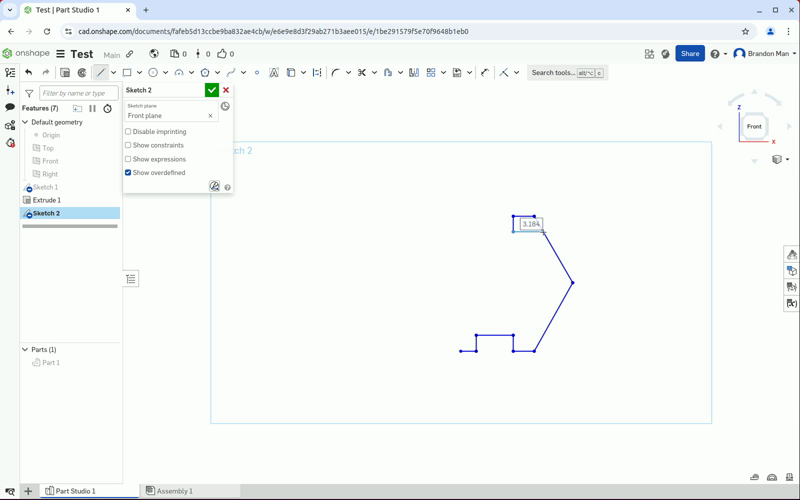
mouse_move(476, 231)
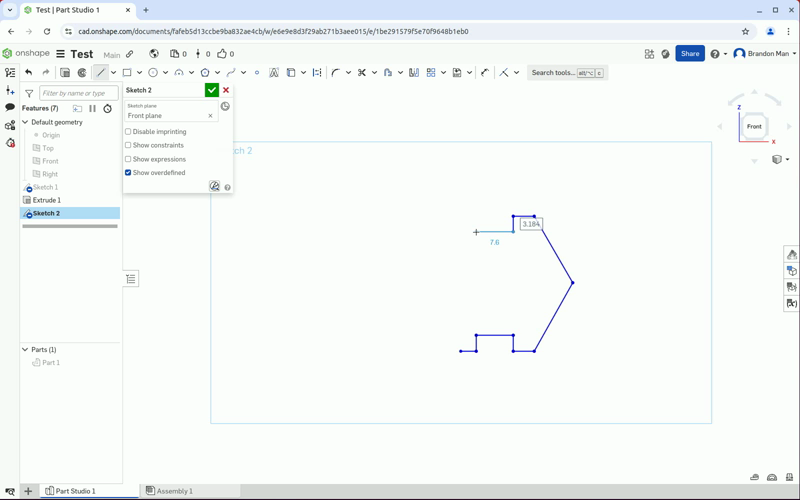
click(476, 231)
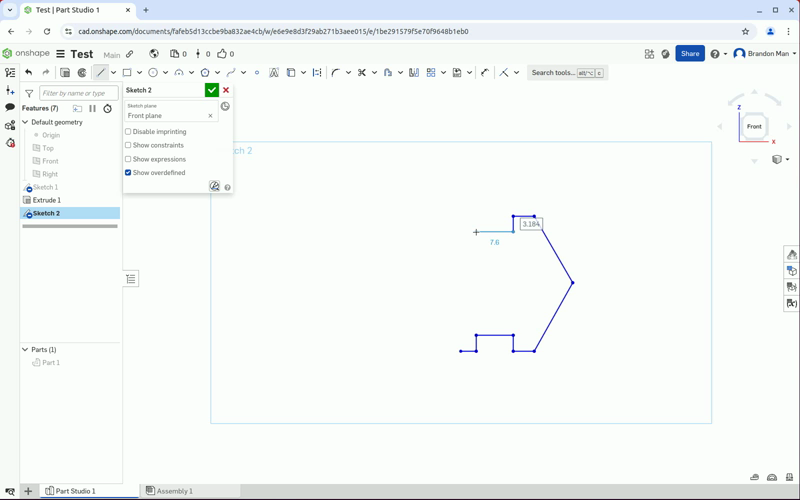
key_up(shift)
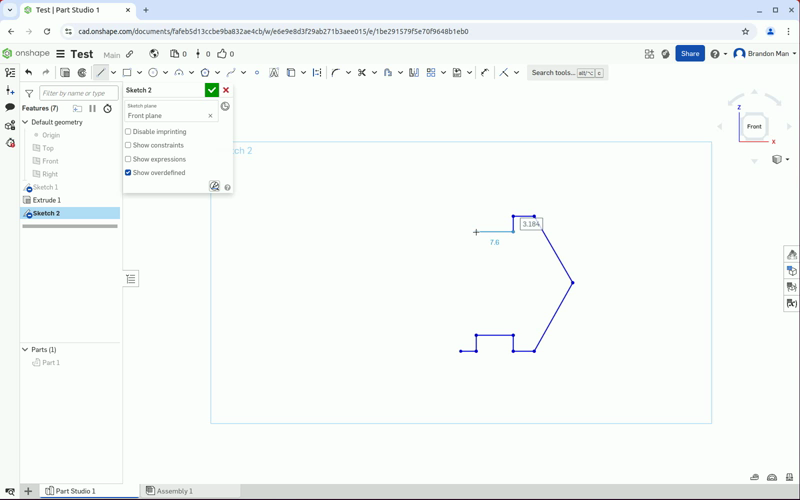
key_down(shift)
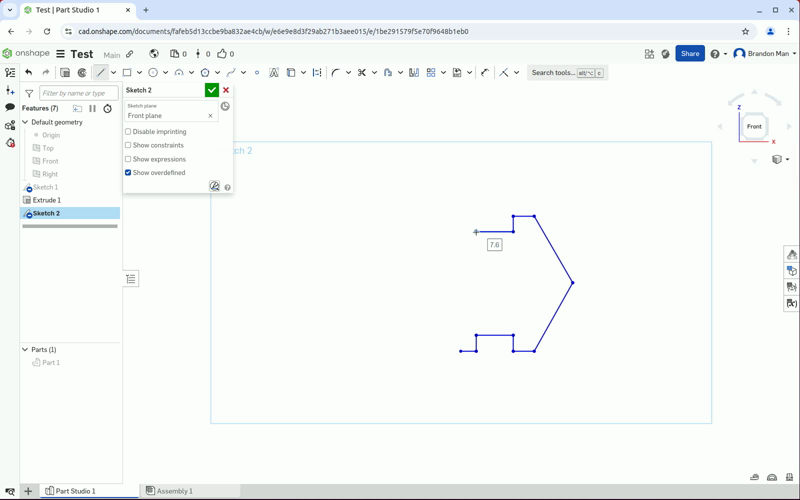
mouse_move(506, 231)
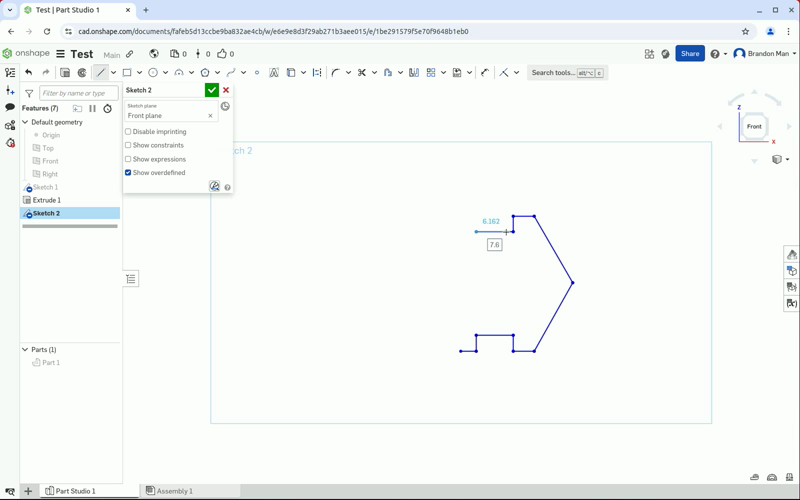
mouse_move(476, 216)
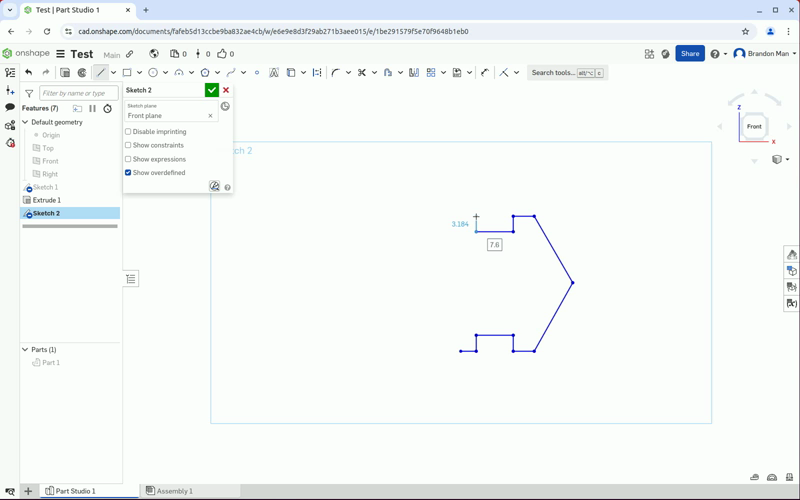
click(476, 216)
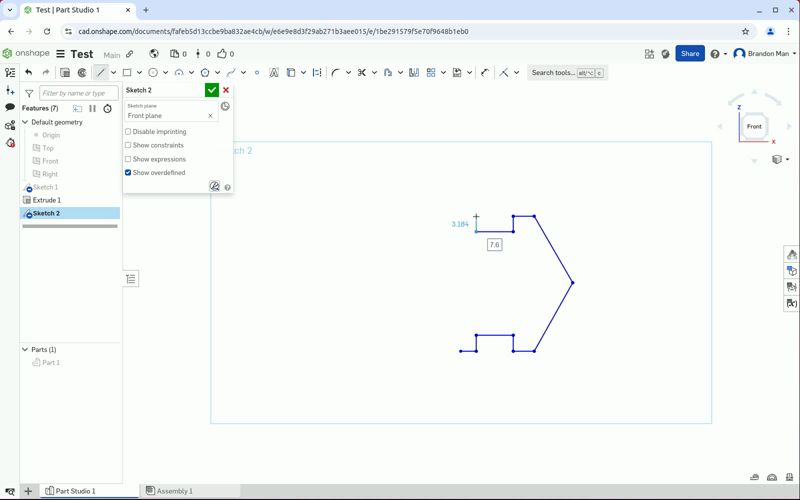
key_up(shift)
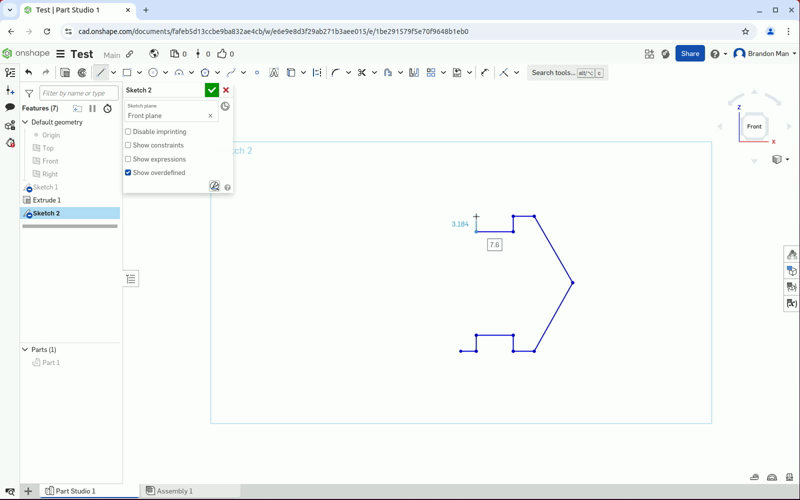
key_down(shift)
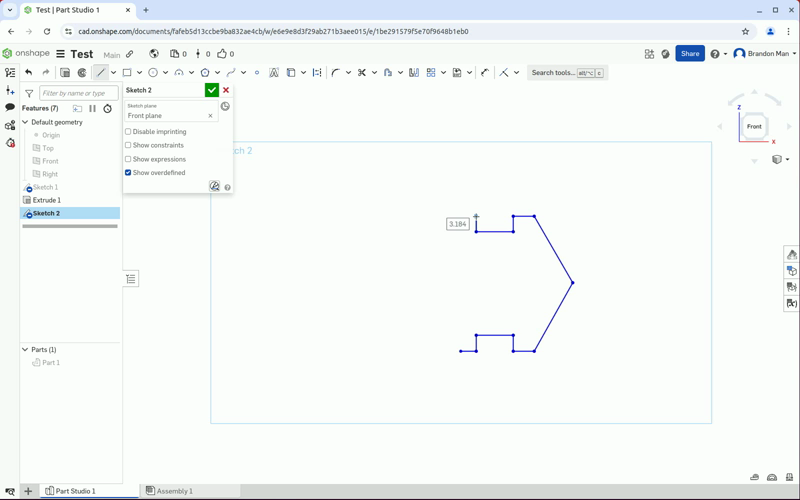
mouse_move(506, 216)
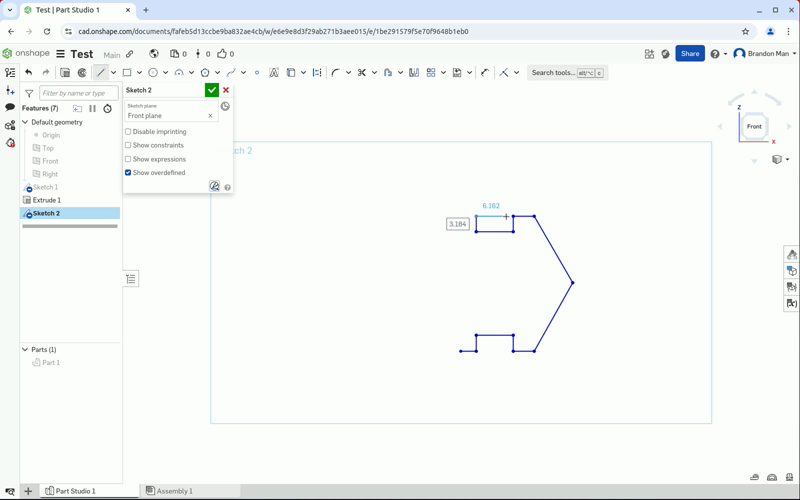
mouse_move(460, 216)
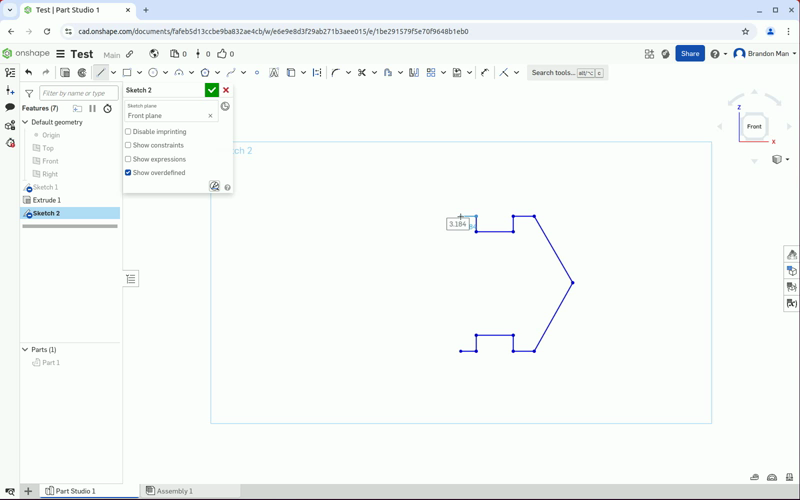
click(460, 216)
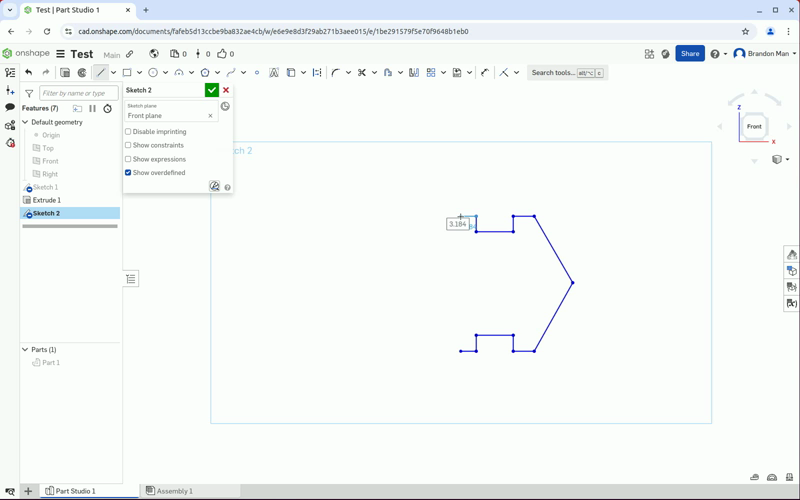
key_up(shift)
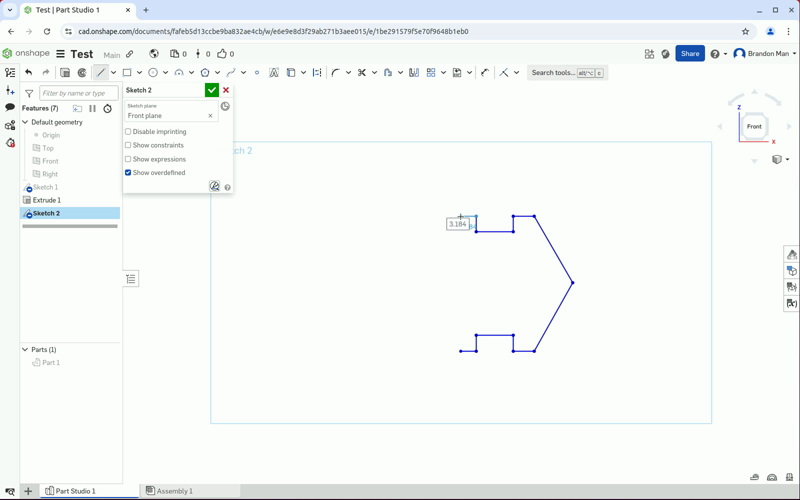
key_down(shift)
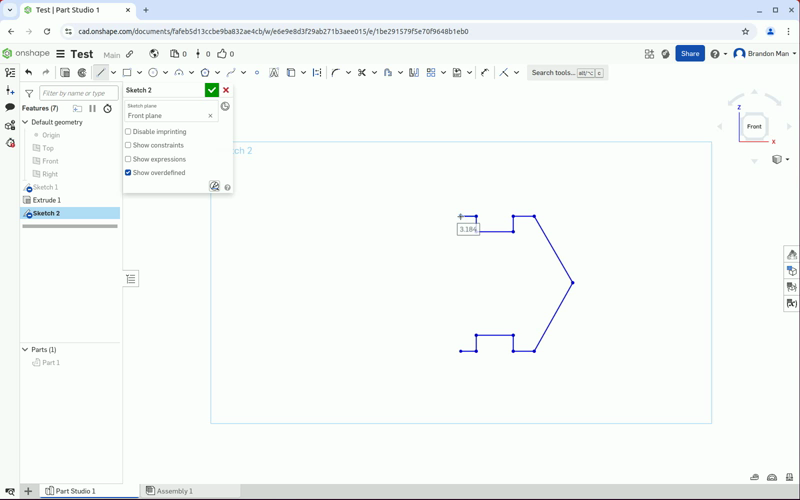
mouse_move(460, 351)
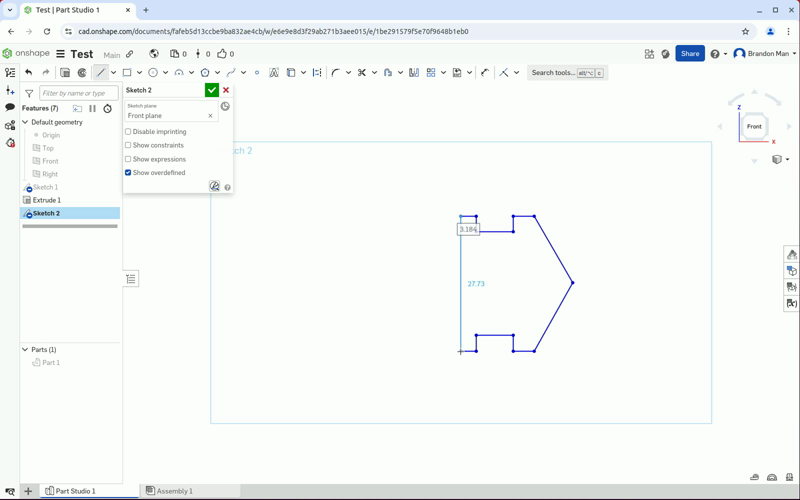
key_up(shift)
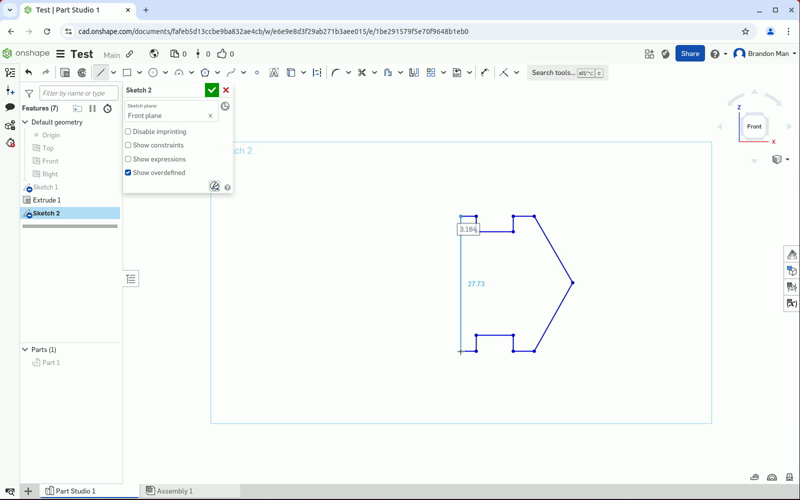
click(460, 351)
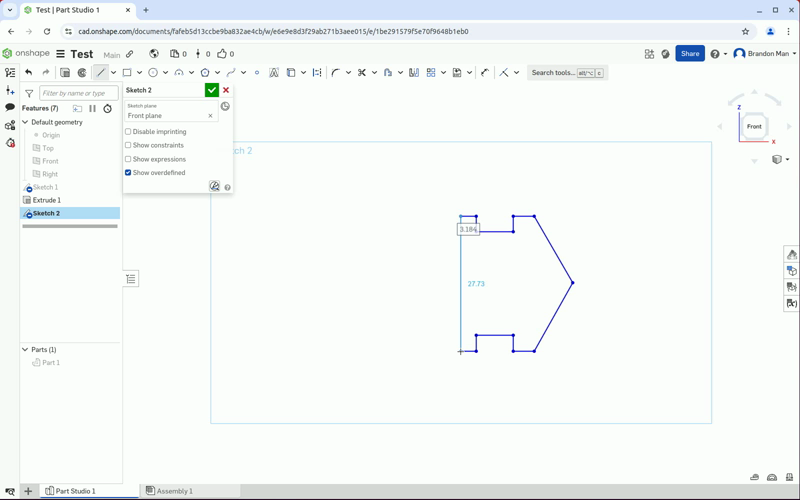
key(esc)
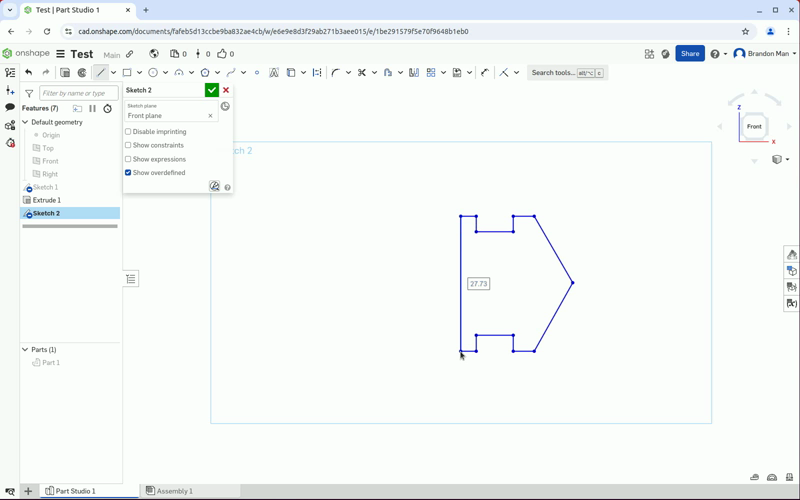
key(l)
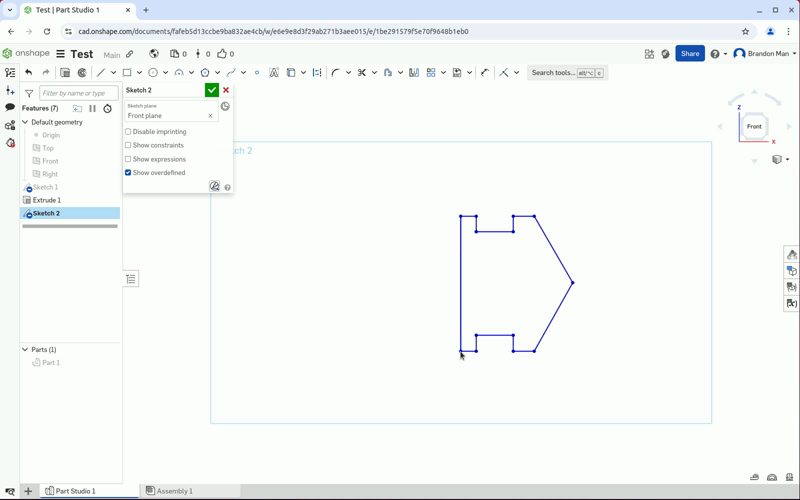
key_down(shift)
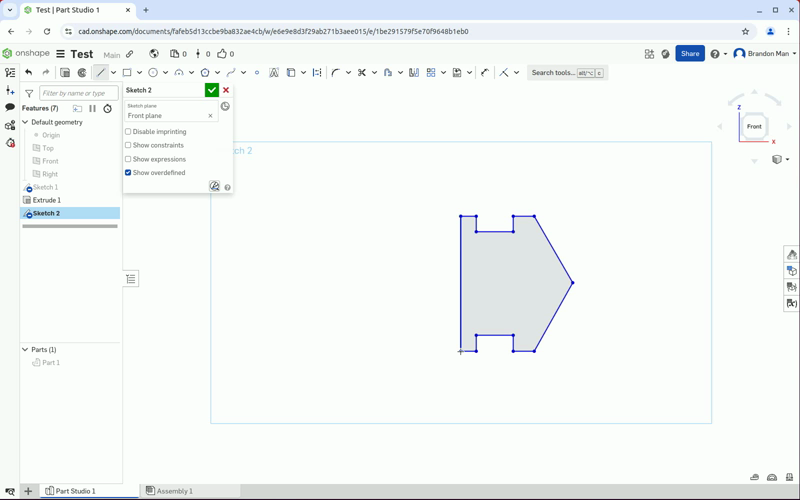
mouse_move(476, 305)
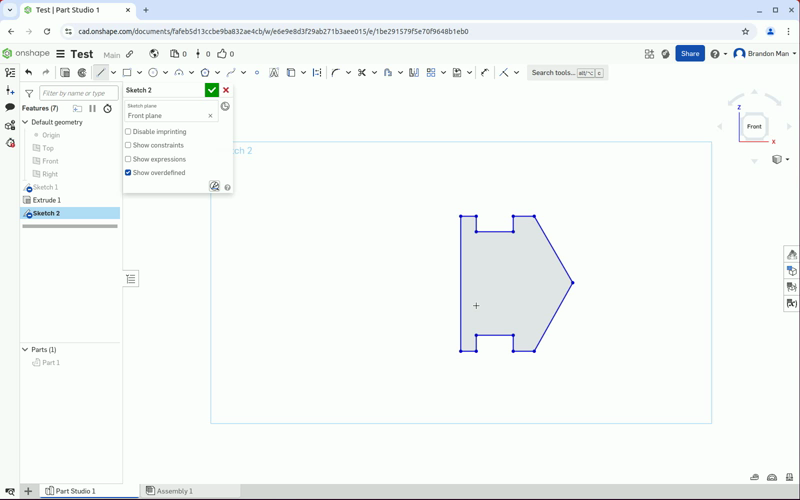
click(476, 305)
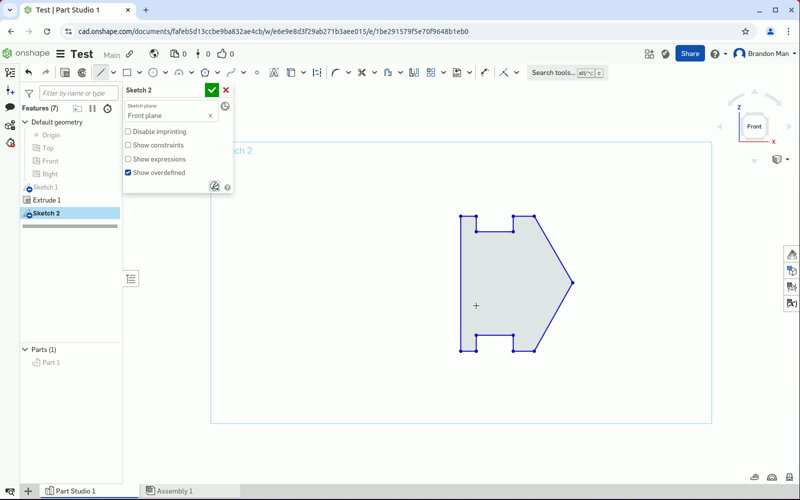
key_up(shift)
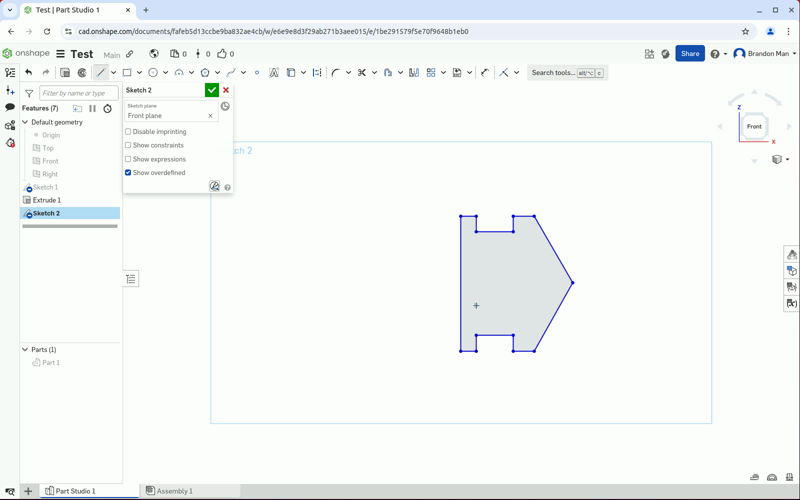
key_down(shift)
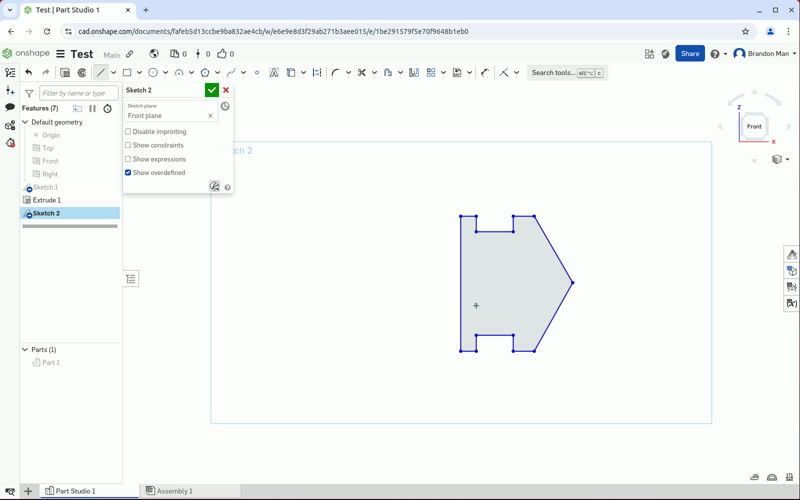
mouse_move(537, 305)
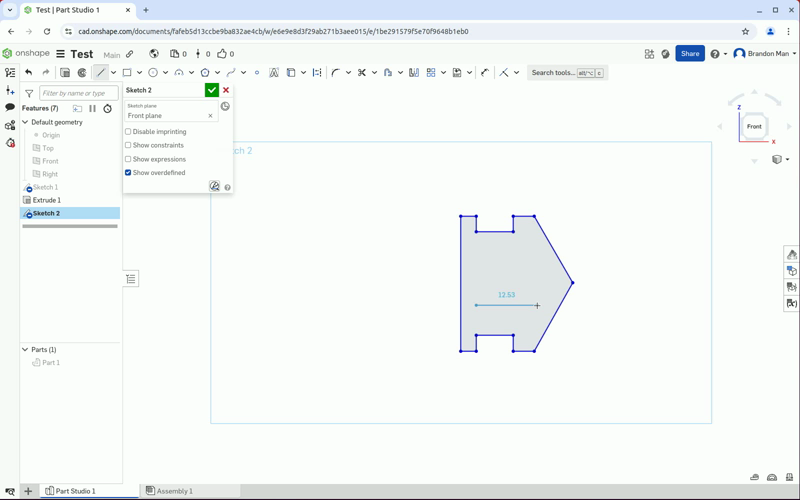
click(537, 305)
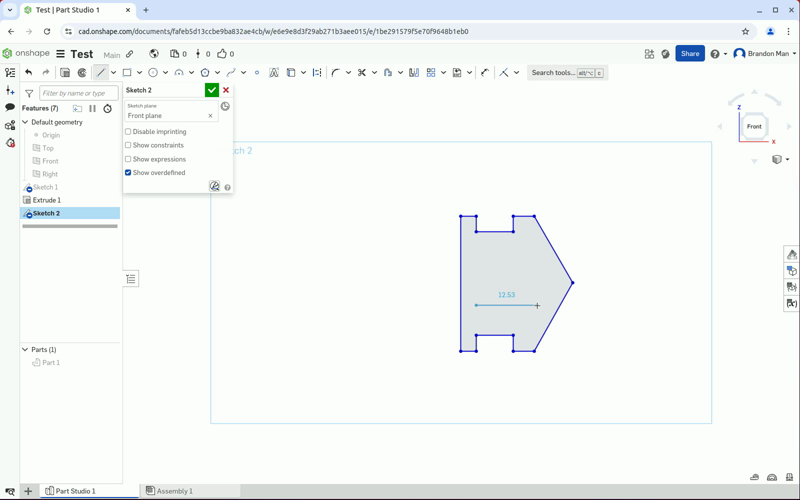
key_up(shift)
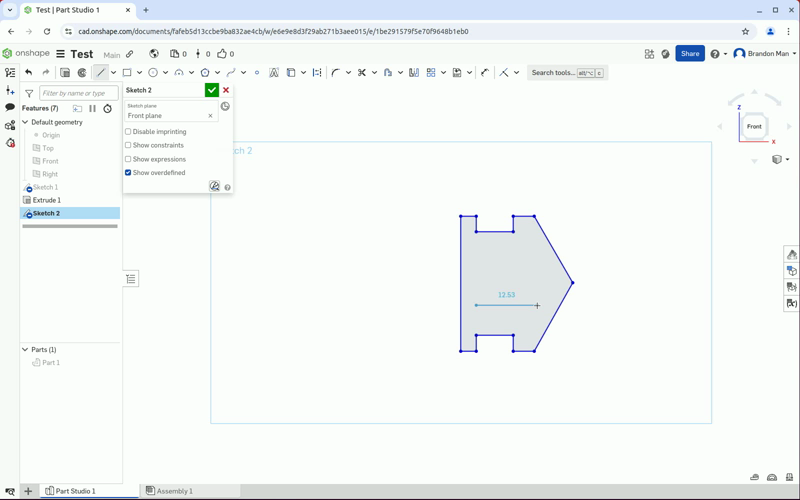
key_down(shift)
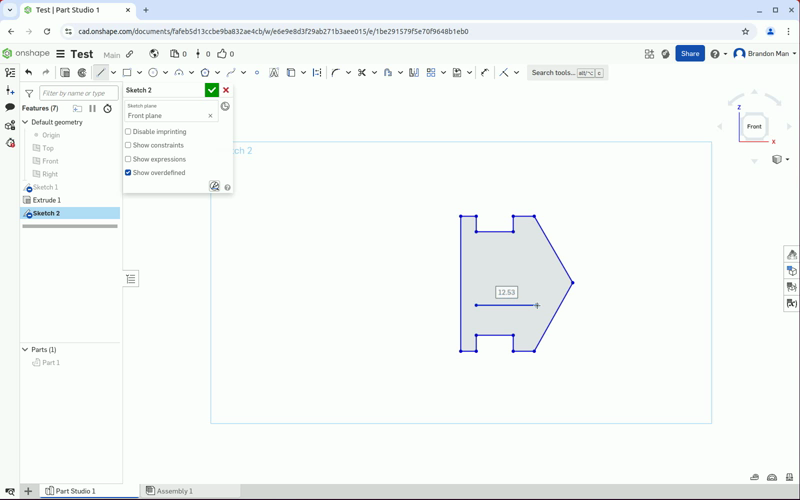
mouse_move(567, 305)
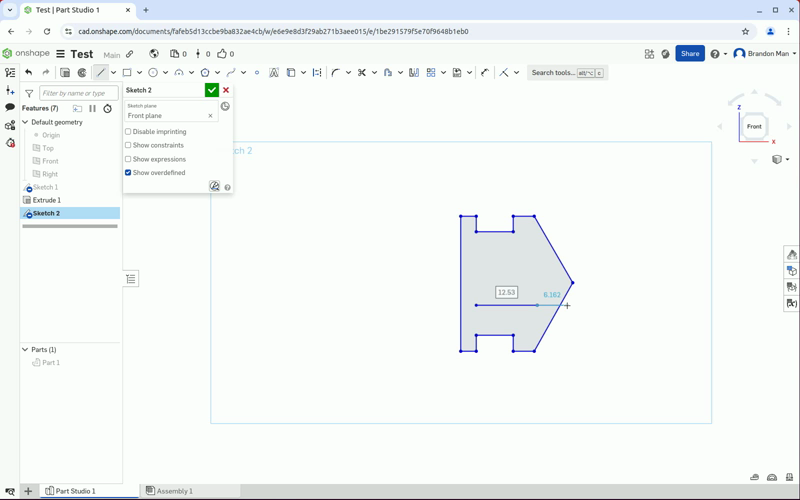
mouse_move(537, 261)
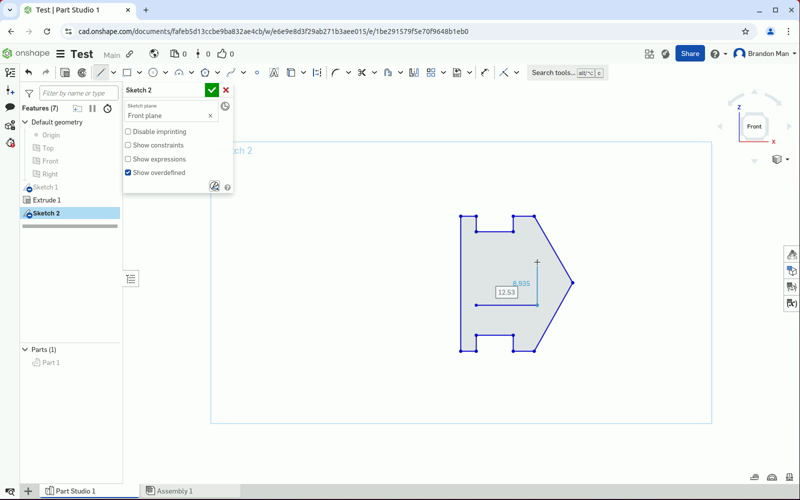
click(537, 261)
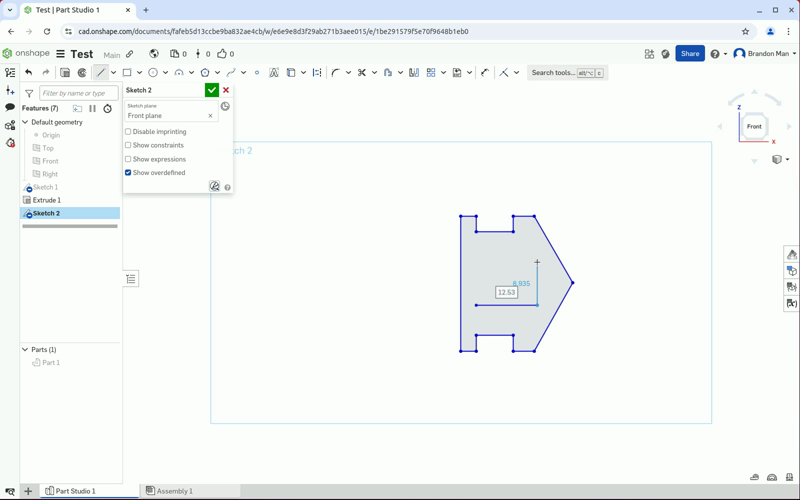
key_up(shift)
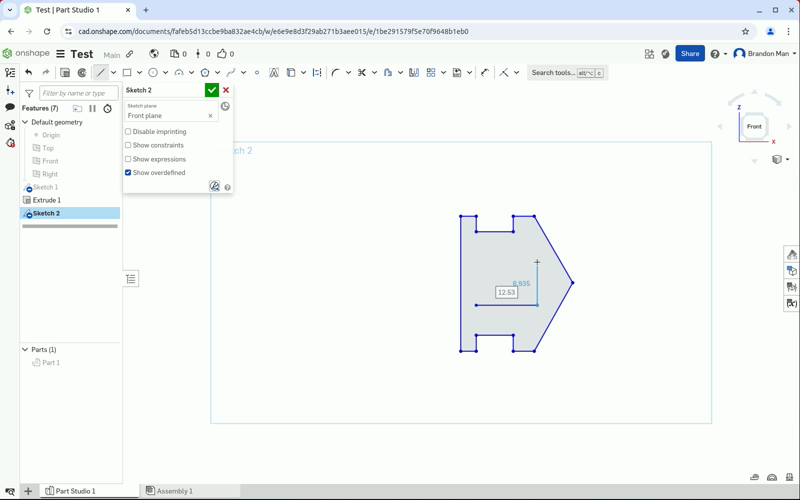
key_down(shift)
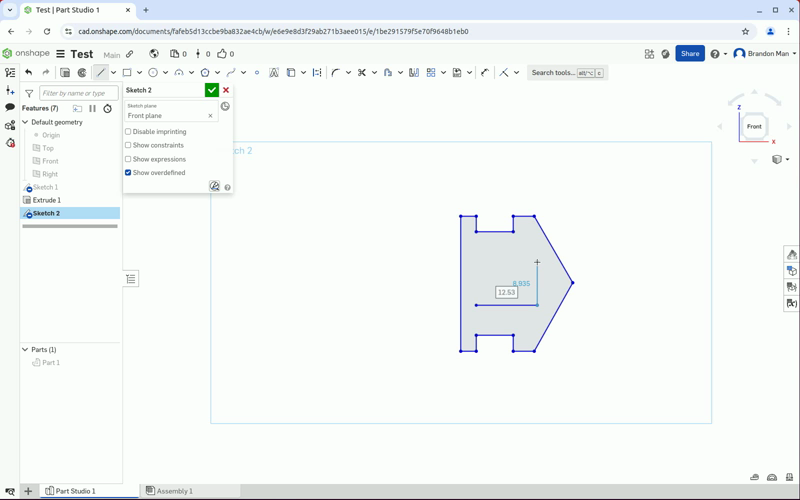
mouse_move(476, 261)
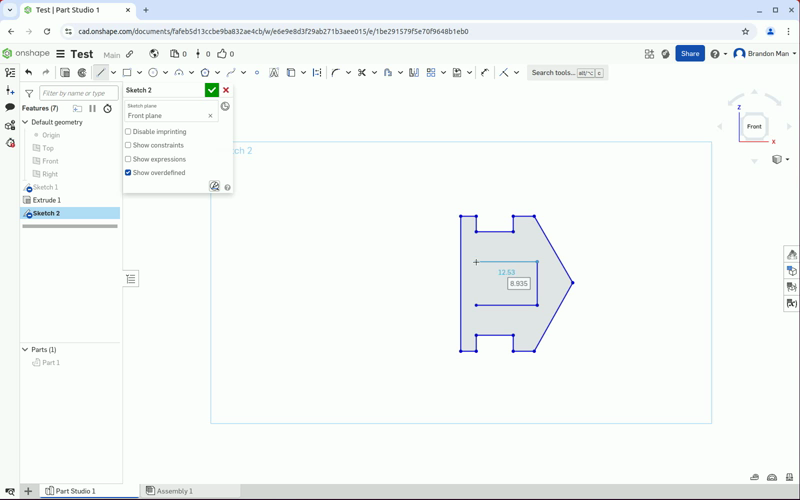
click(476, 261)
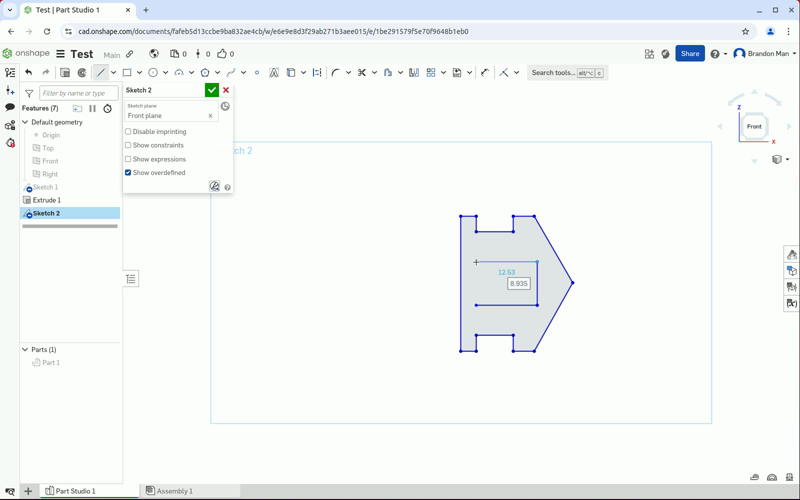
key_up(shift)
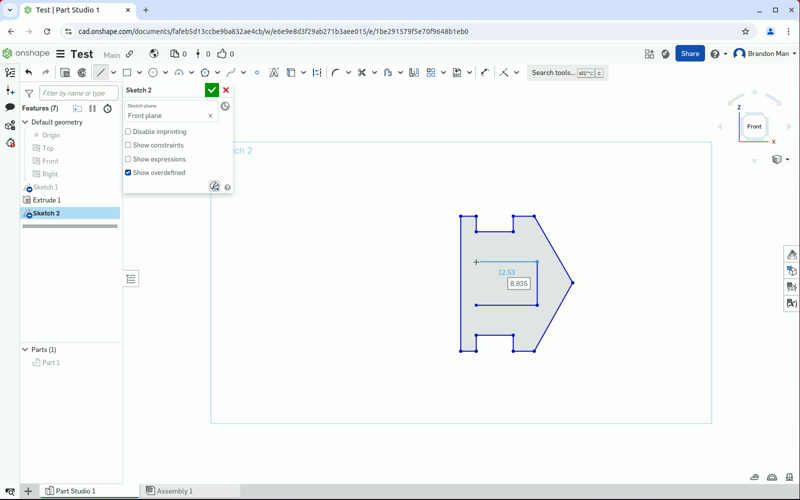
mouse_move(506, 261)
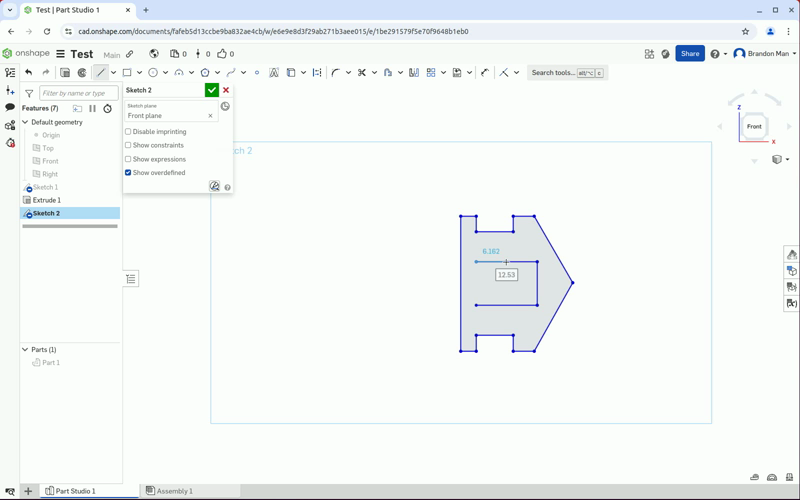
key_down(shift)
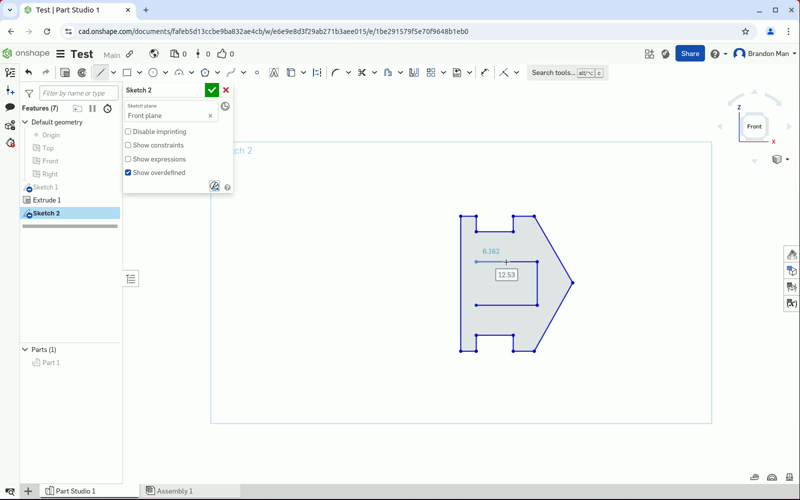
mouse_move(476, 305)
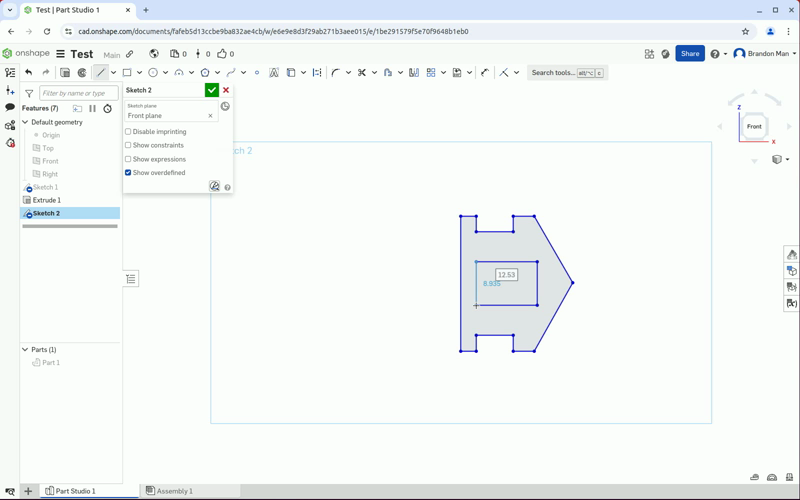
key_up(shift)
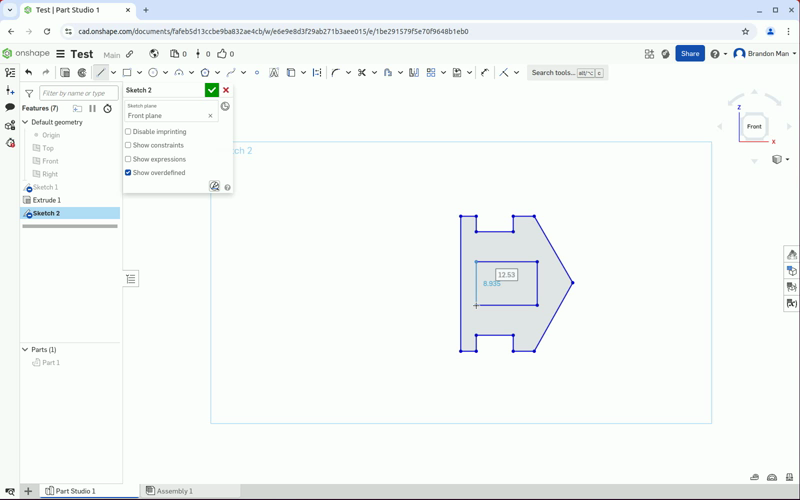
click(476, 305)
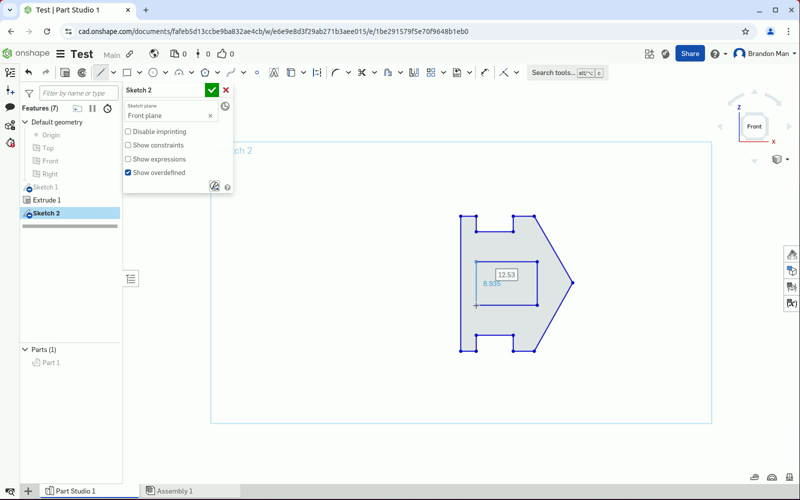
key(esc)
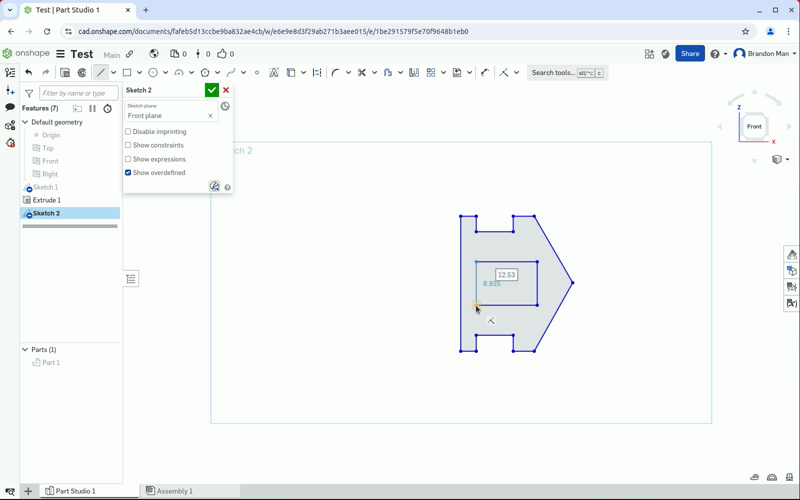
mouse_move(490, 314)
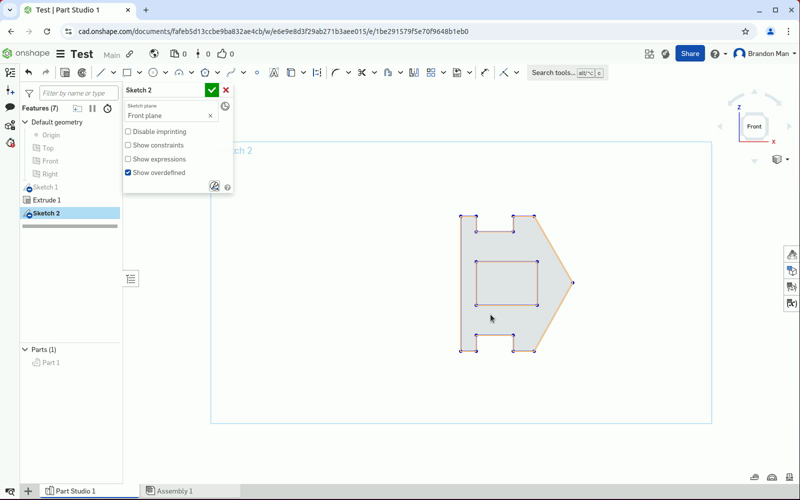
click(490, 314)
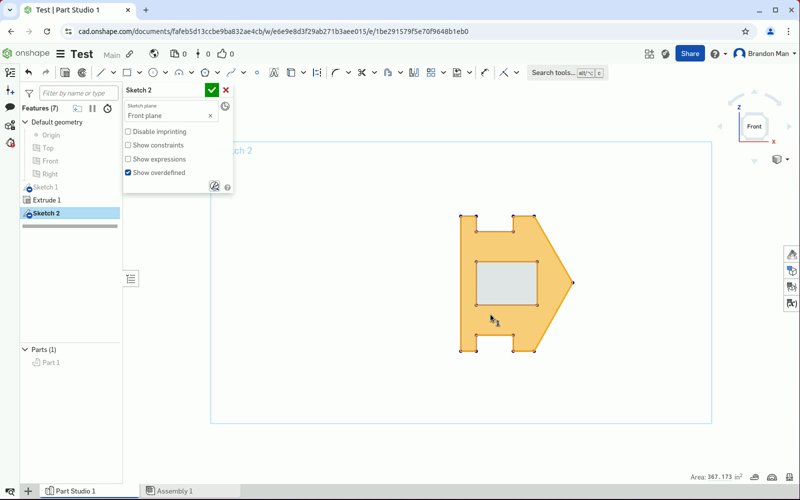
mouse_move(73, 352)
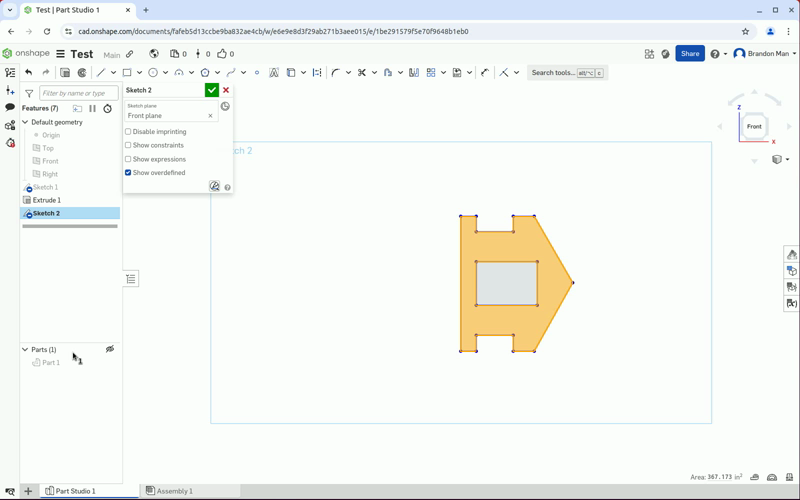
key(shift+y)
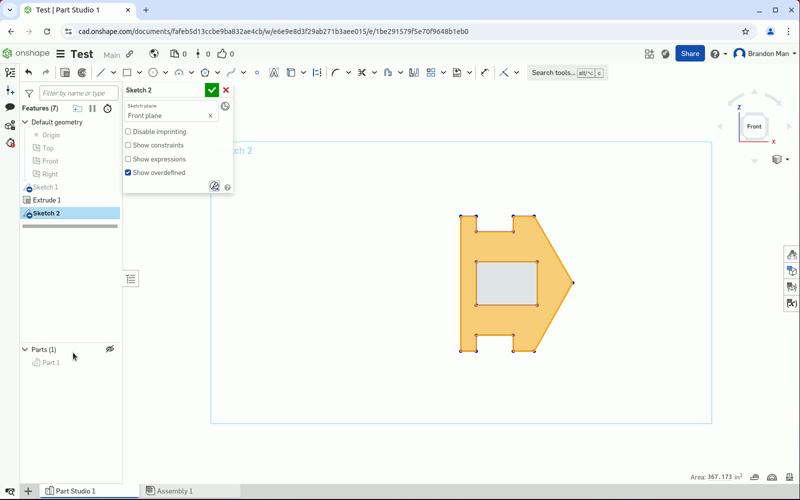
key(shift+e)
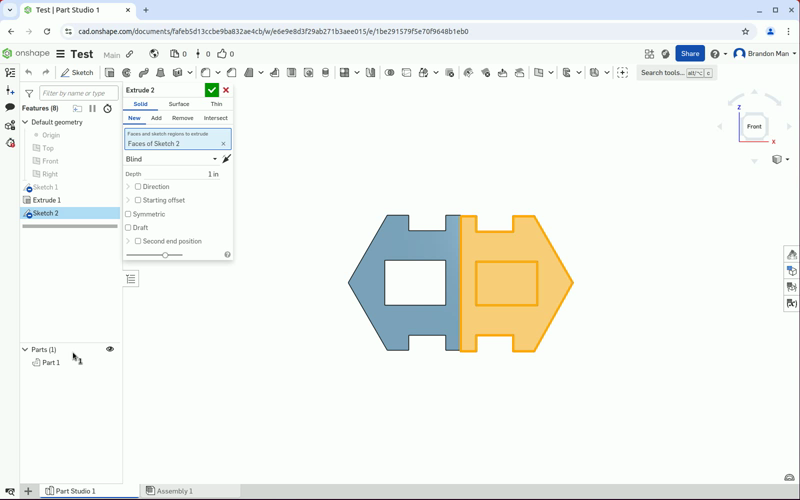
mouse_move(143, 106)
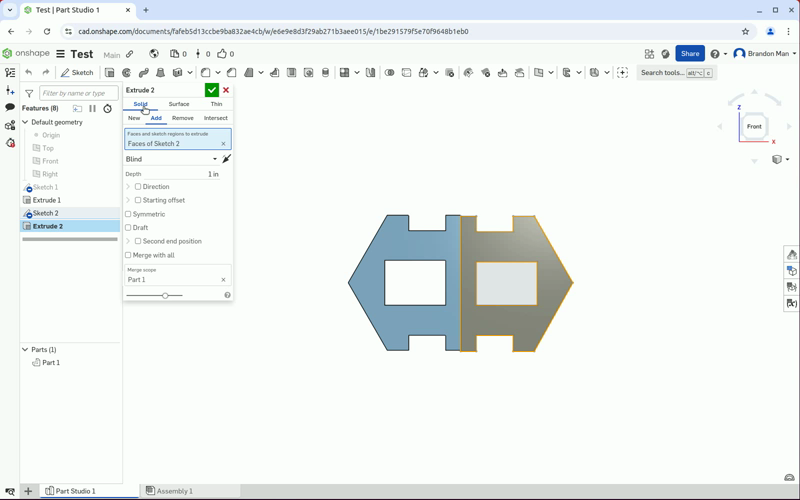
click(143, 106)
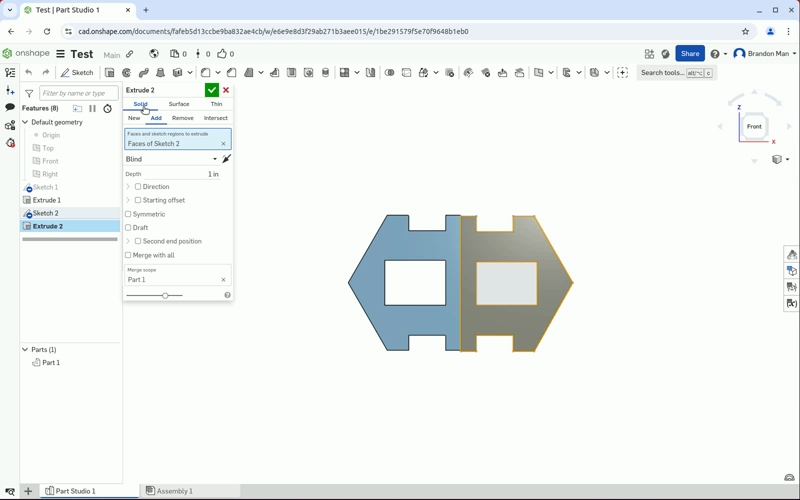
mouse_move(137, 120)
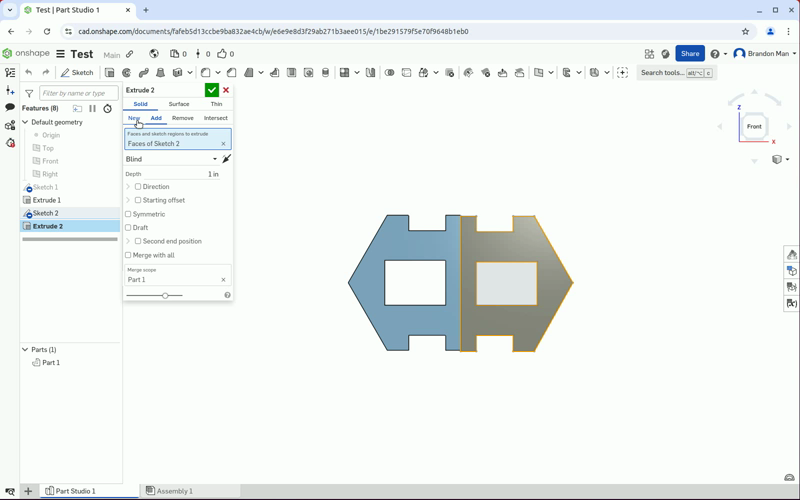
click(137, 120)
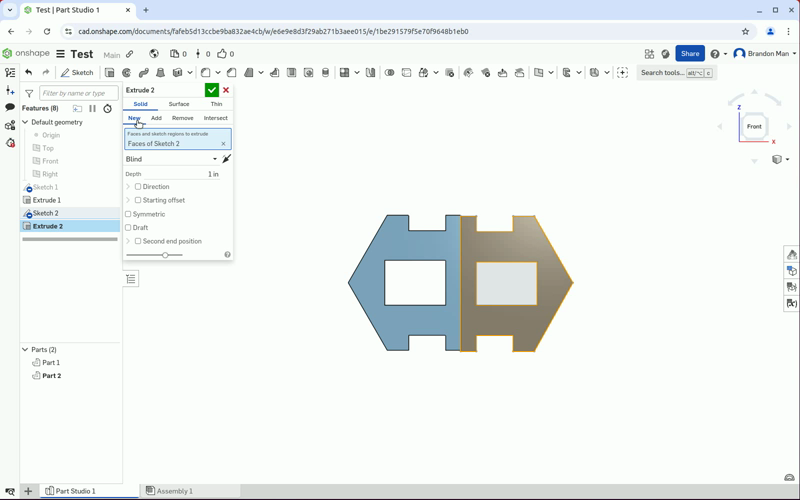
key(tab, 4)
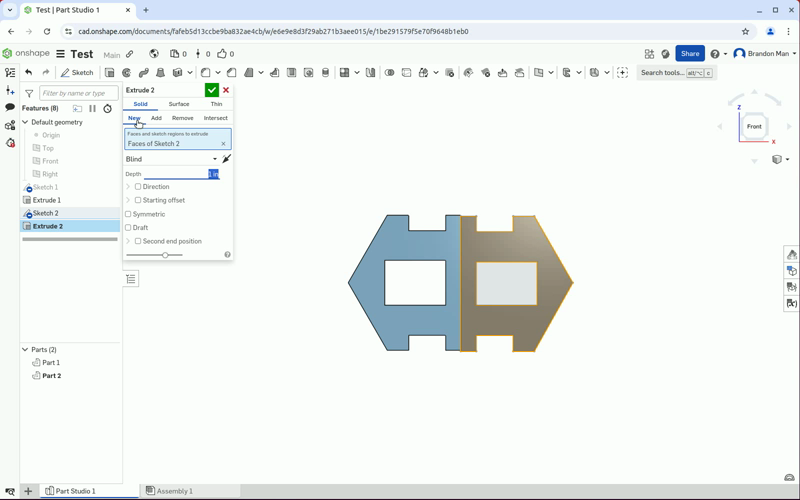
text(6.258)
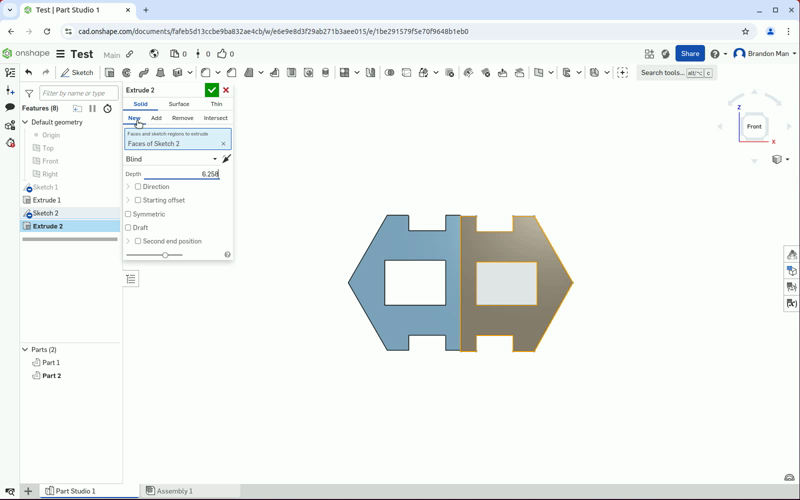
key(enter)
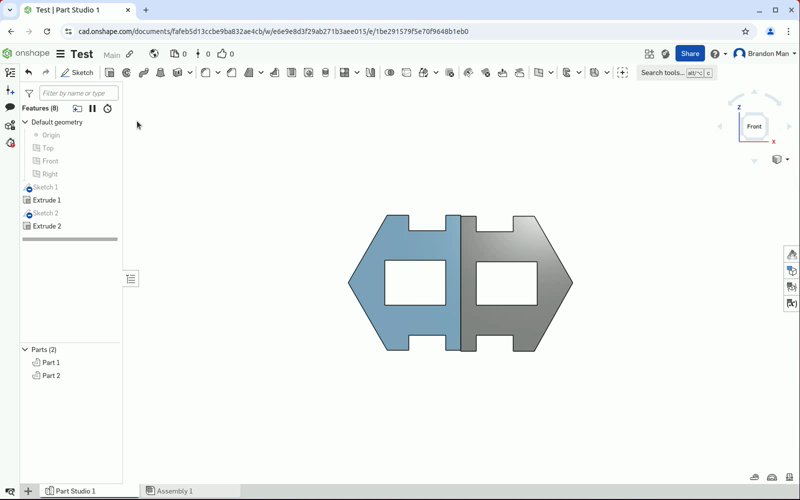
key(shift+h)
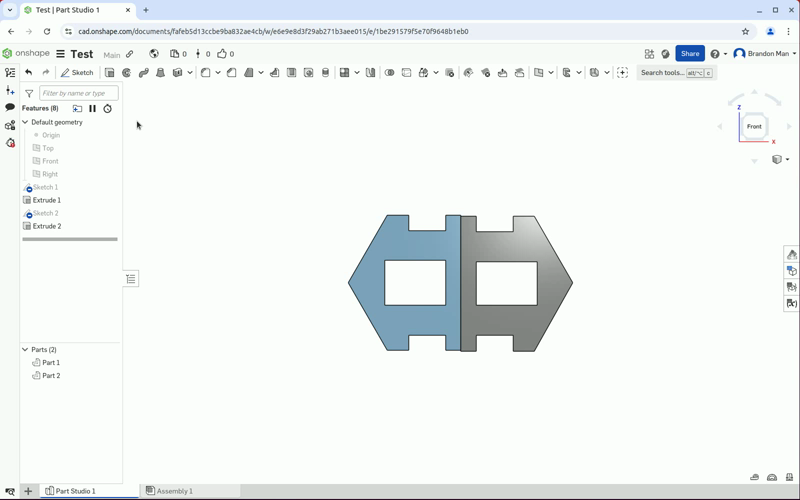
key(shift+h)
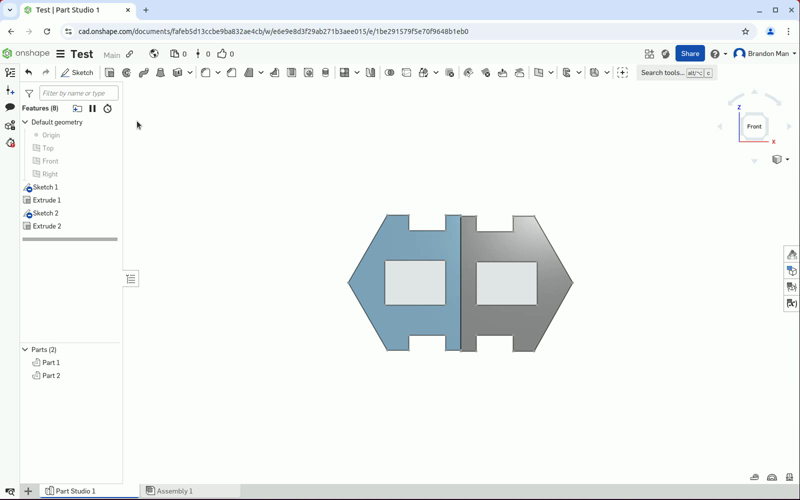
key(shift+7)
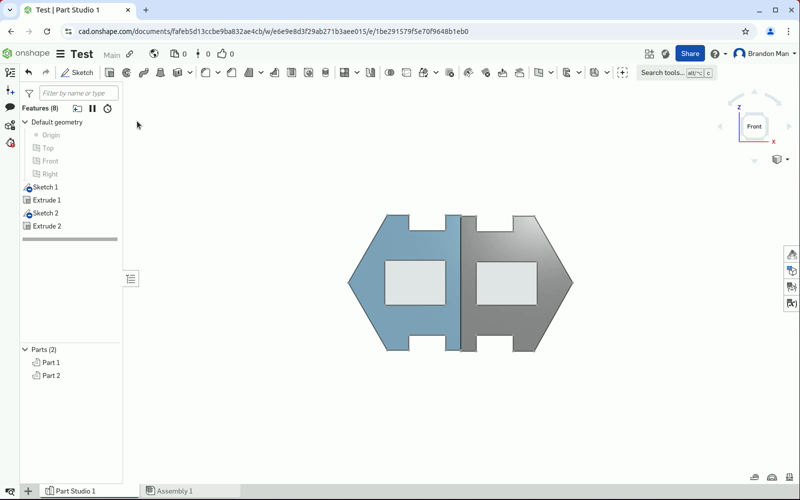
key(left, 2)
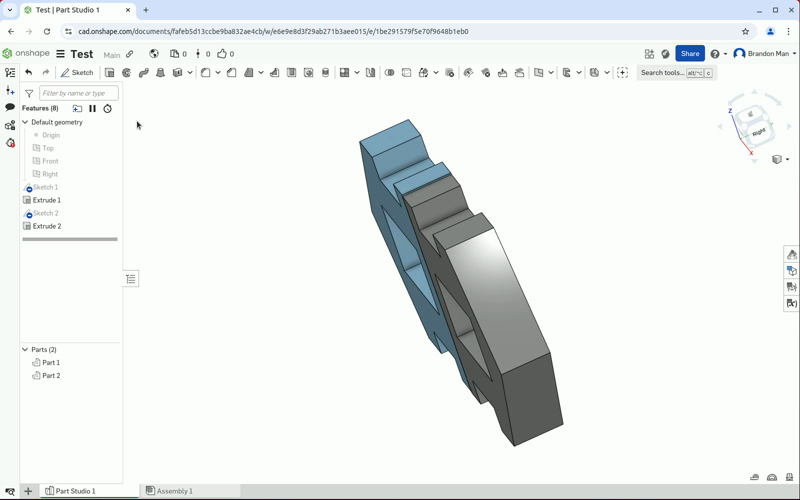
key(down, 2)
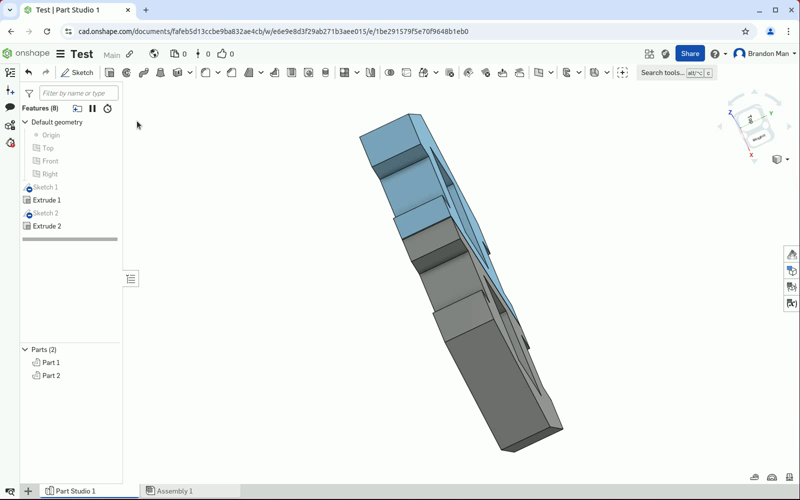
key(up, 2)
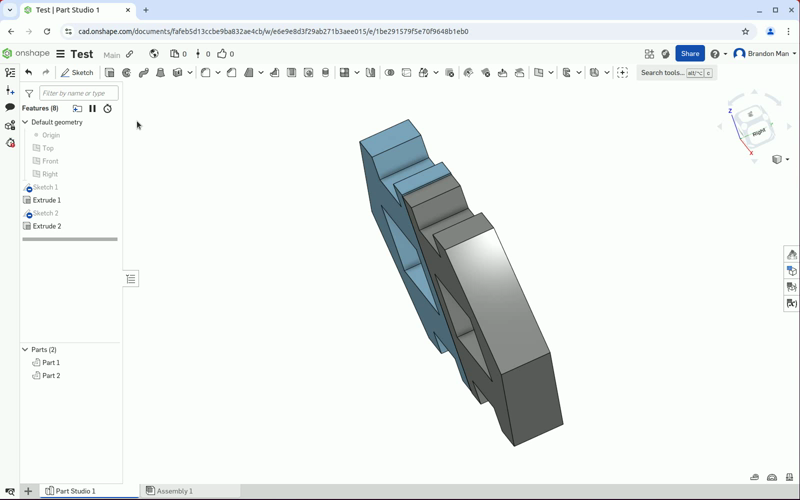
key(right, 2)
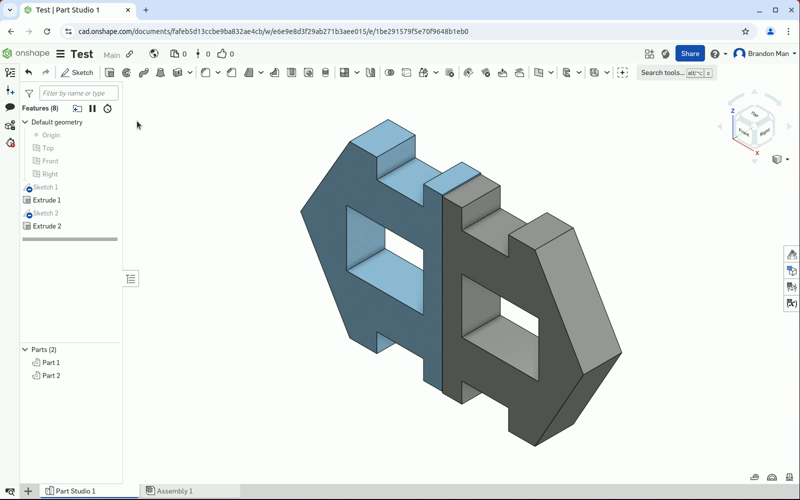
mouse_move(73, 189)
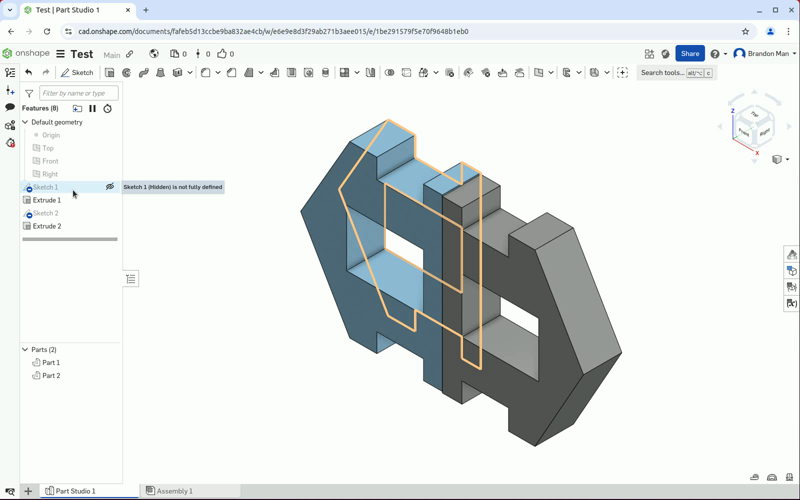
click(73, 189)